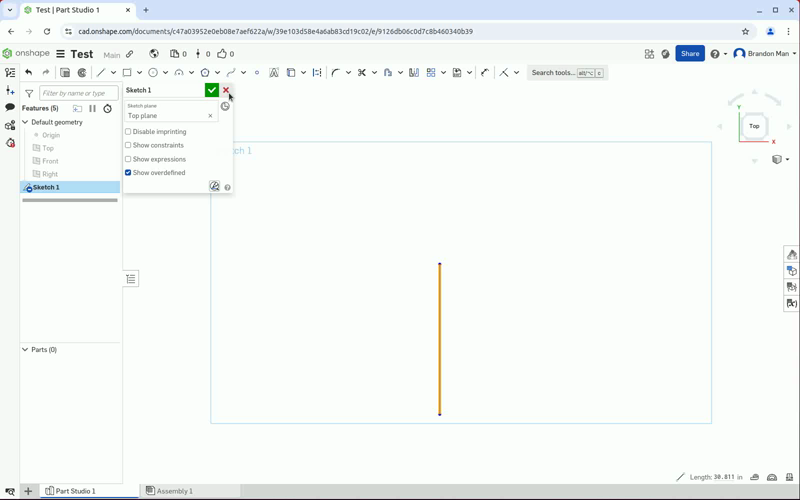
key(shift+h)
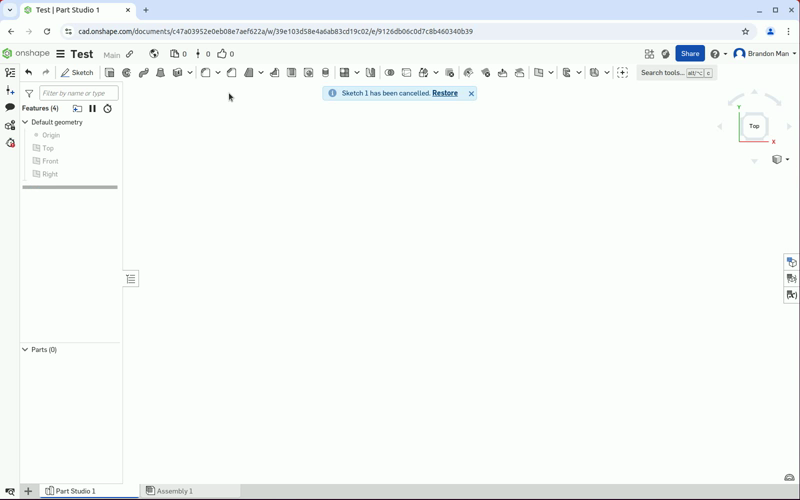
mouse_move(73, 352)
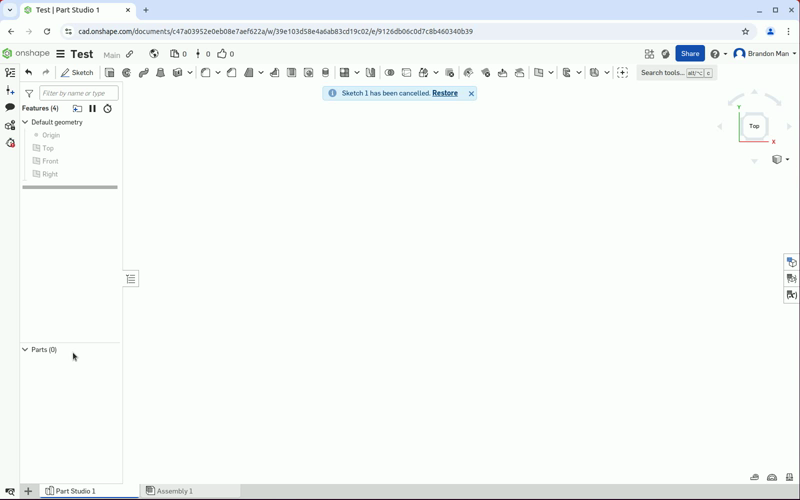
key(y)
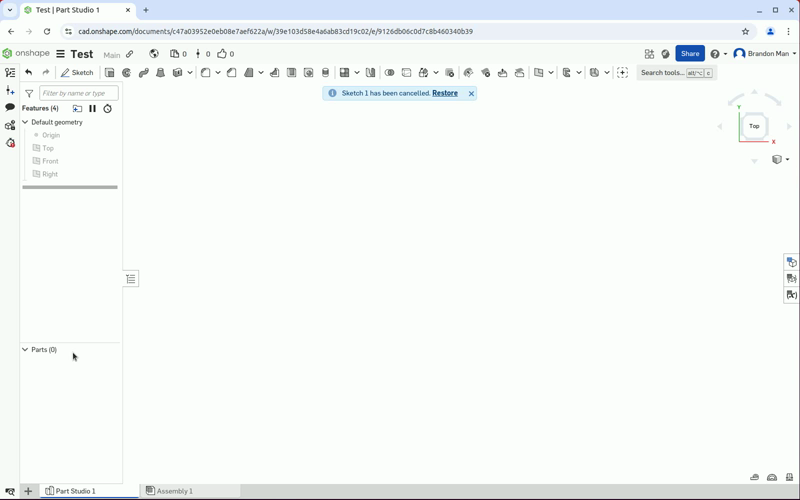
key(shift+p)
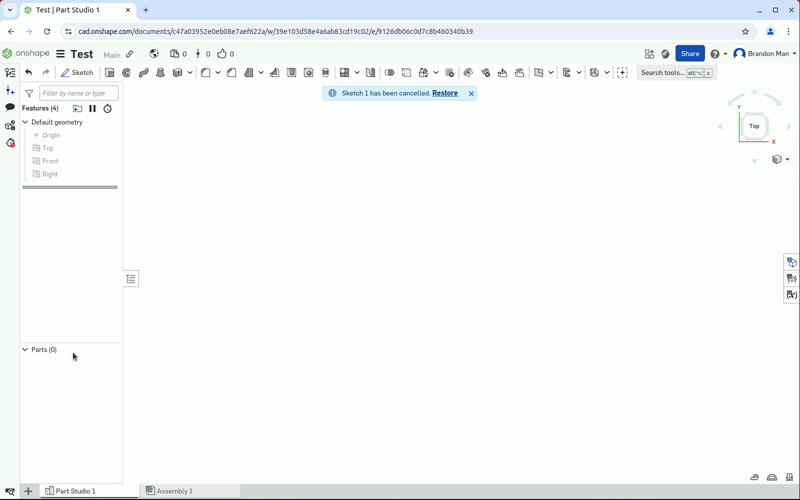
key(space)
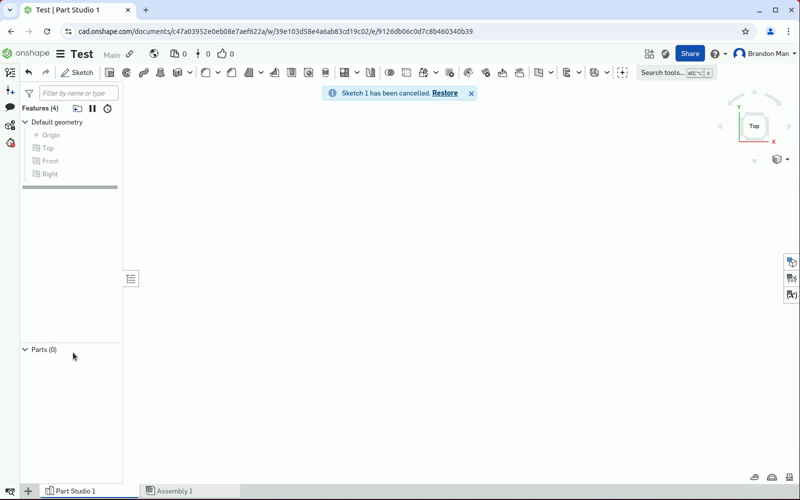
key_down(shift)
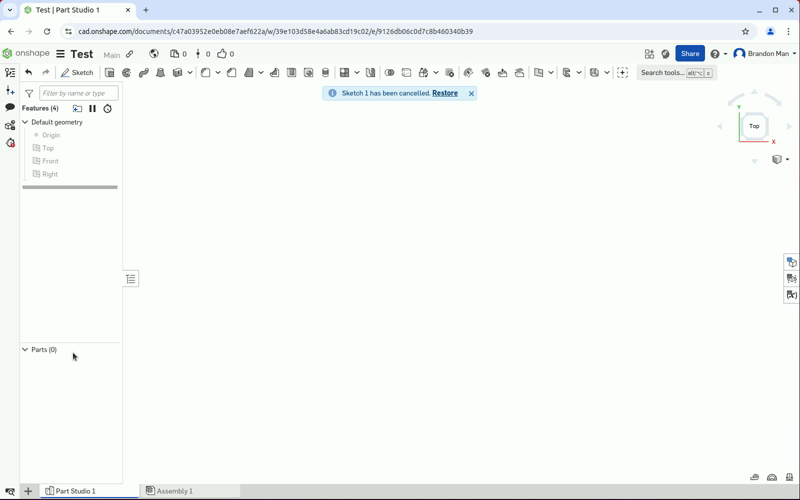
key(up)
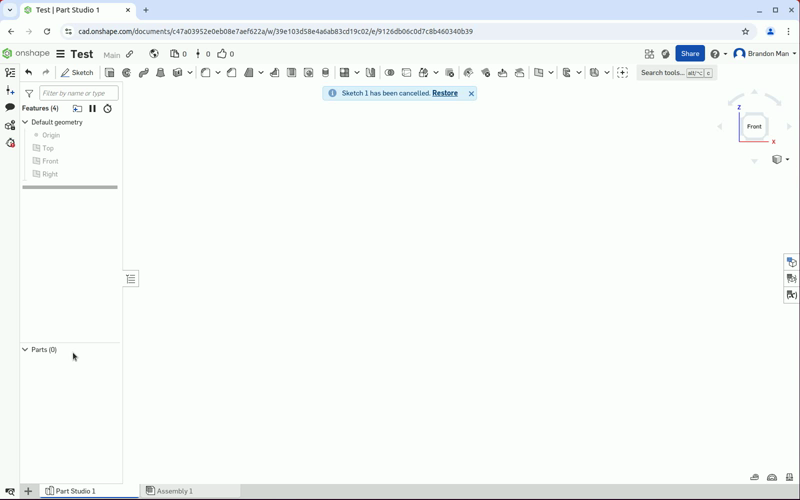
key_up(shift)
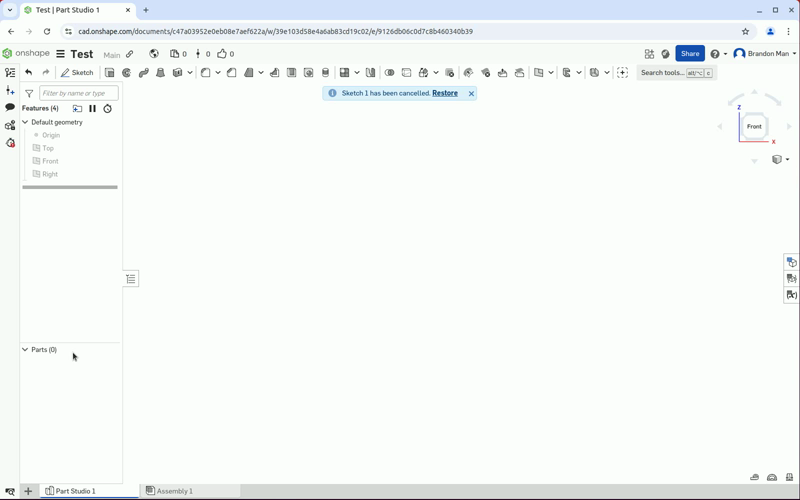
mouse_move(73, 352)
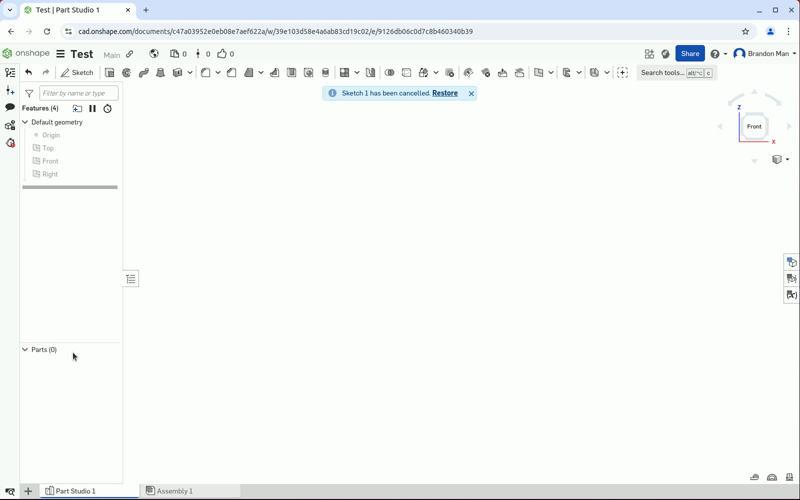
key(shift+y)
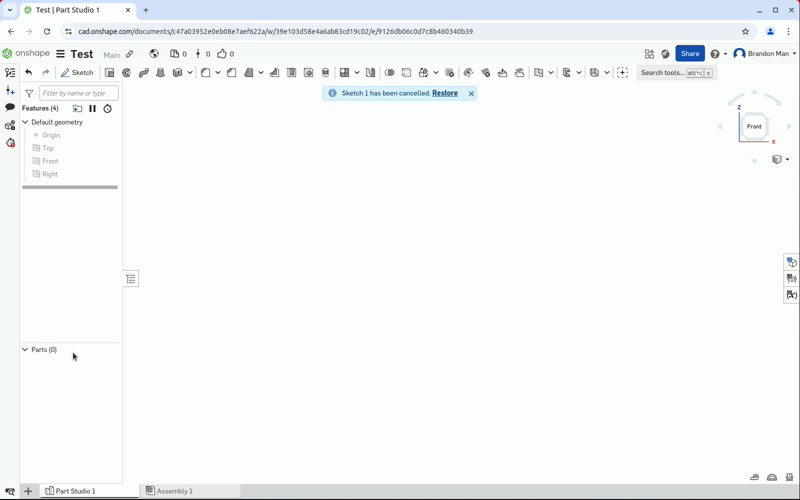
key(shift+s)
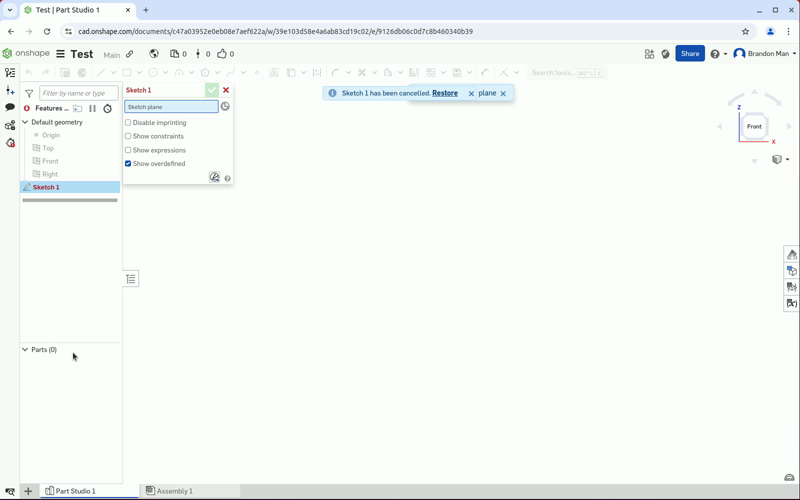
mouse_move(73, 163)
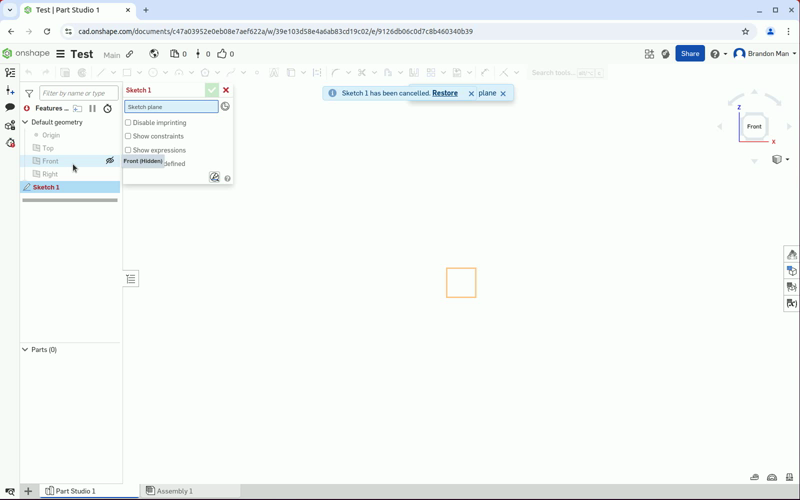
click(73, 163)
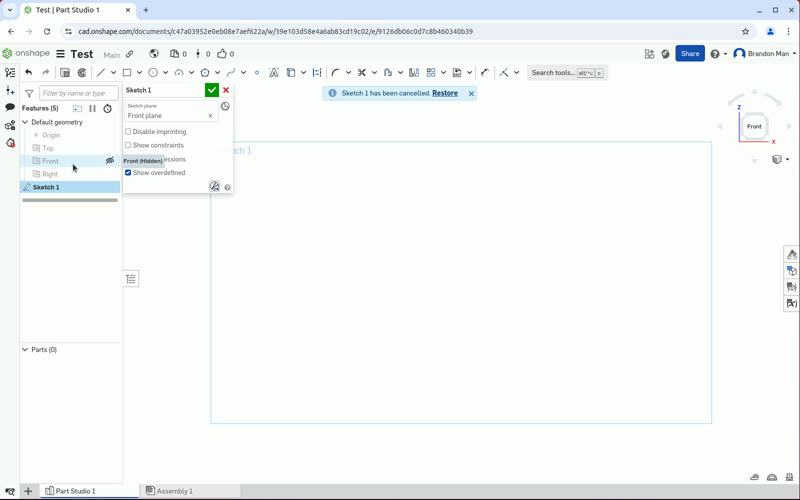
mouse_move(73, 352)
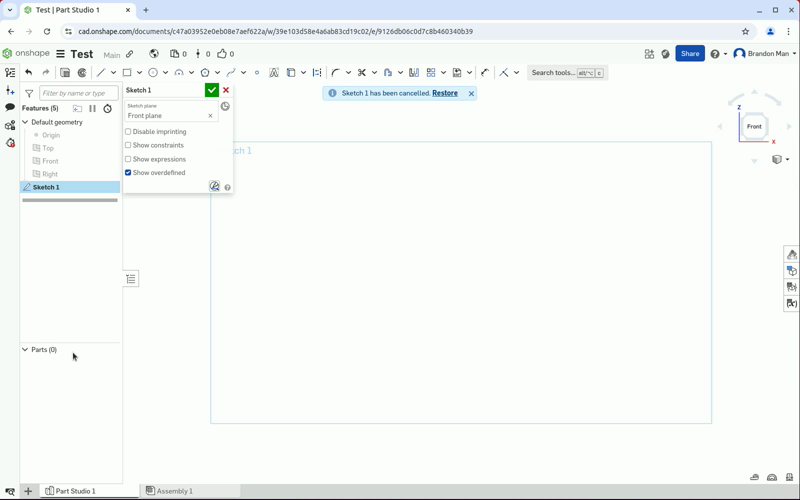
key(y)
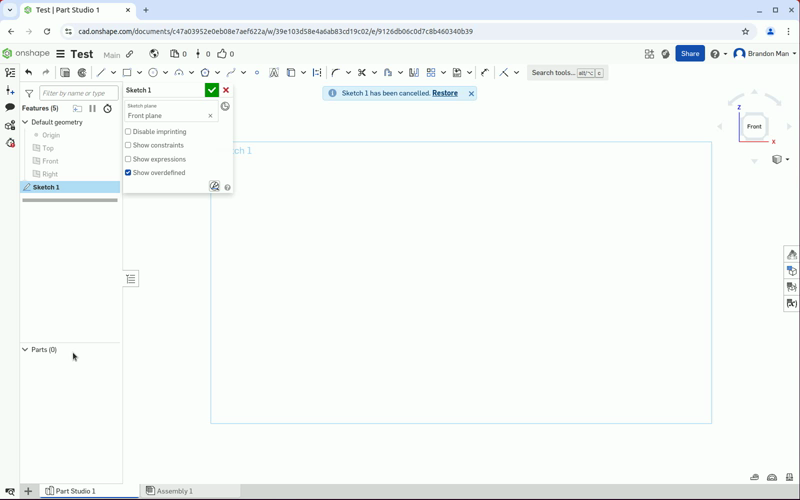
key(l)
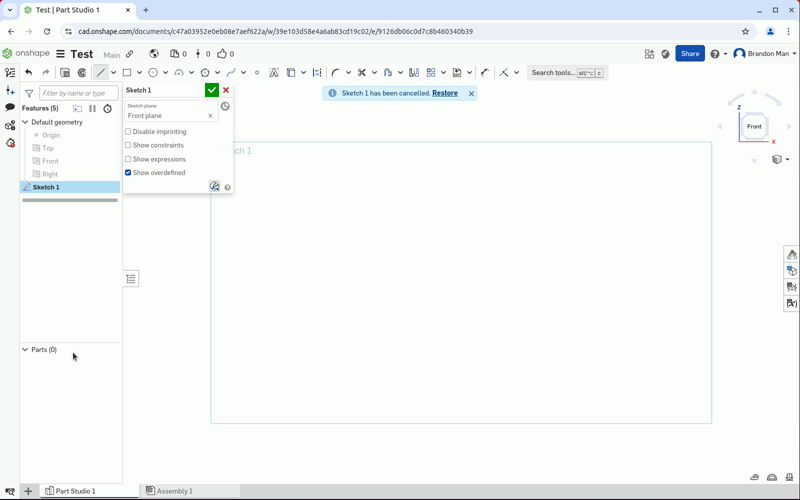
key_down(shift)
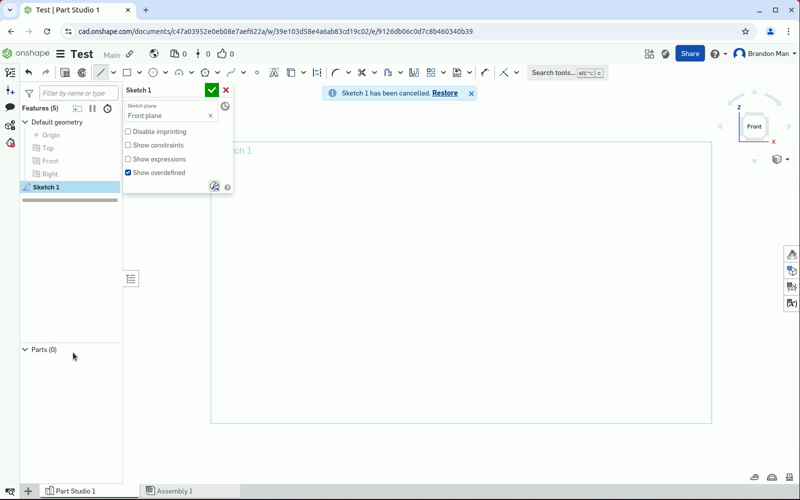
mouse_move(412, 287)
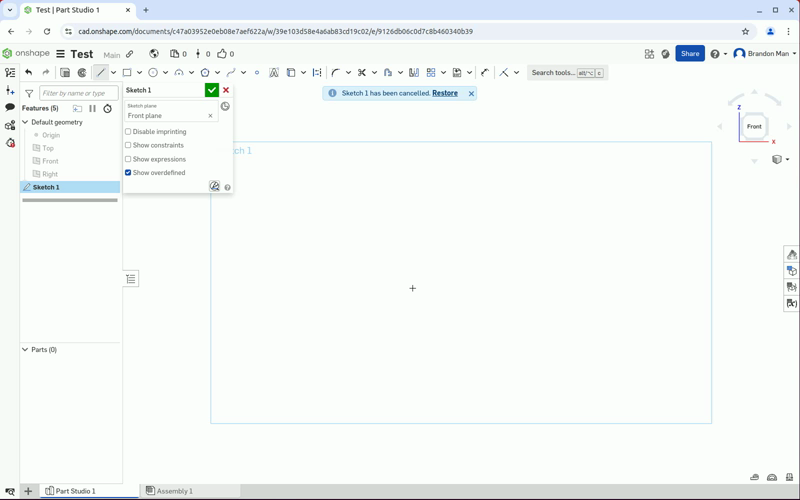
click(412, 287)
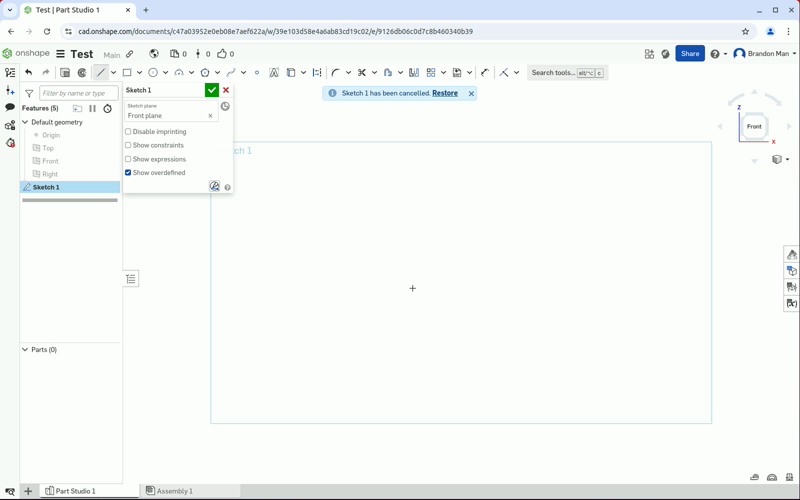
key_up(shift)
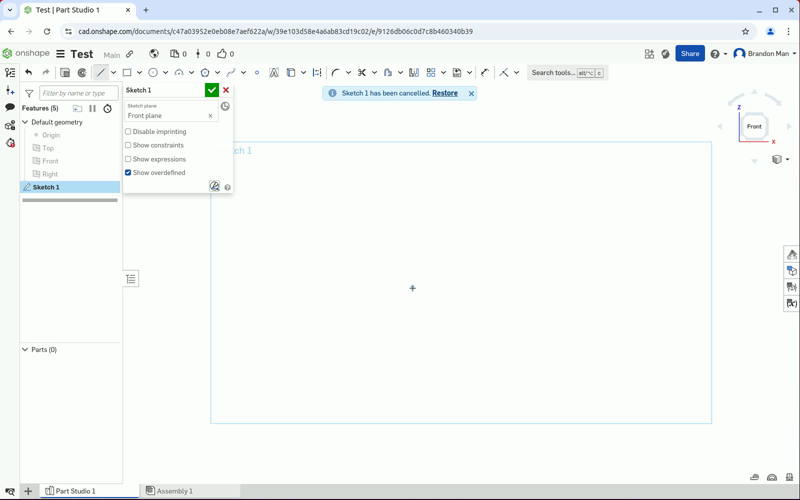
key_down(shift)
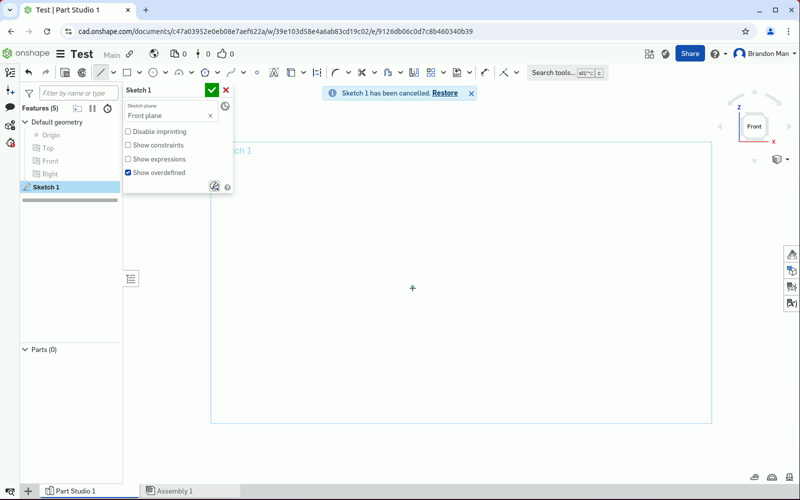
mouse_move(442, 287)
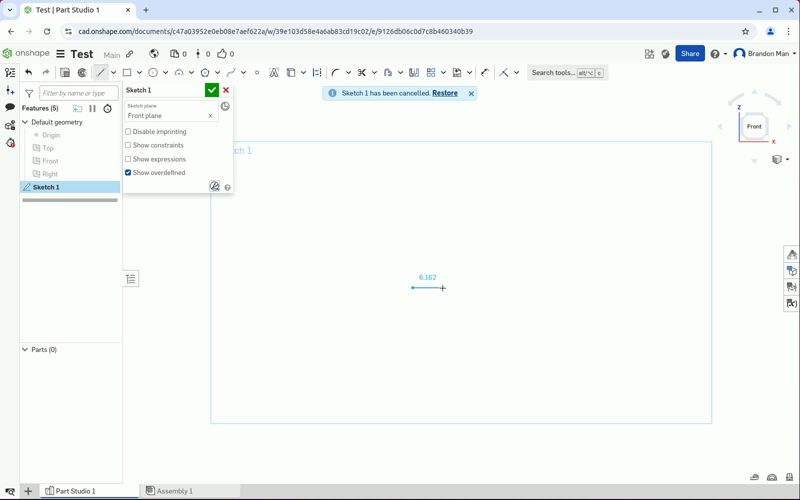
mouse_move(433, 287)
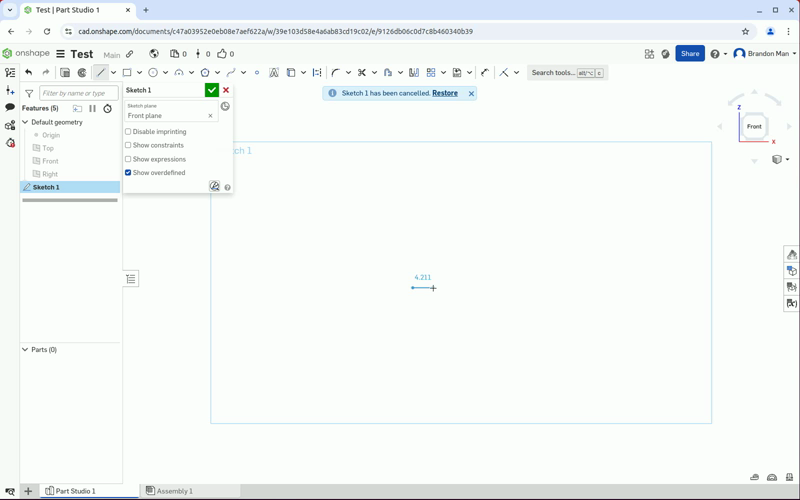
click(433, 287)
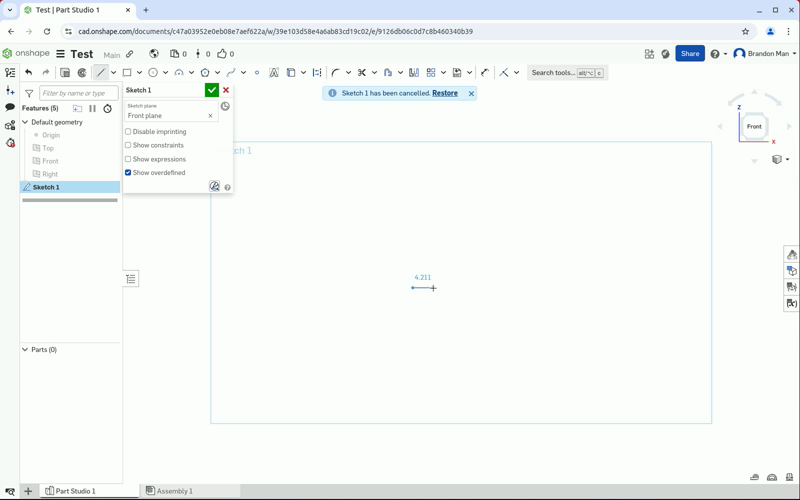
key_up(shift)
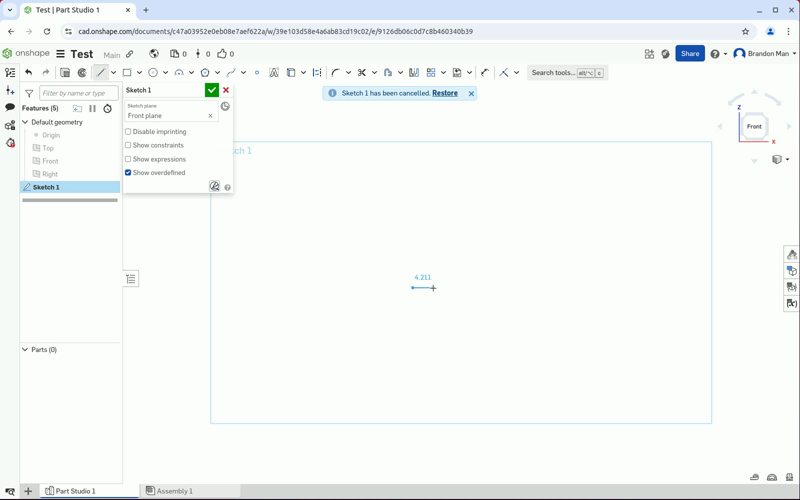
key(esc)
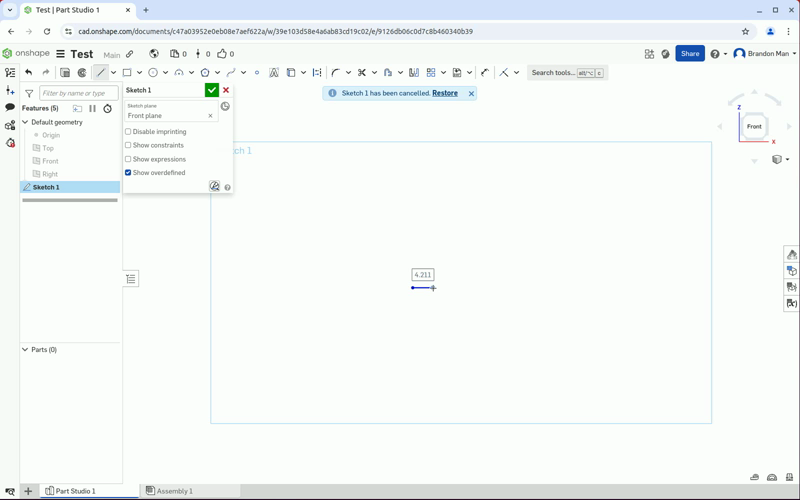
key(a)
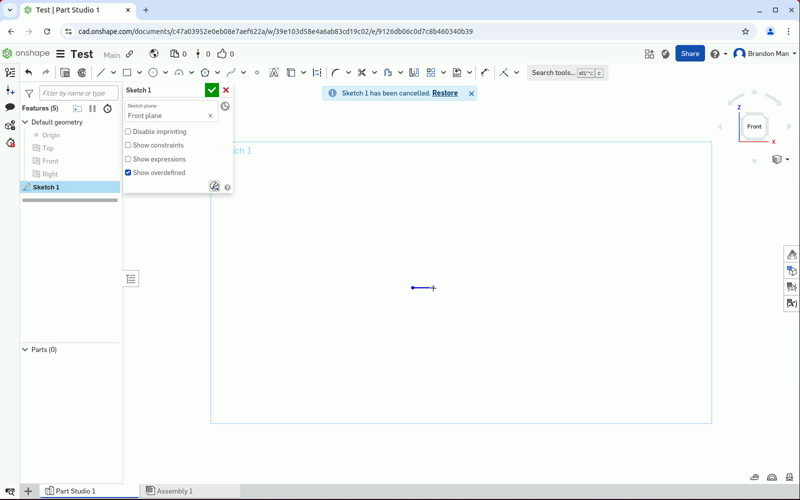
mouse_move(433, 287)
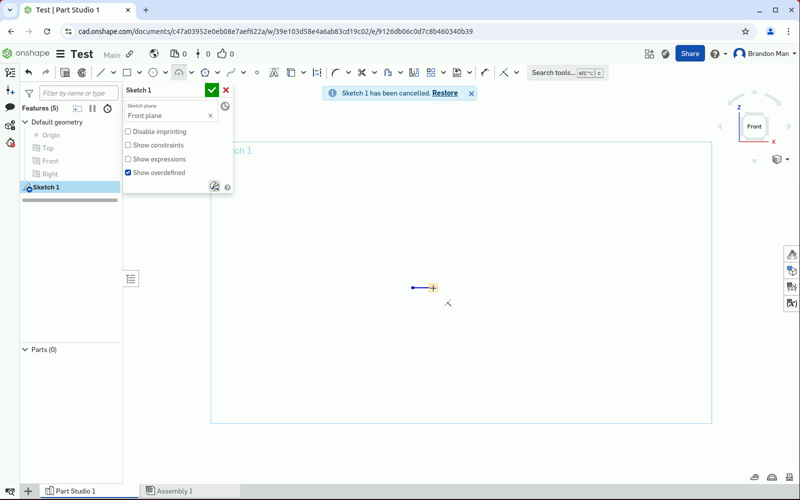
click(433, 287)
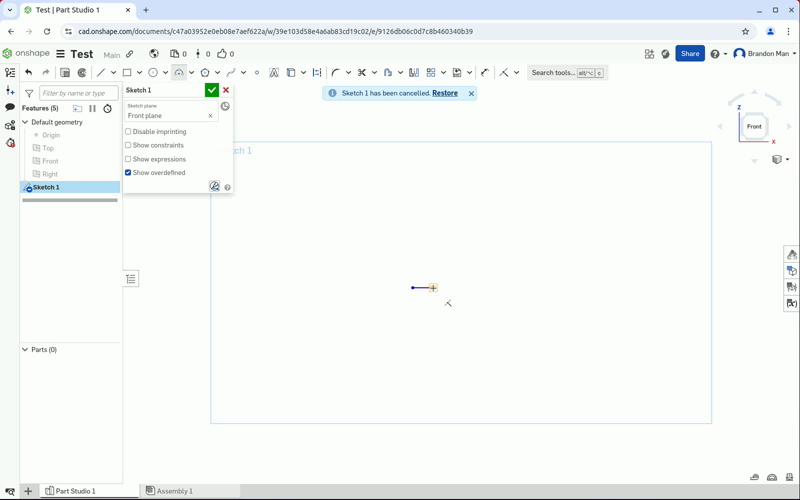
key_down(shift)
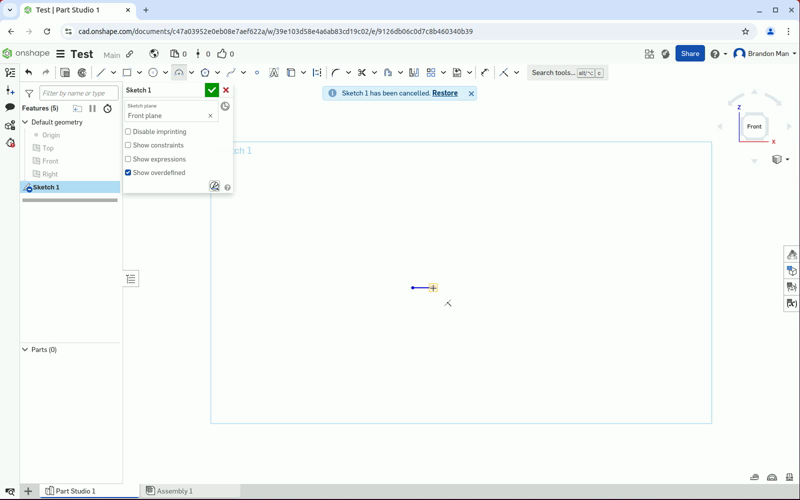
mouse_move(488, 287)
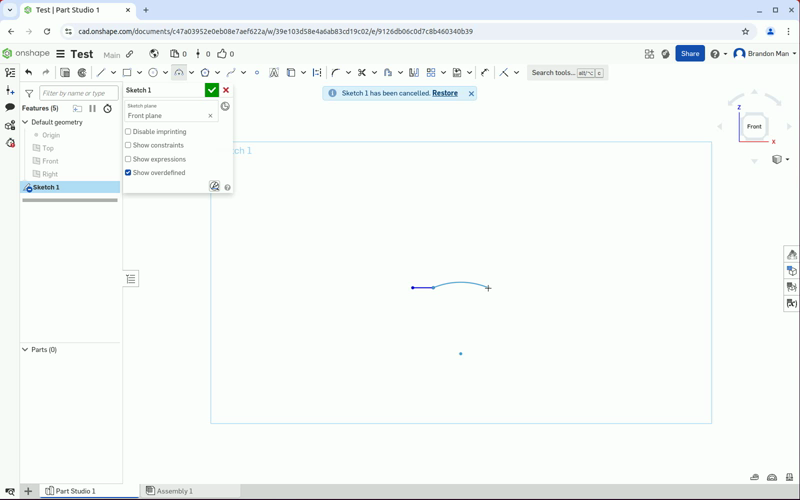
click(488, 287)
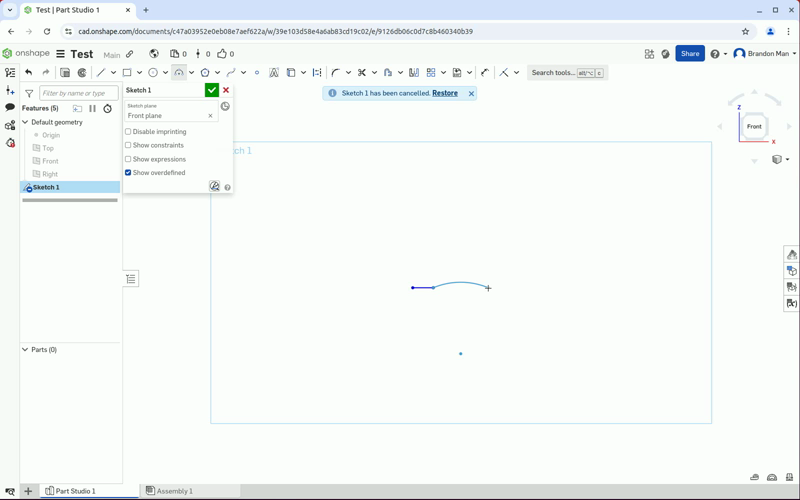
mouse_move(460, 311)
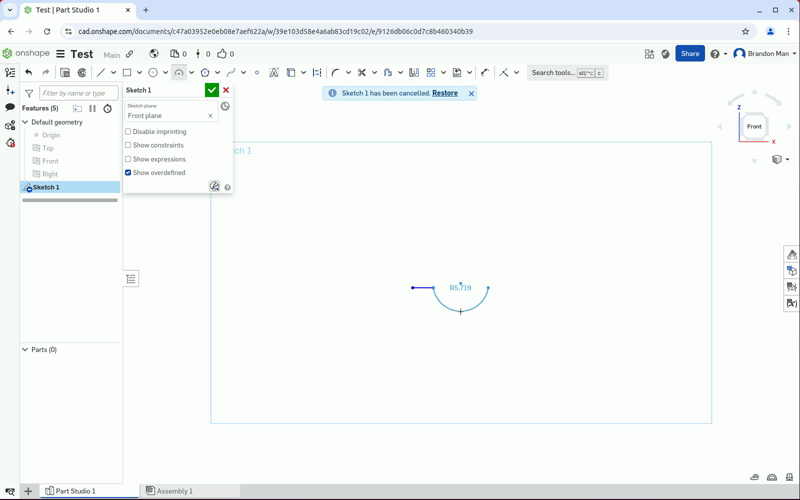
click(460, 311)
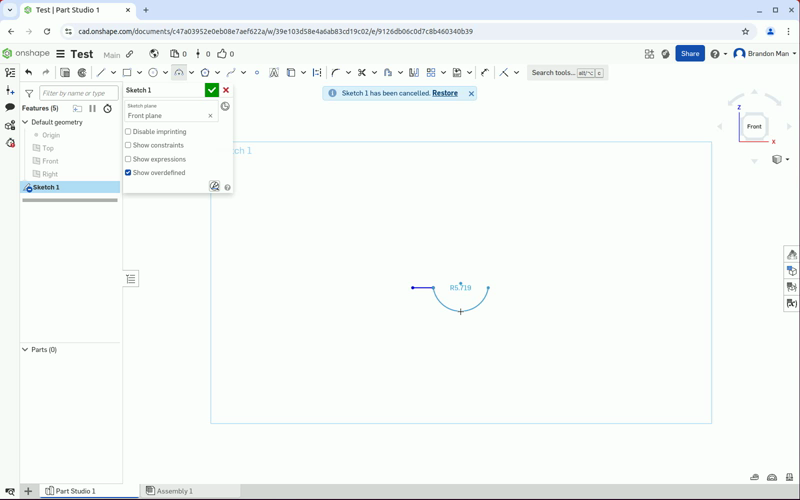
key_up(shift)
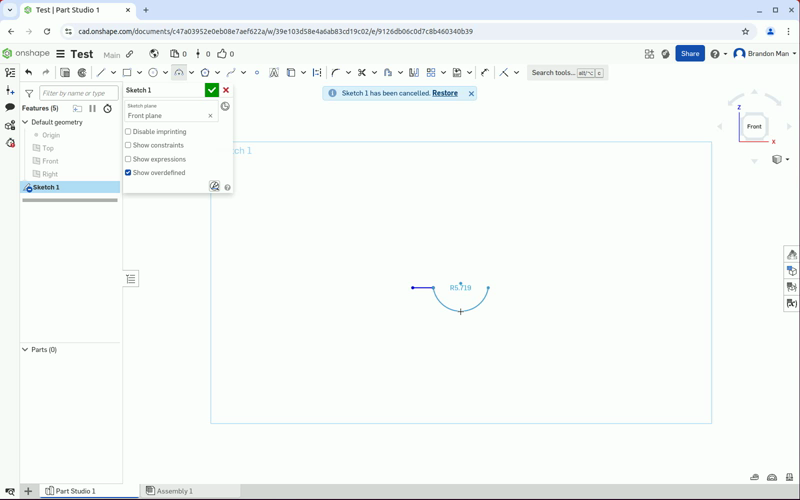
key(esc)
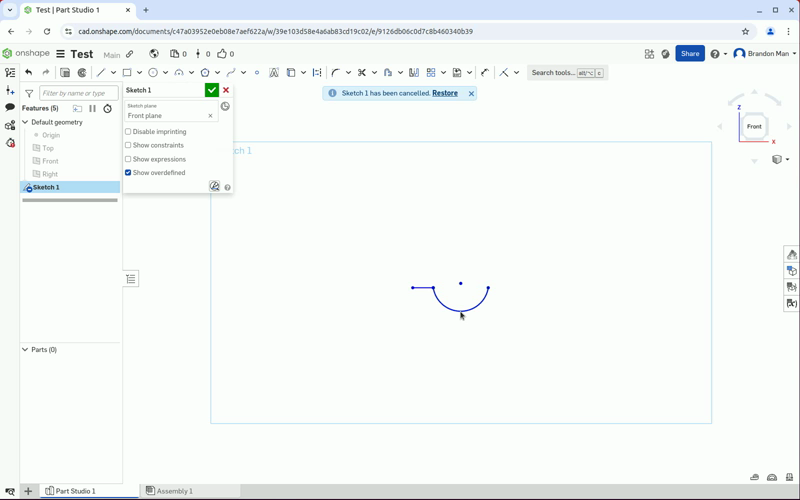
key(l)
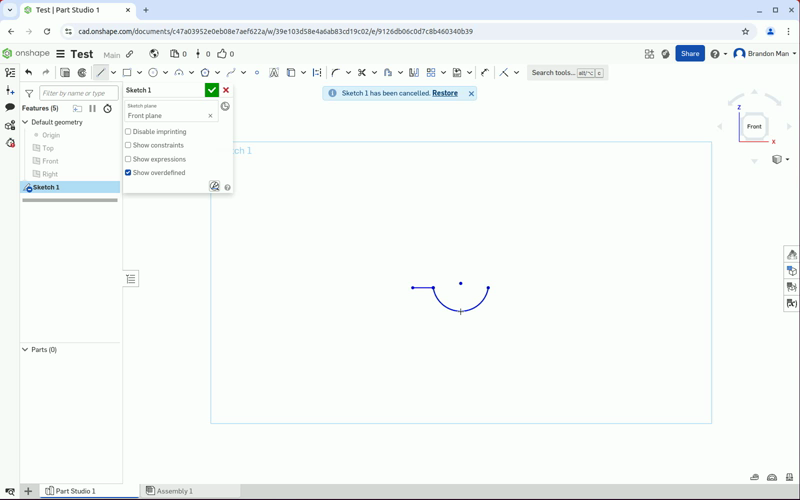
mouse_move(488, 287)
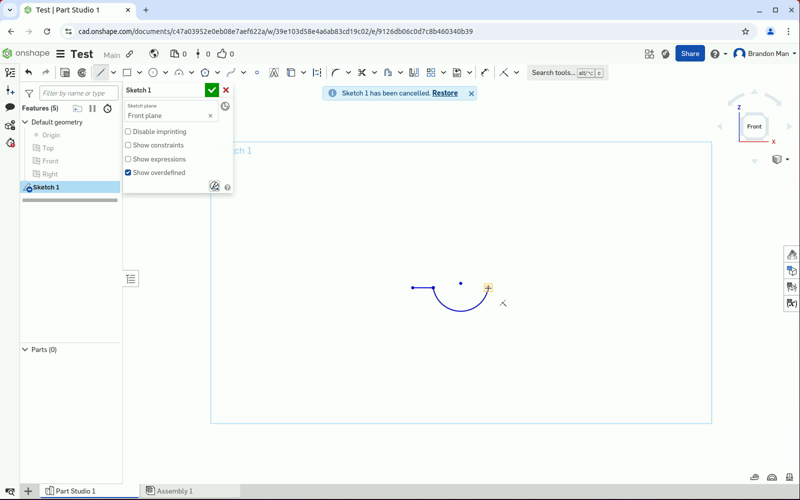
click(488, 287)
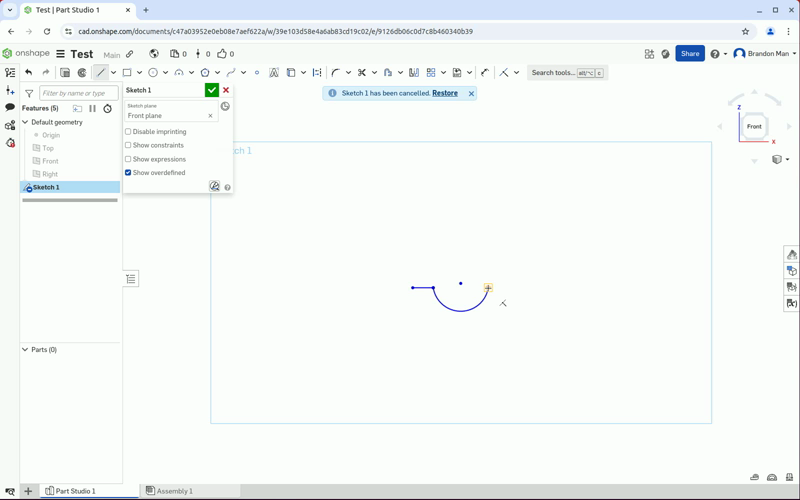
key_down(shift)
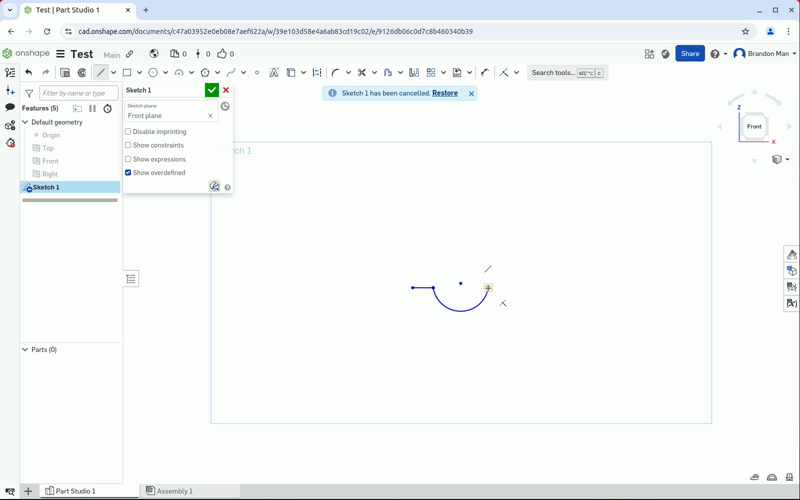
mouse_move(518, 287)
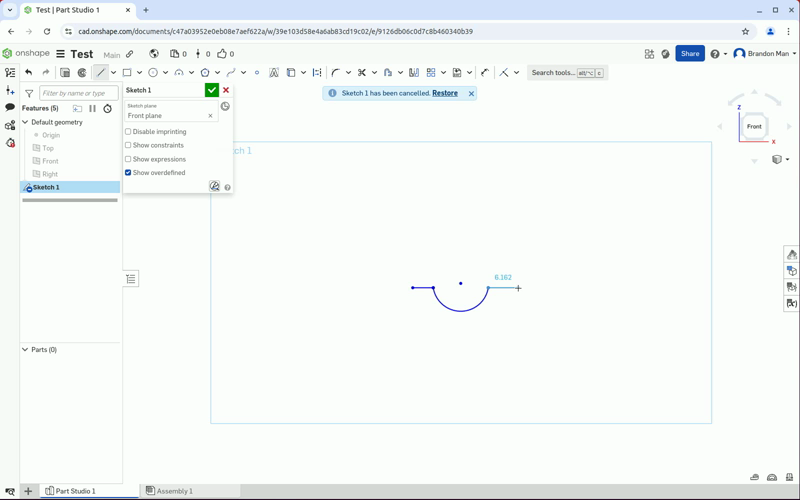
mouse_move(493, 287)
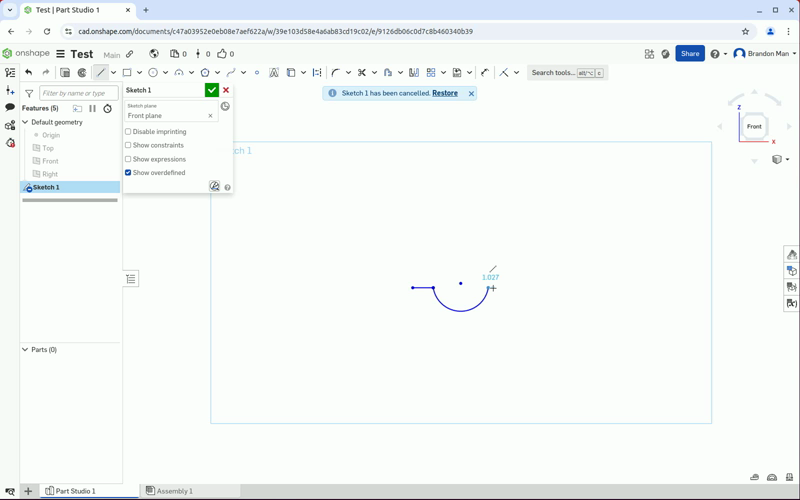
scroll(6)
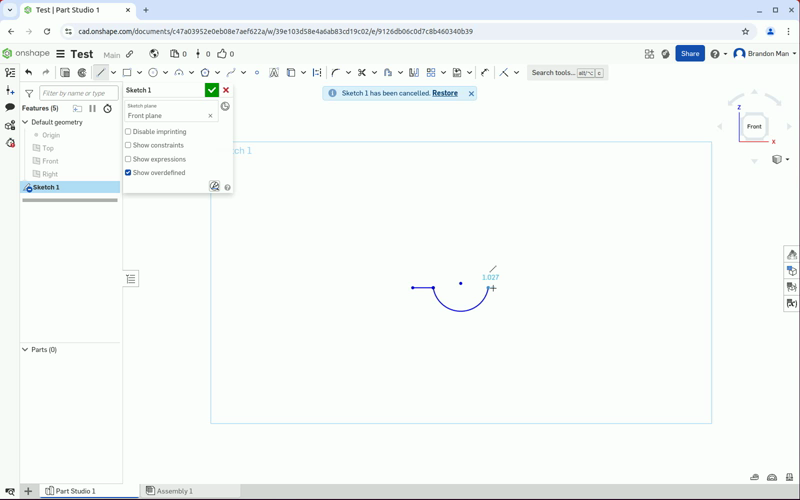
scroll(6)
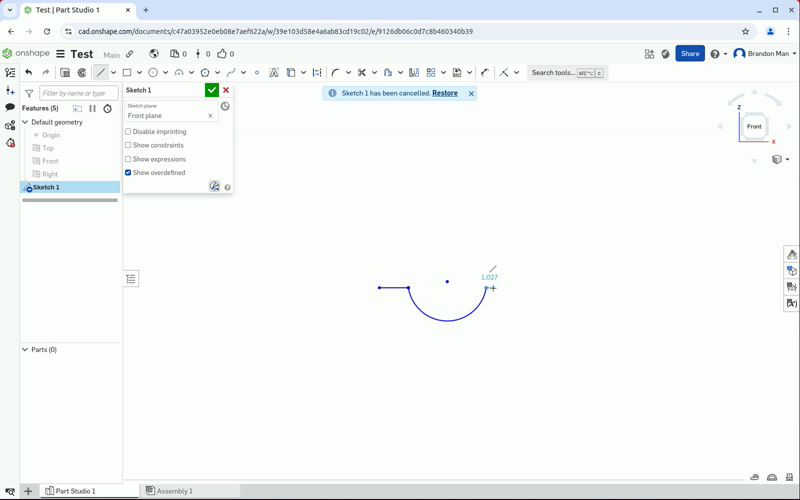
scroll(6)
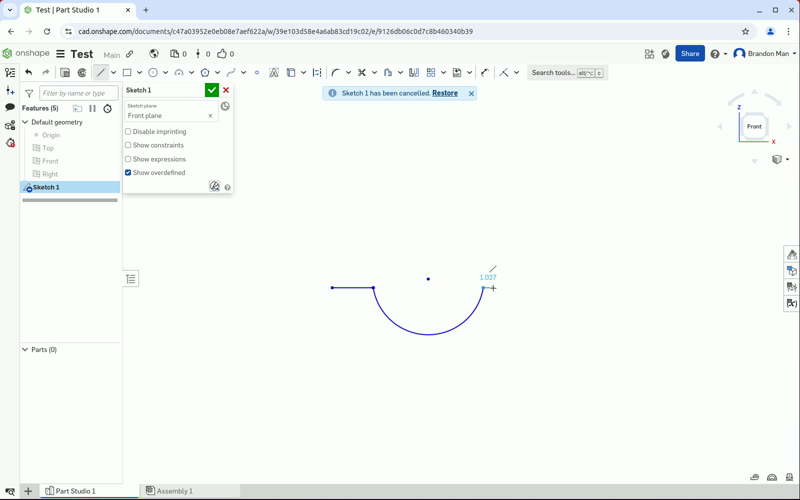
scroll(6)
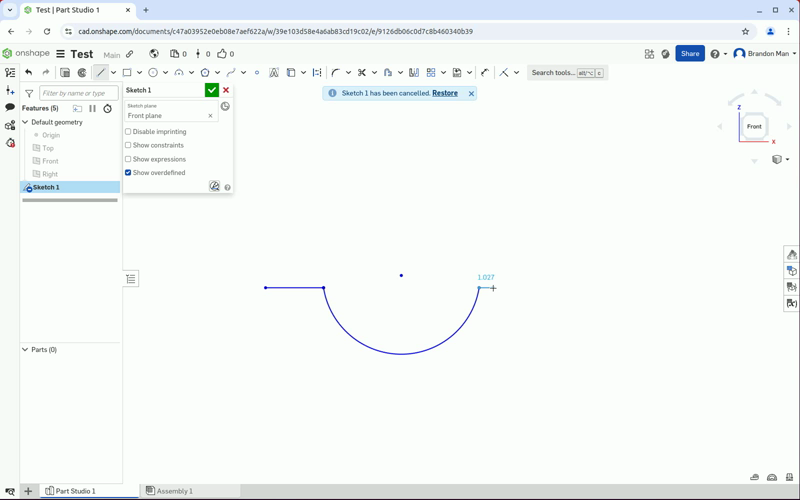
scroll(6)
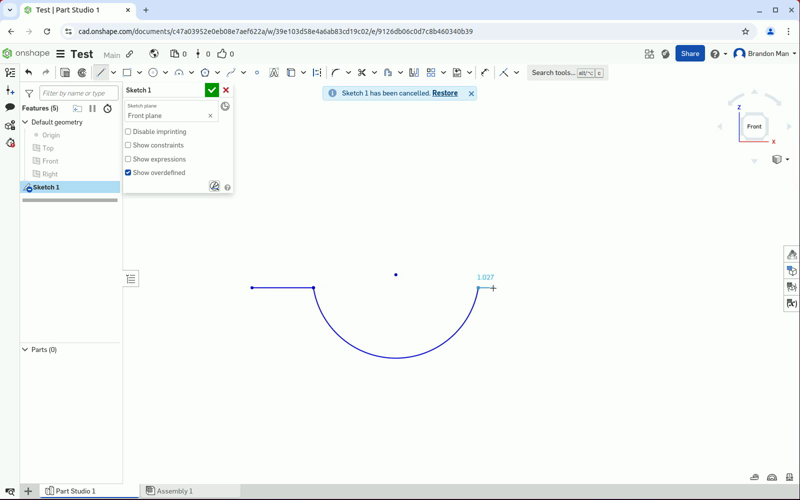
scroll(6)
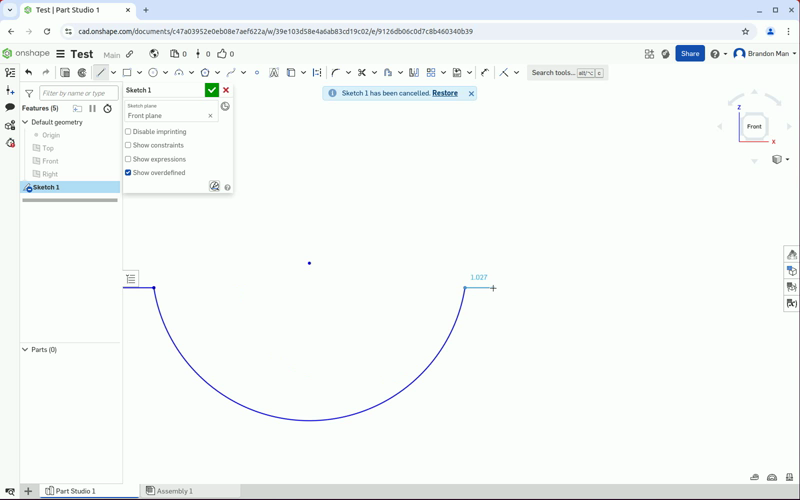
scroll(6)
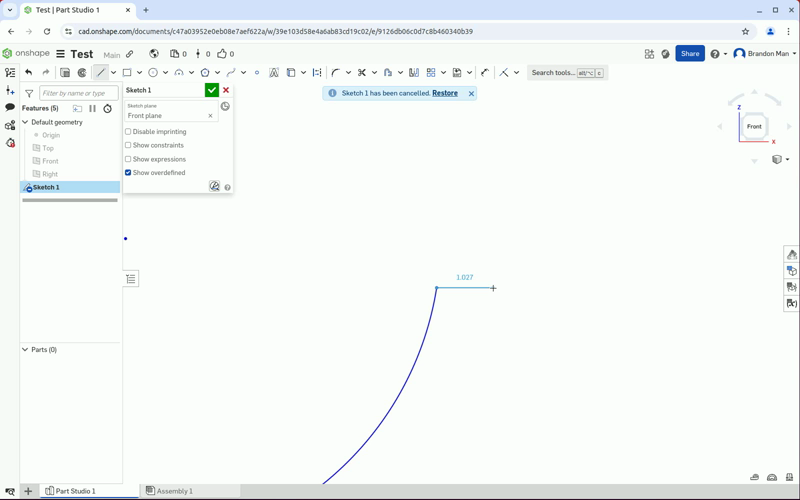
click(493, 287)
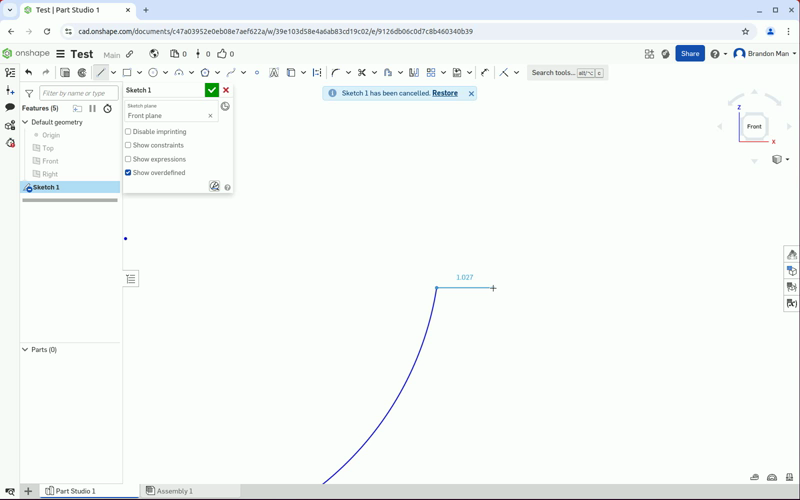
scroll(-6)
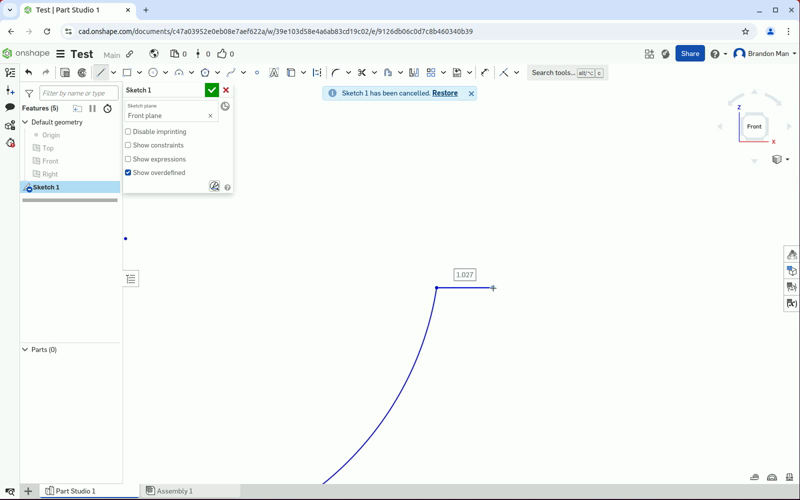
scroll(-6)
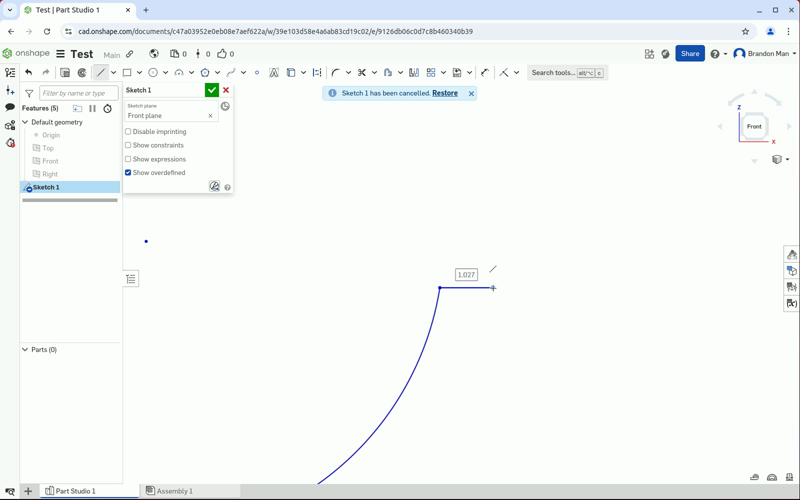
scroll(-6)
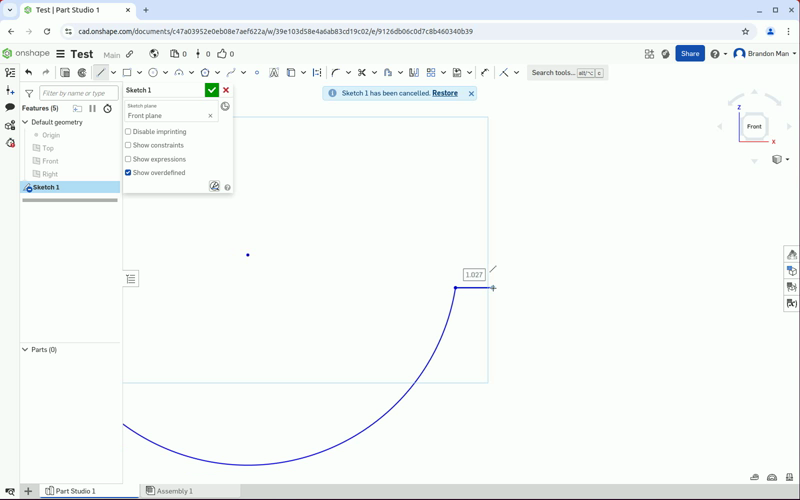
scroll(-6)
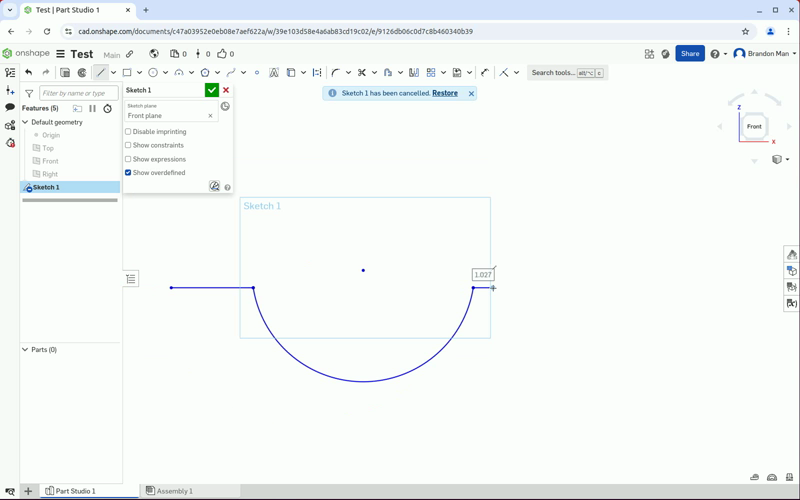
scroll(-6)
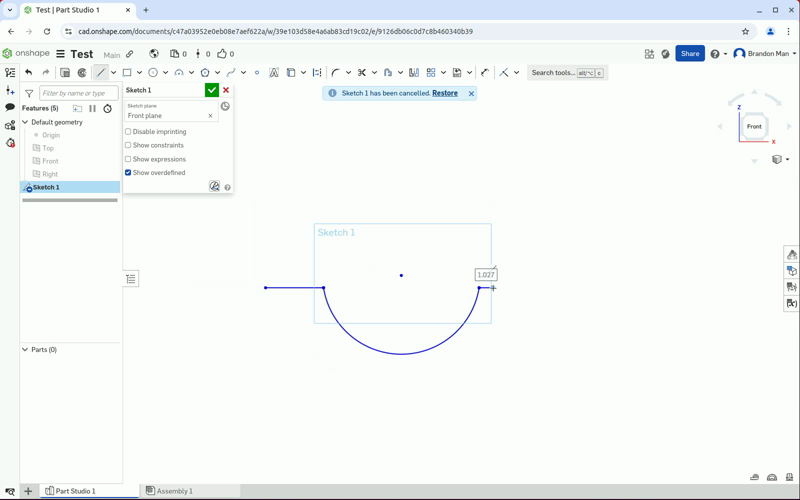
scroll(-6)
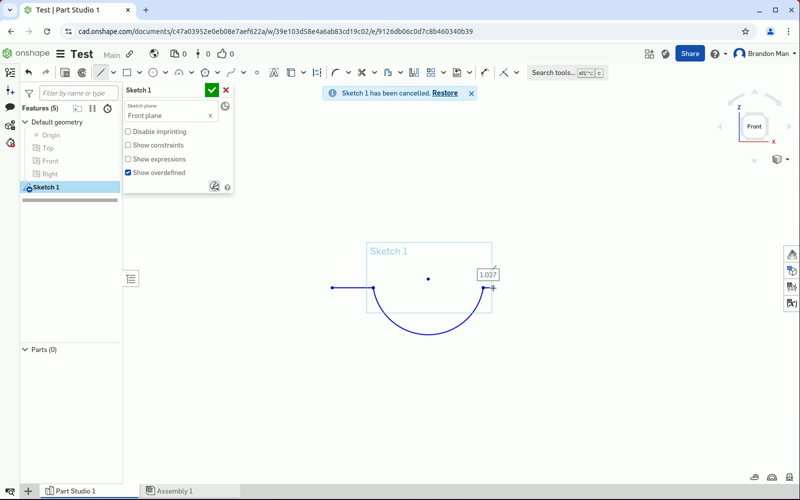
scroll(-6)
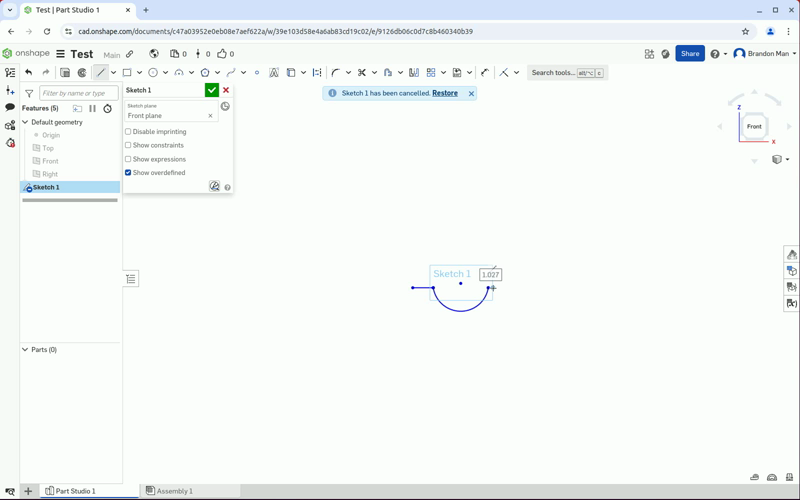
key_up(shift)
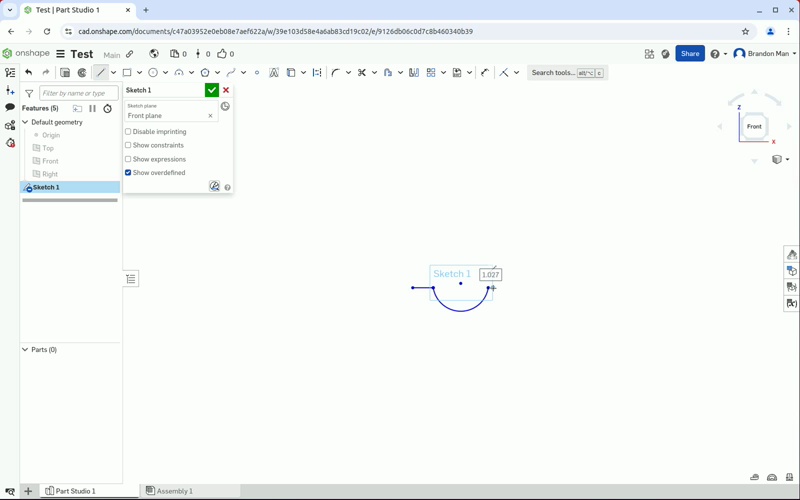
key(esc)
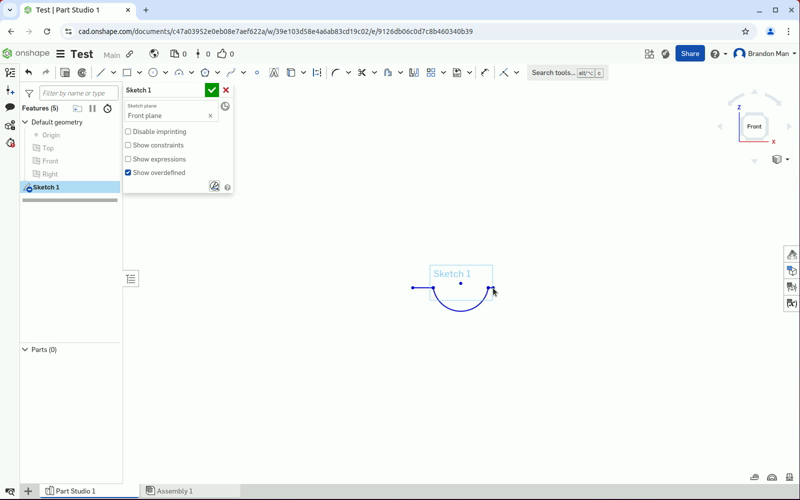
key(a)
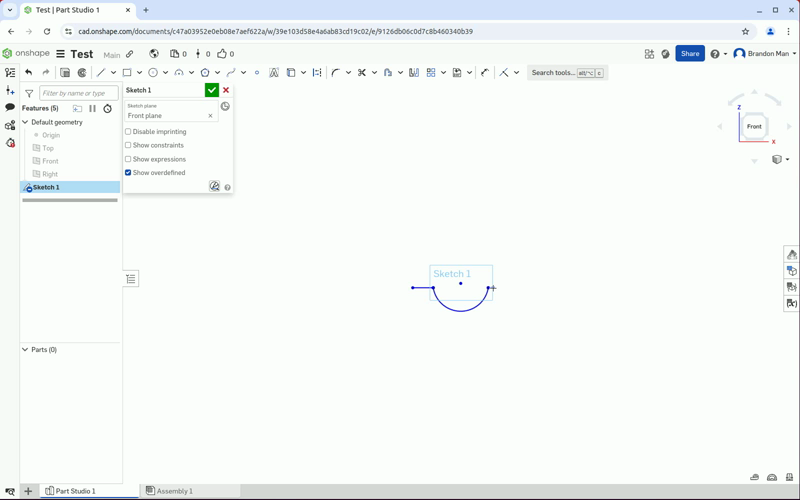
mouse_move(493, 287)
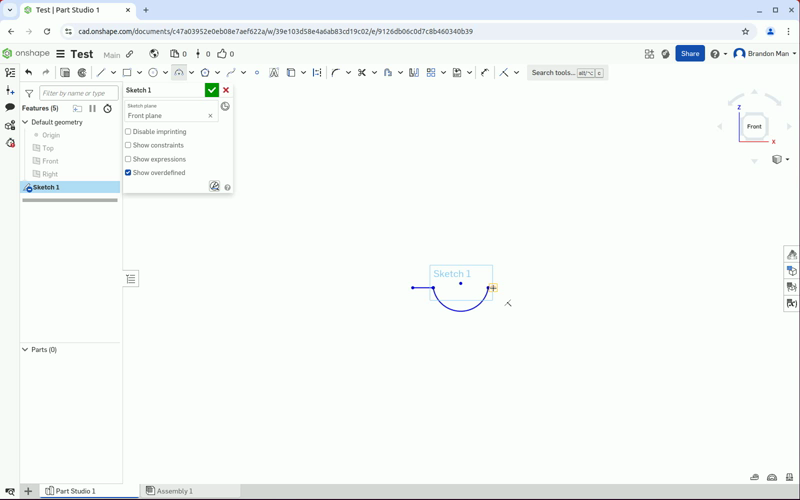
click(493, 287)
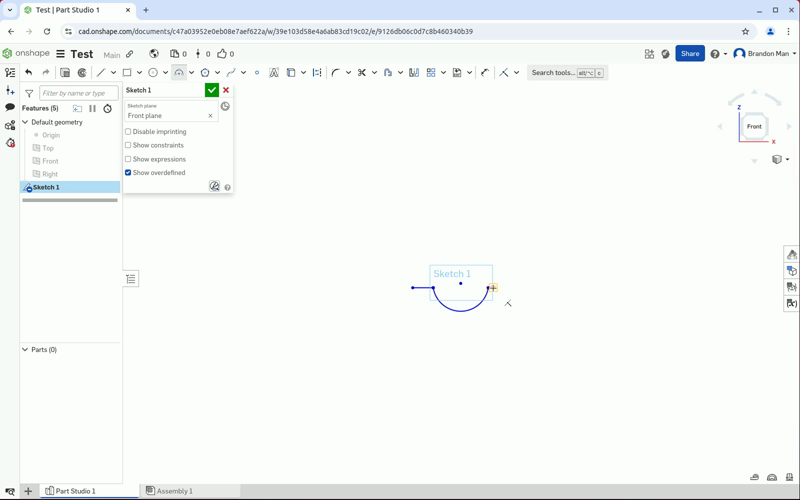
key_down(shift)
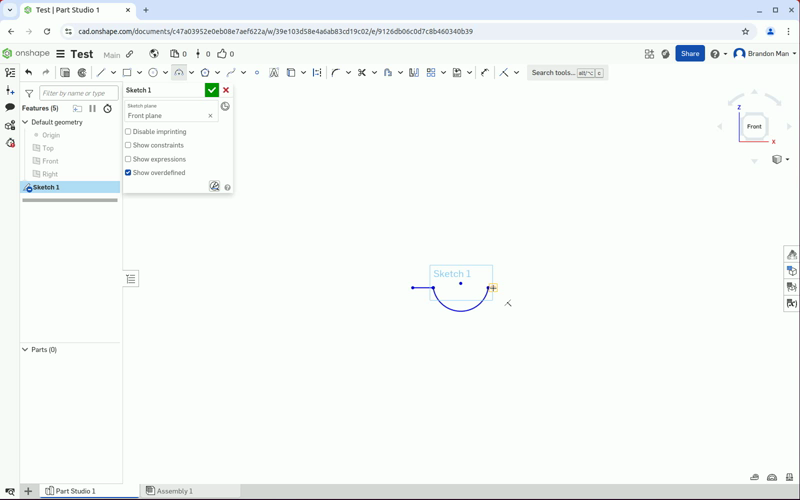
mouse_move(548, 287)
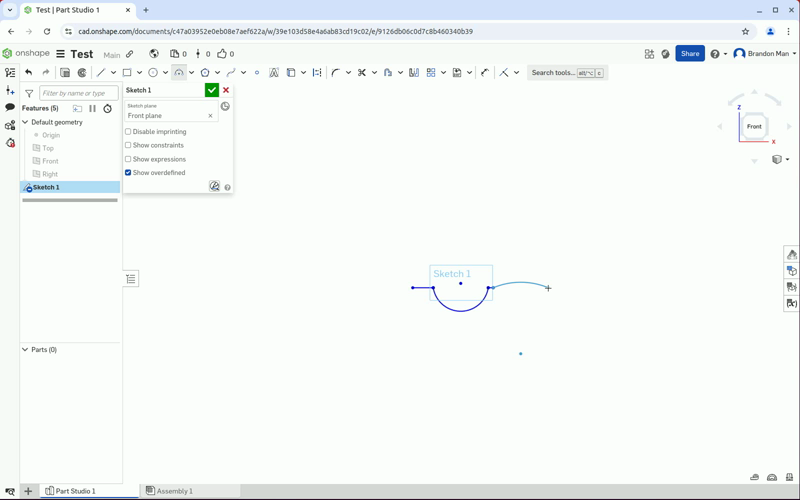
click(548, 287)
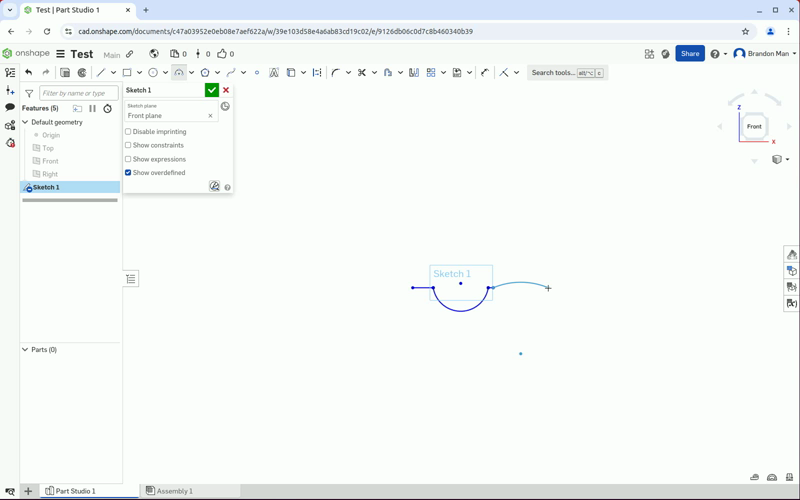
mouse_move(520, 311)
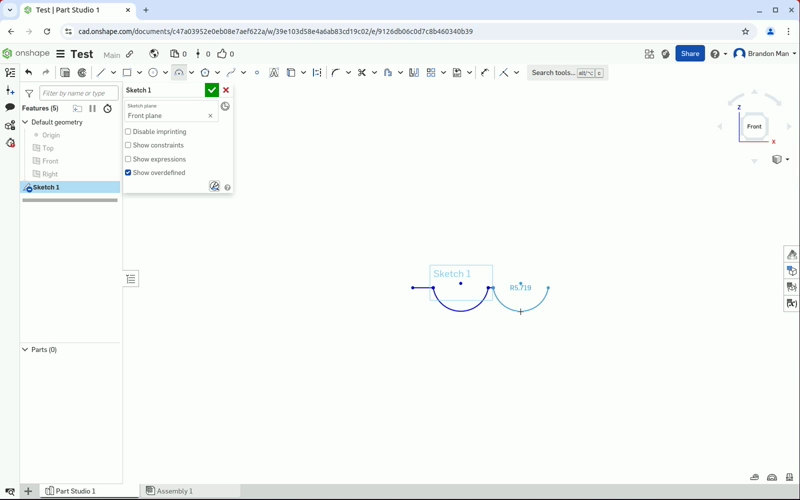
click(520, 311)
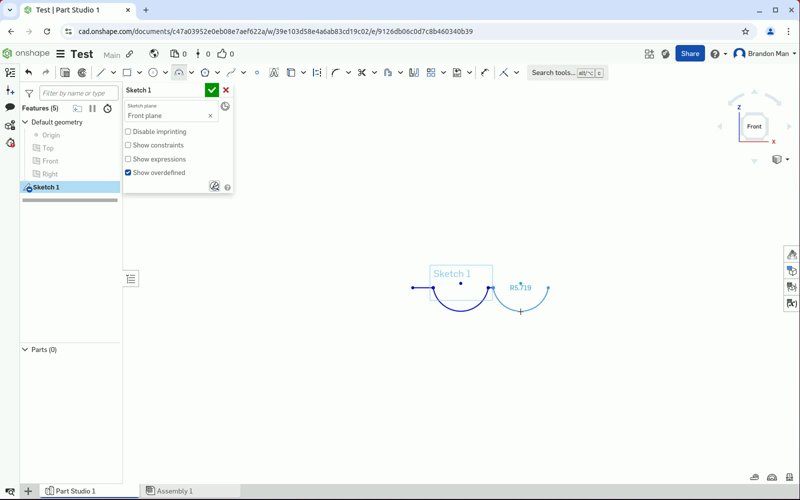
key_up(shift)
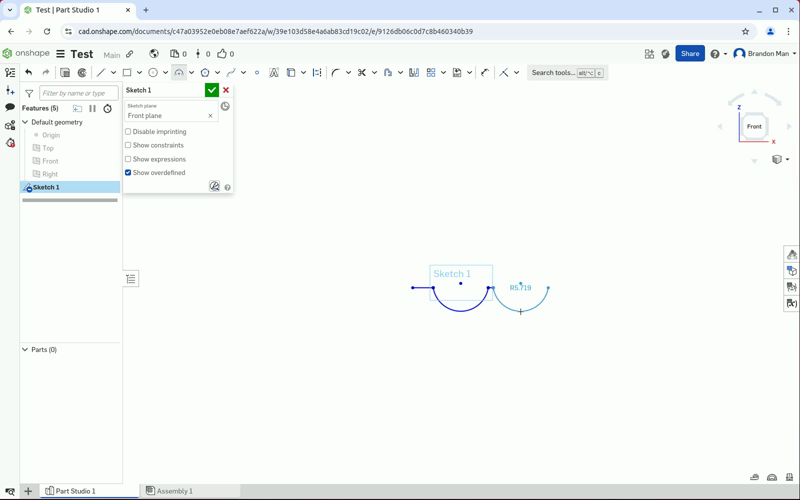
key(esc)
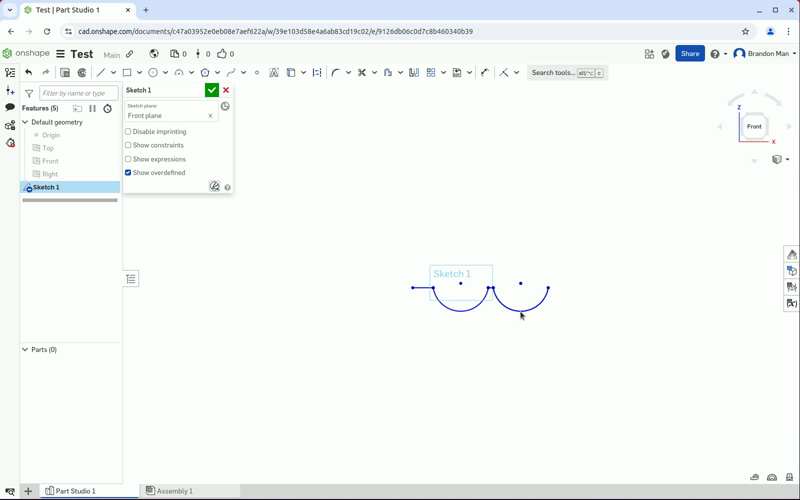
key(l)
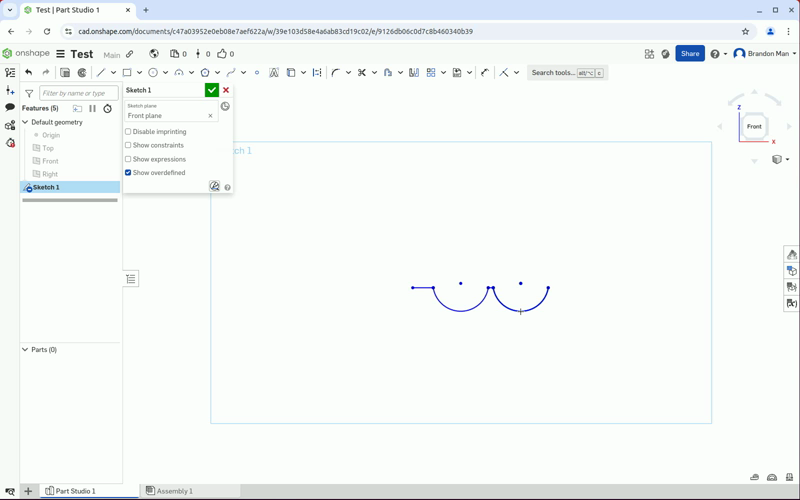
mouse_move(548, 287)
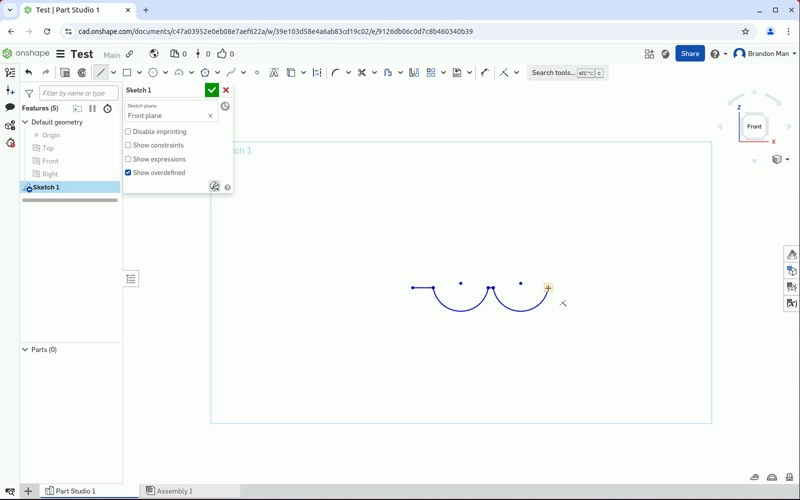
click(548, 287)
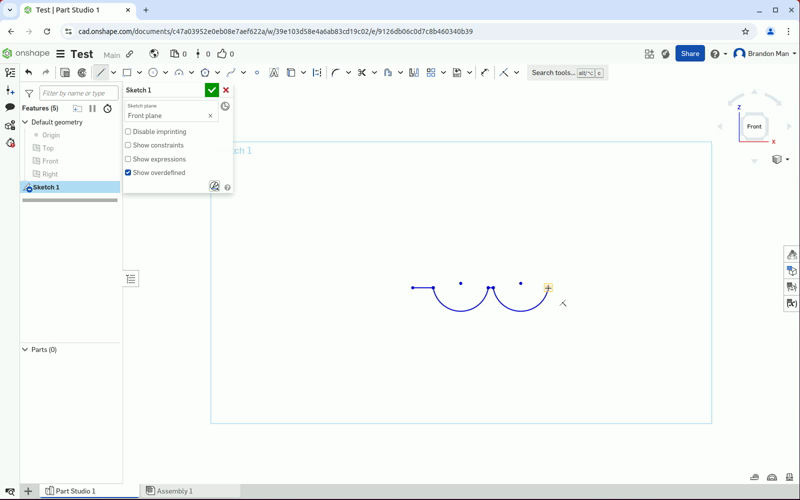
key_down(shift)
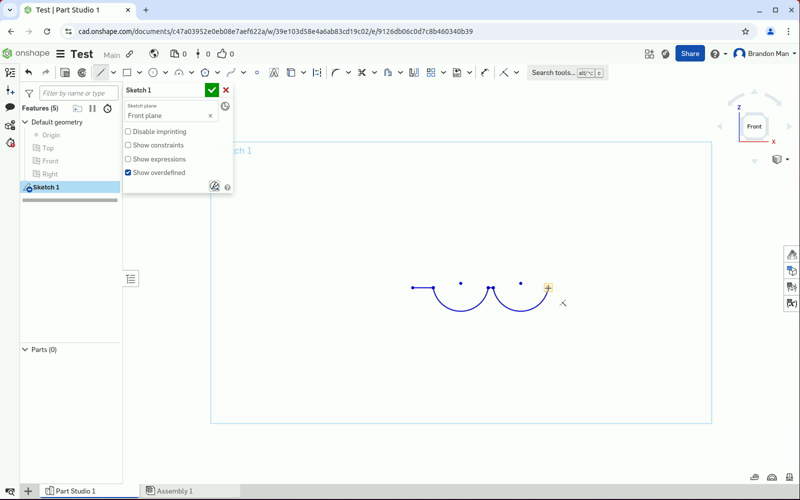
mouse_move(578, 287)
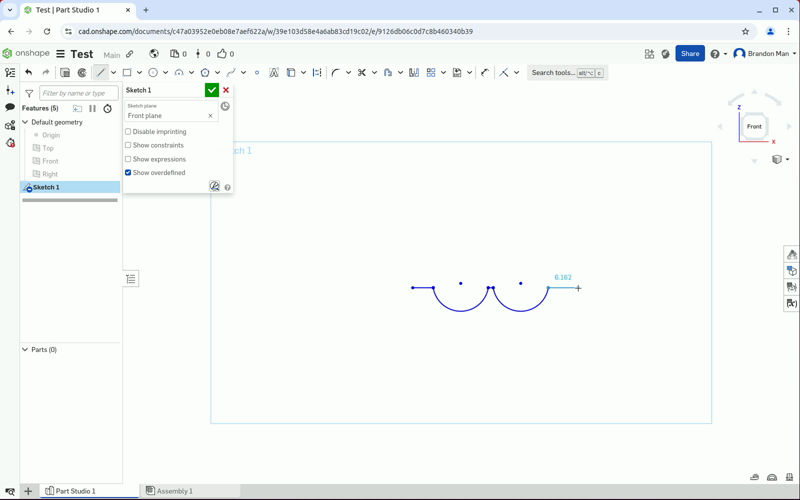
mouse_move(562, 287)
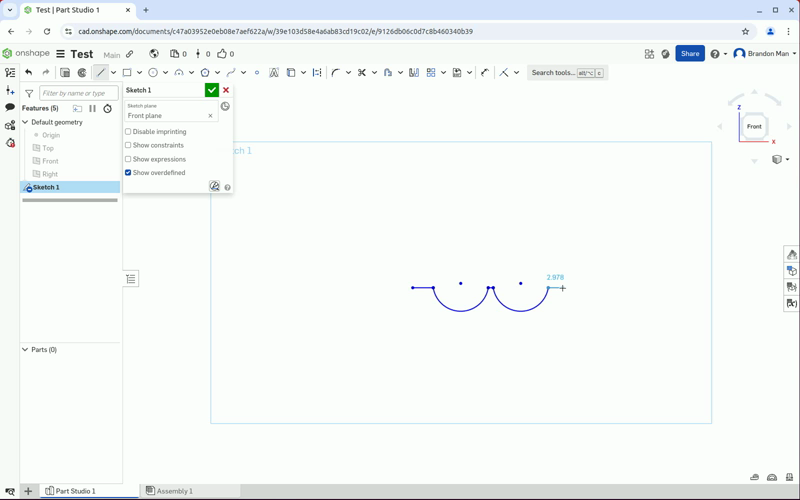
click(562, 287)
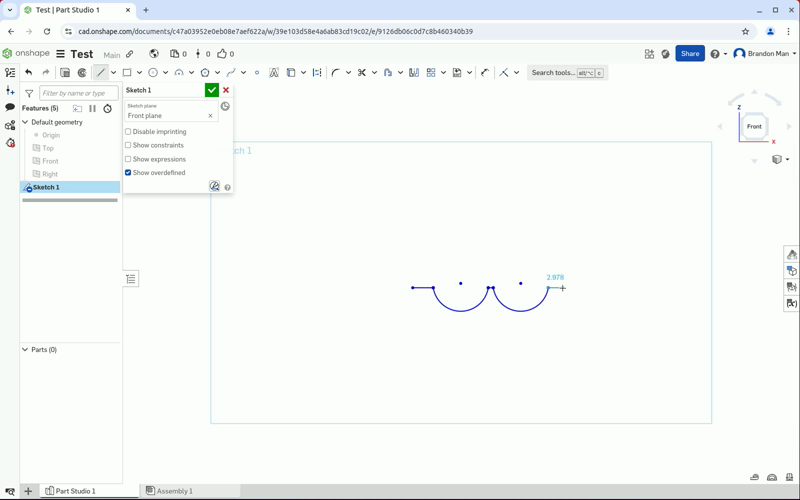
key_up(shift)
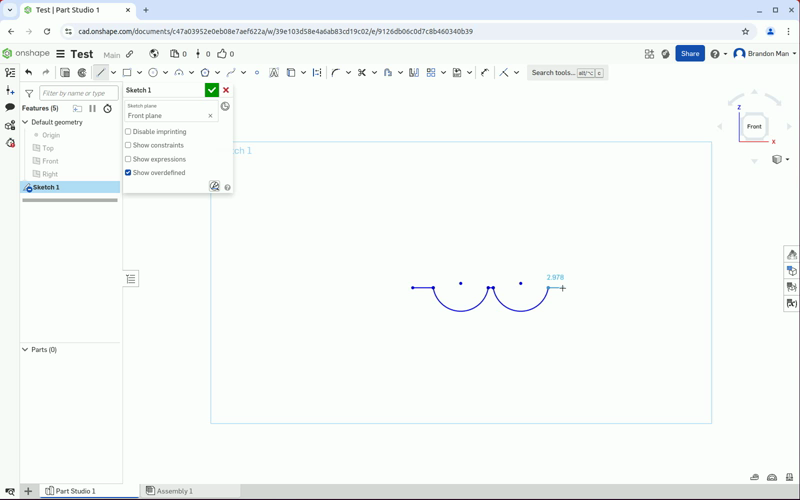
key_down(shift)
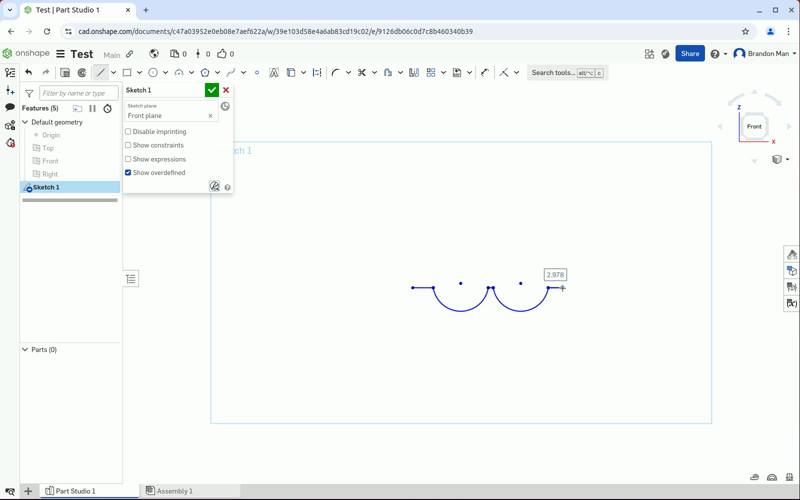
mouse_move(589, 287)
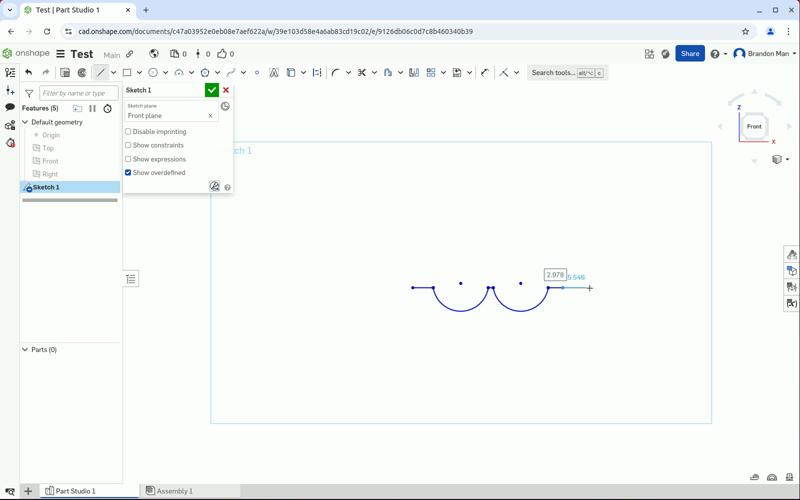
mouse_move(562, 278)
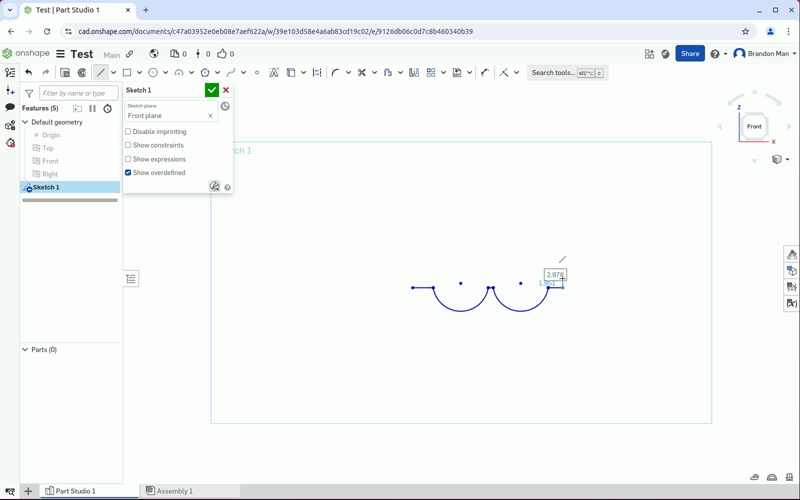
click(562, 278)
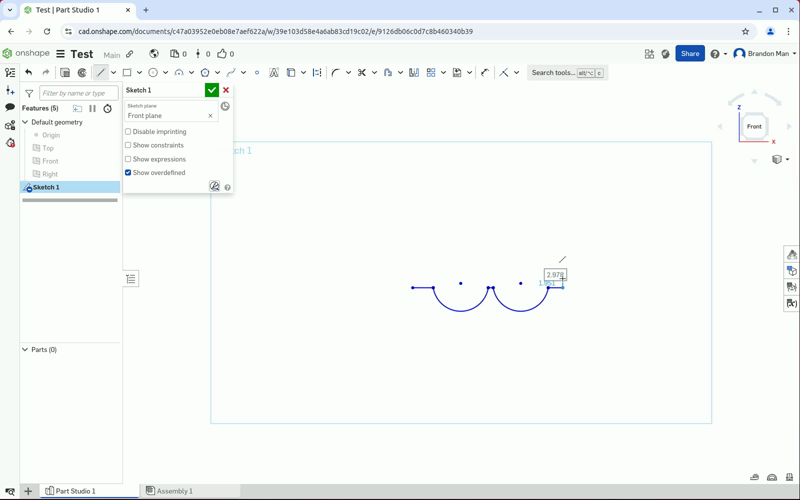
key_up(shift)
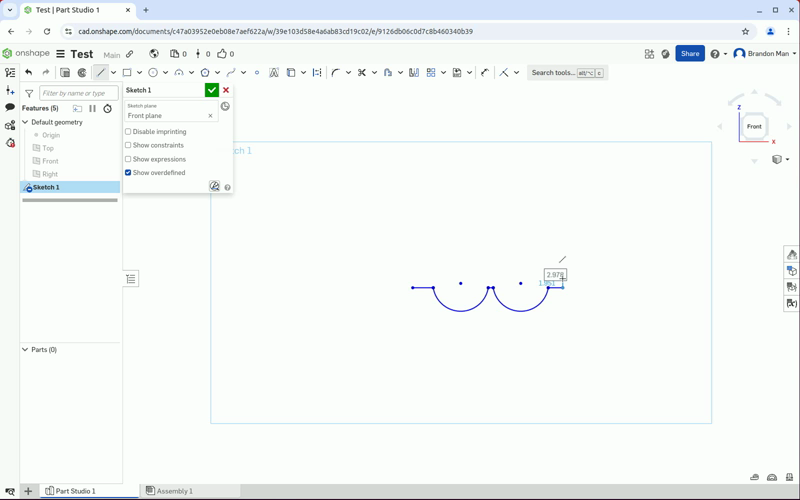
key_down(shift)
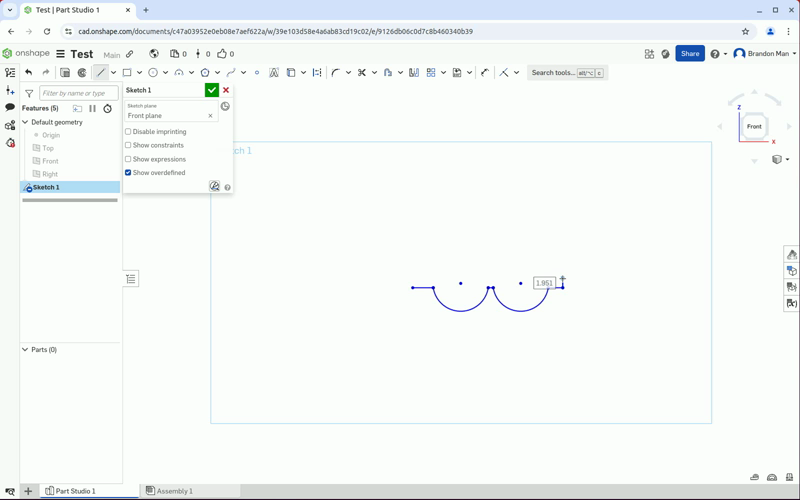
mouse_move(589, 278)
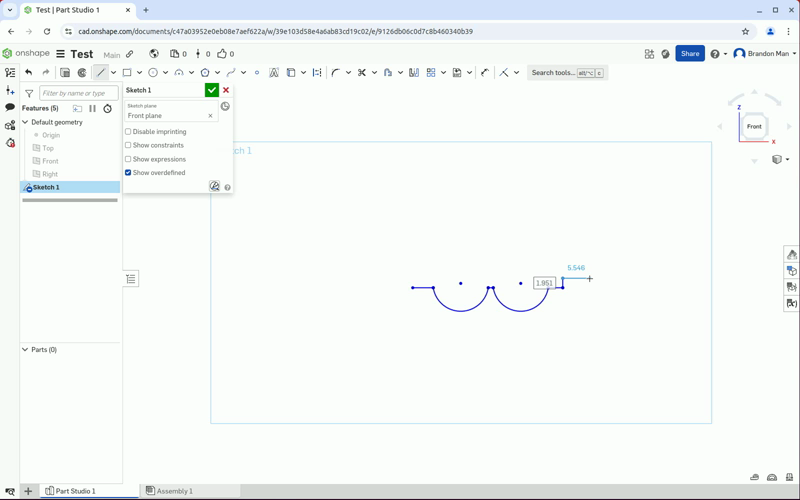
mouse_move(548, 278)
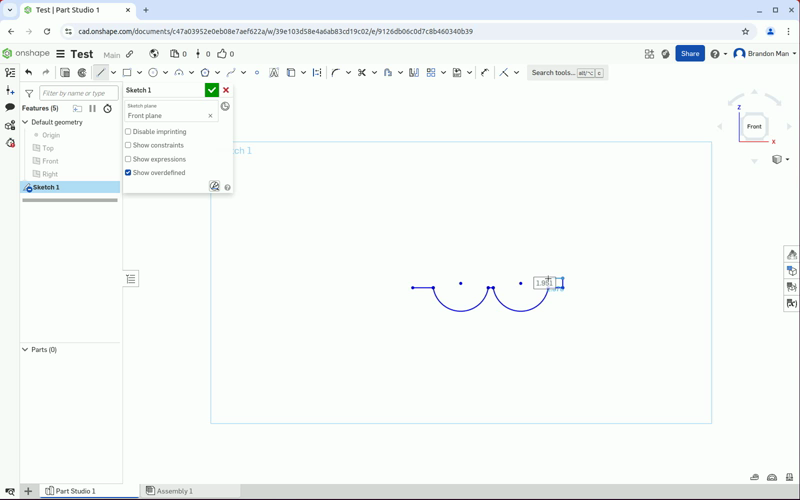
click(548, 278)
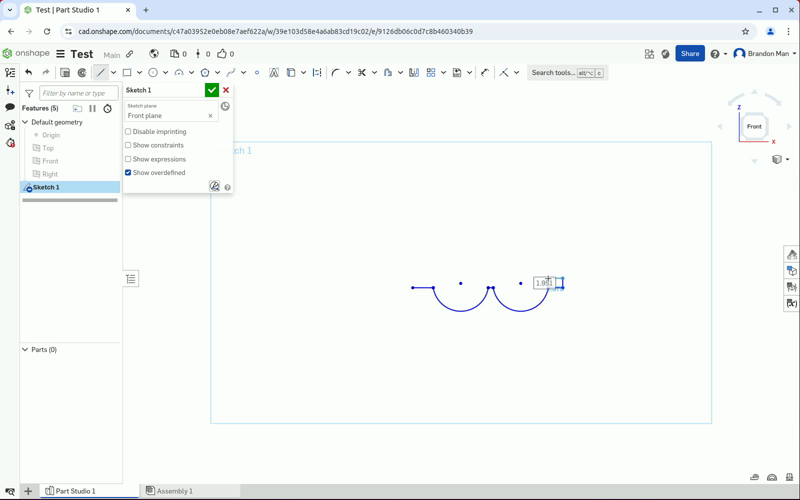
key_up(shift)
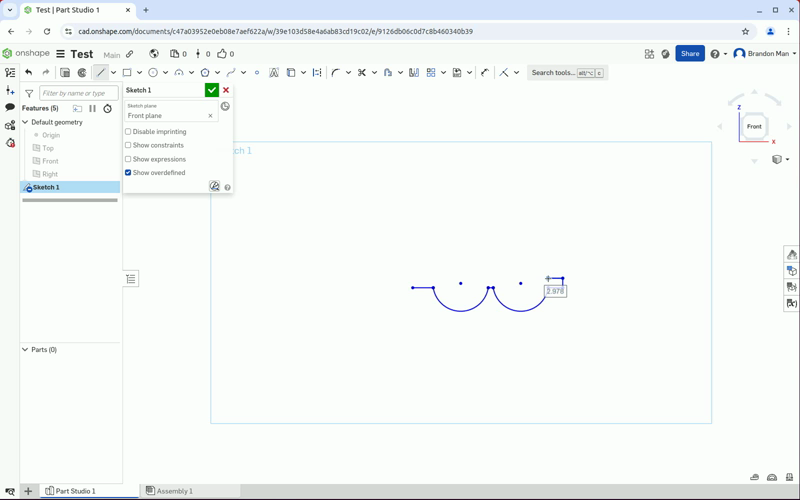
key(esc)
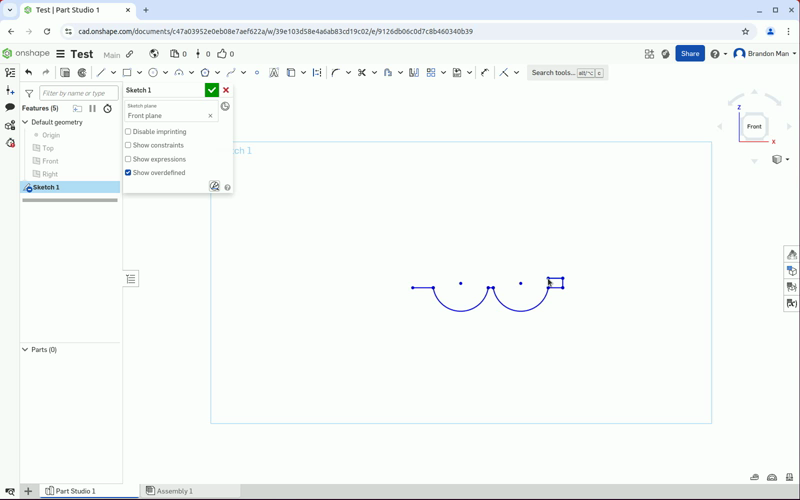
key(a)
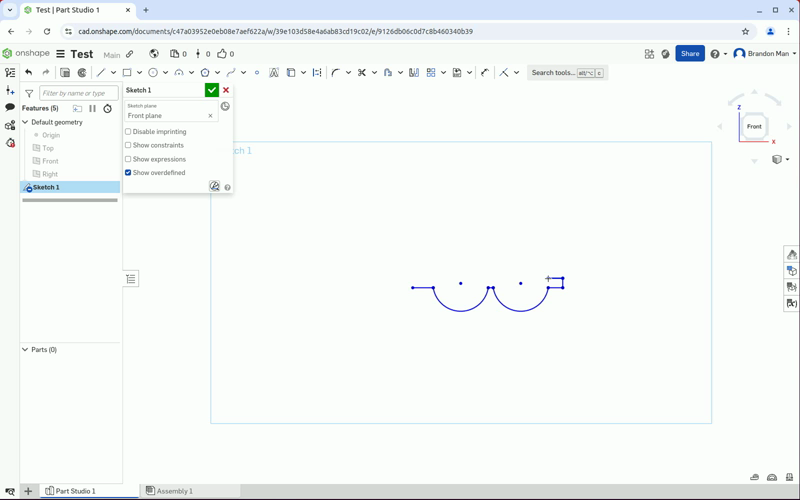
mouse_move(548, 278)
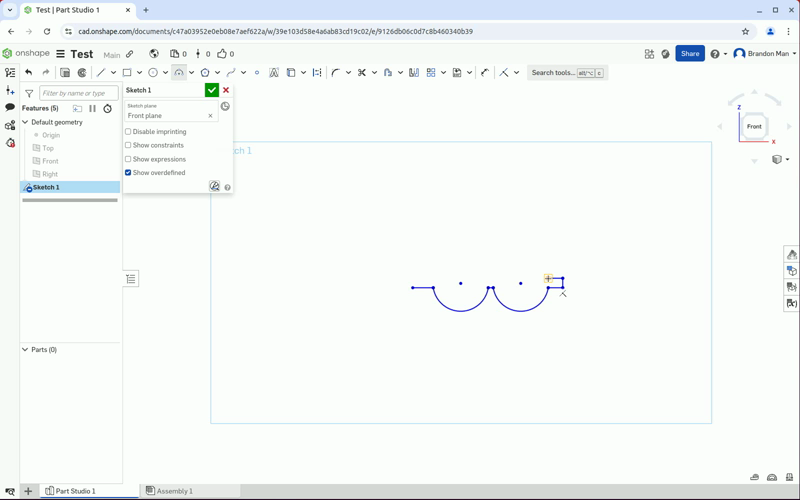
click(548, 278)
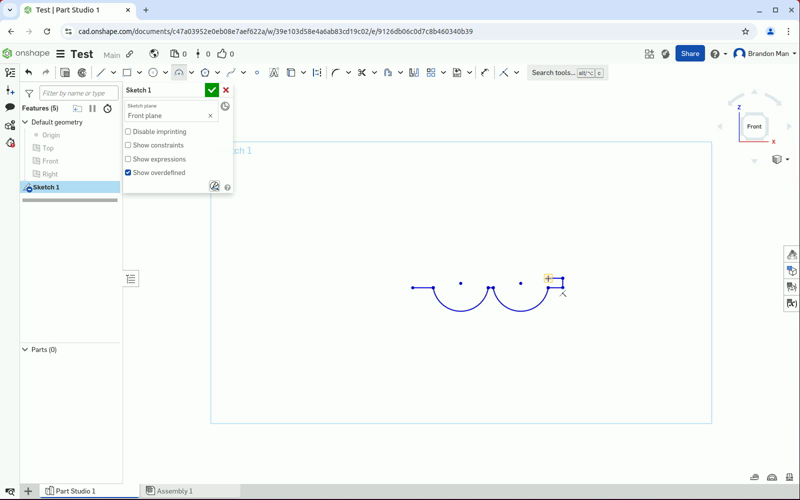
key_down(shift)
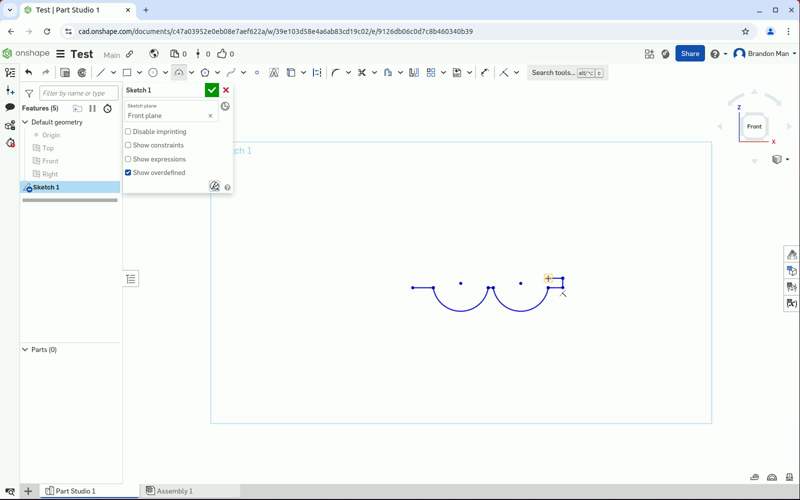
mouse_move(493, 278)
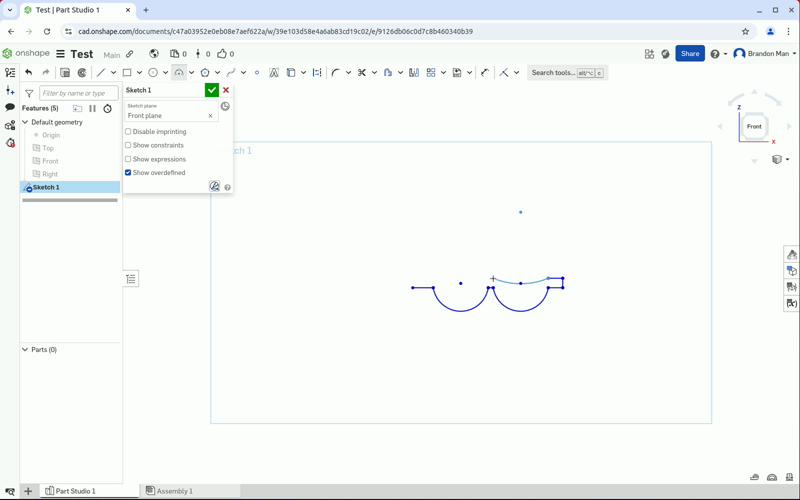
click(493, 278)
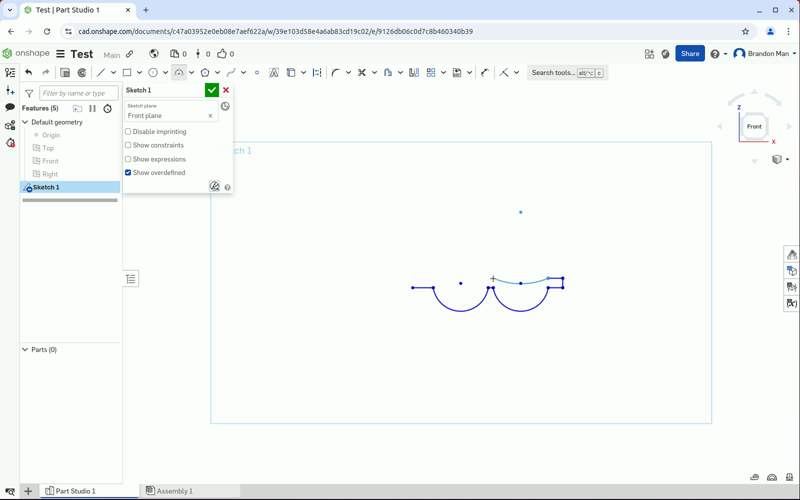
mouse_move(520, 254)
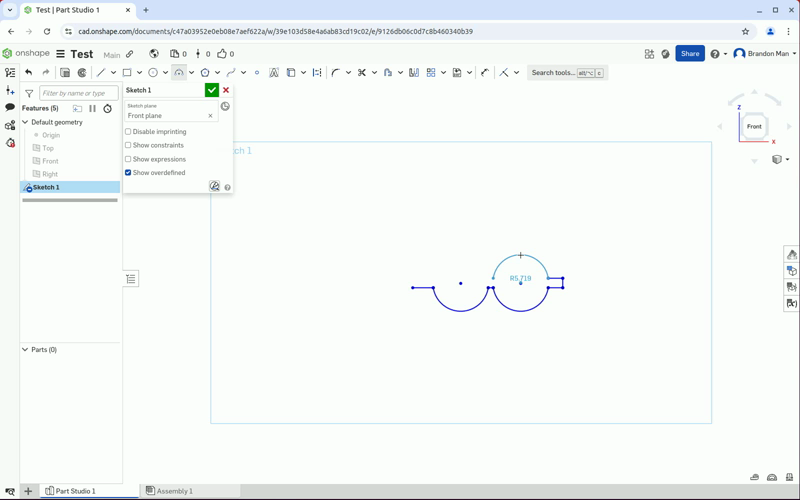
click(520, 254)
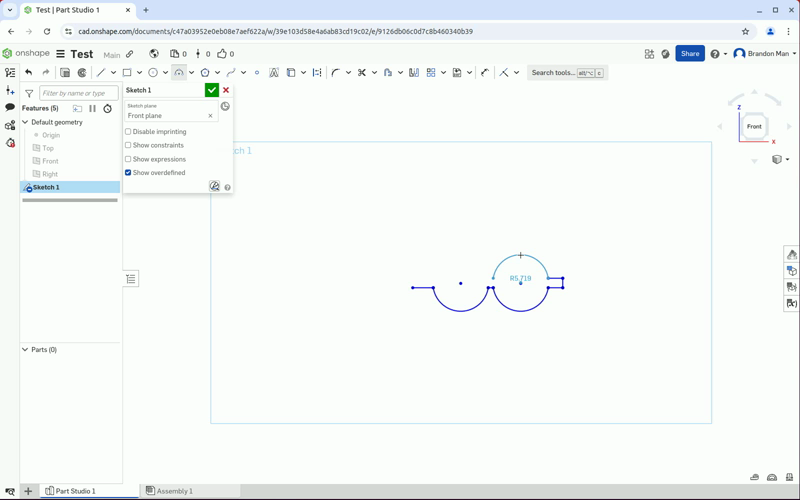
key_up(shift)
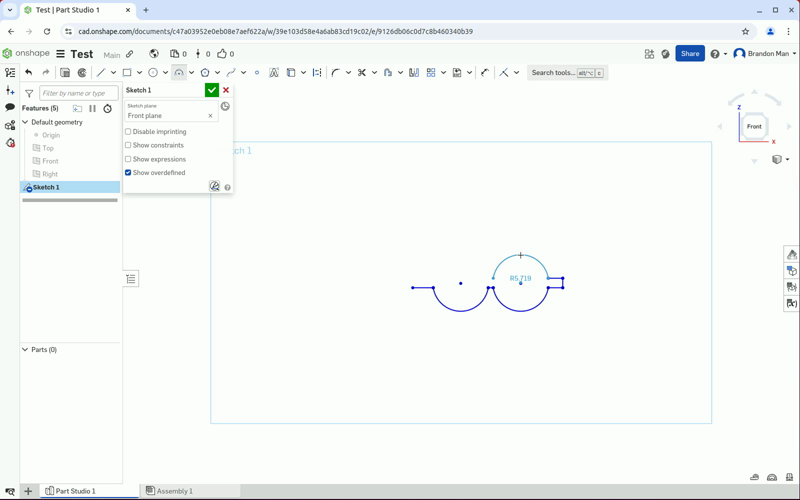
key(esc)
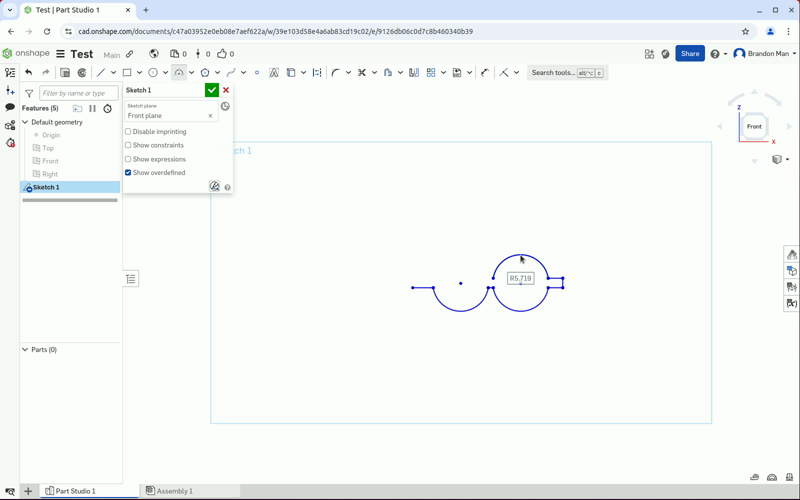
key(l)
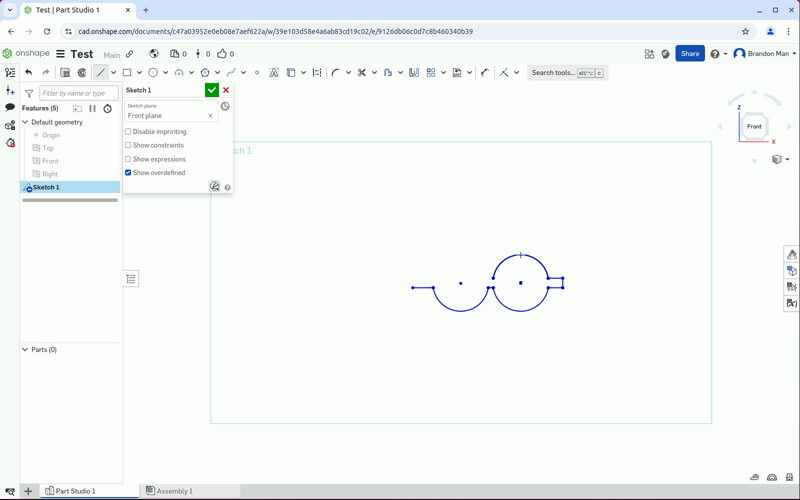
mouse_move(493, 278)
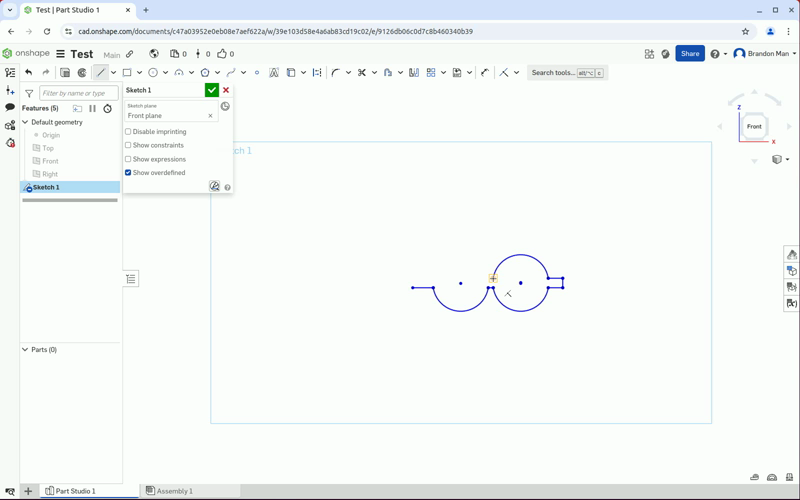
click(493, 278)
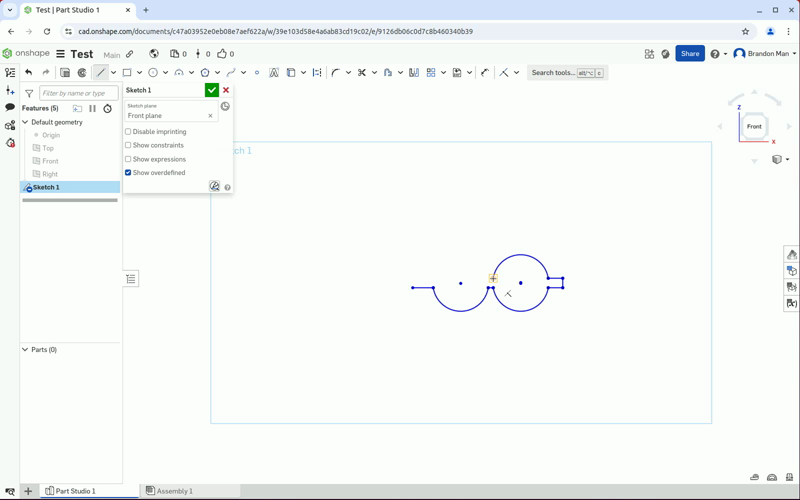
key_down(shift)
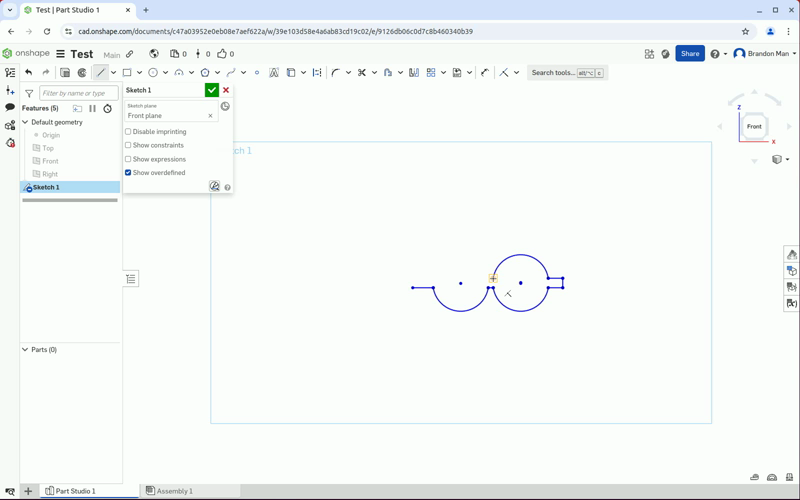
mouse_move(523, 278)
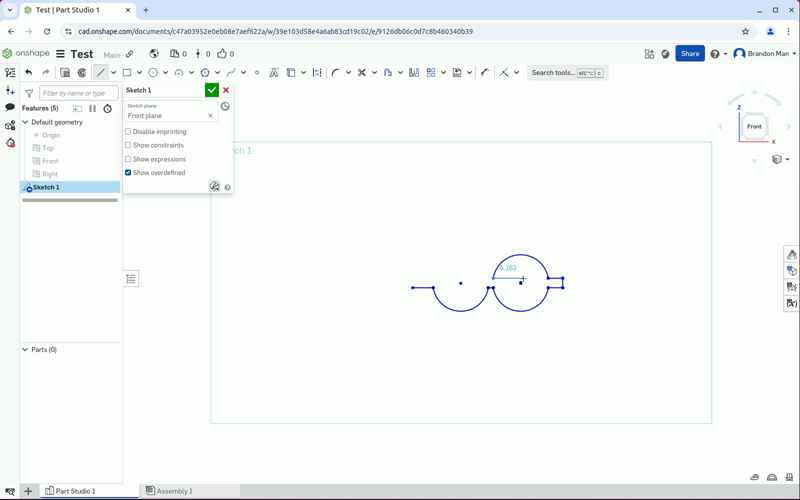
mouse_move(488, 278)
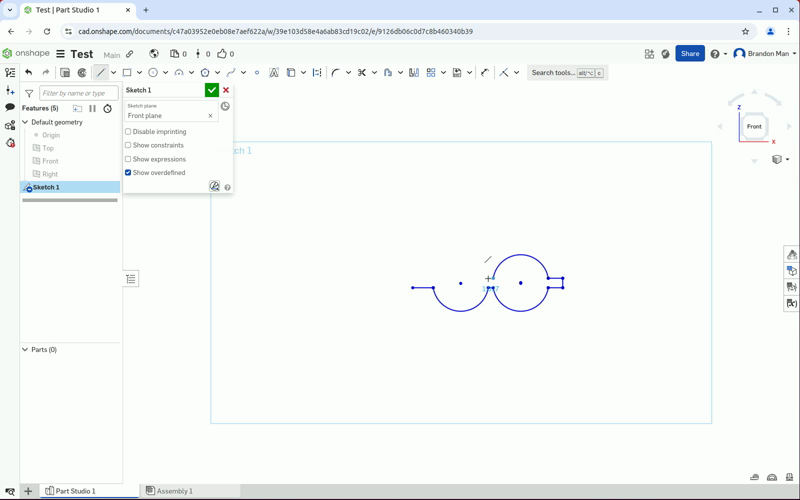
scroll(6)
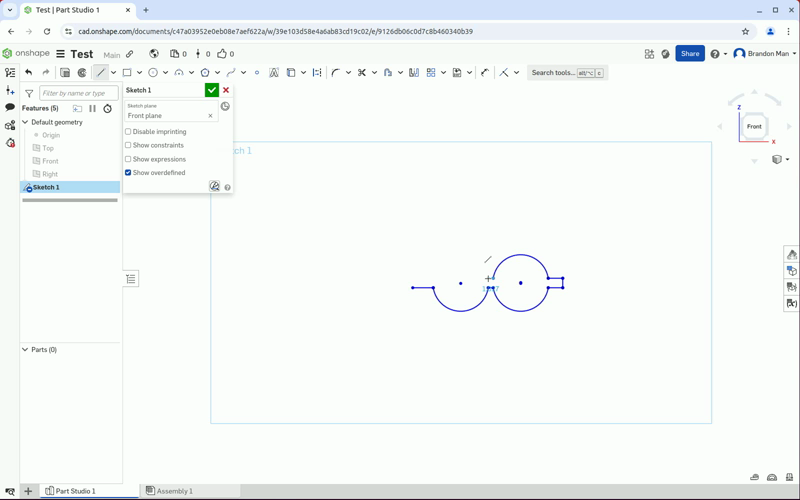
scroll(6)
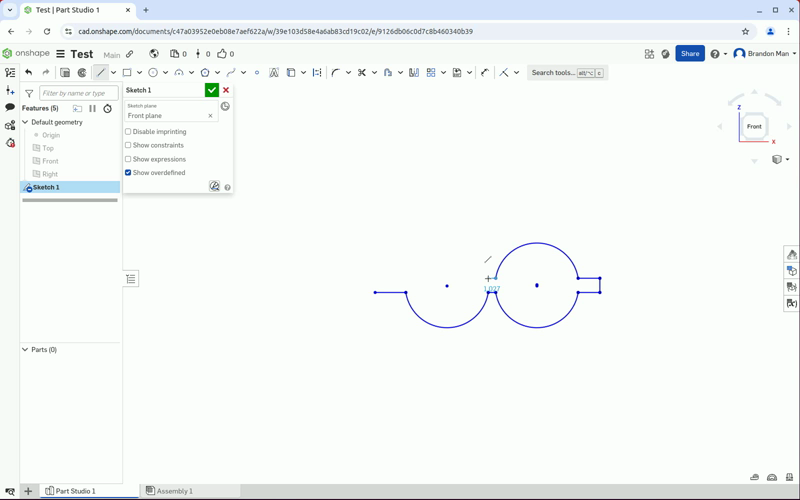
scroll(6)
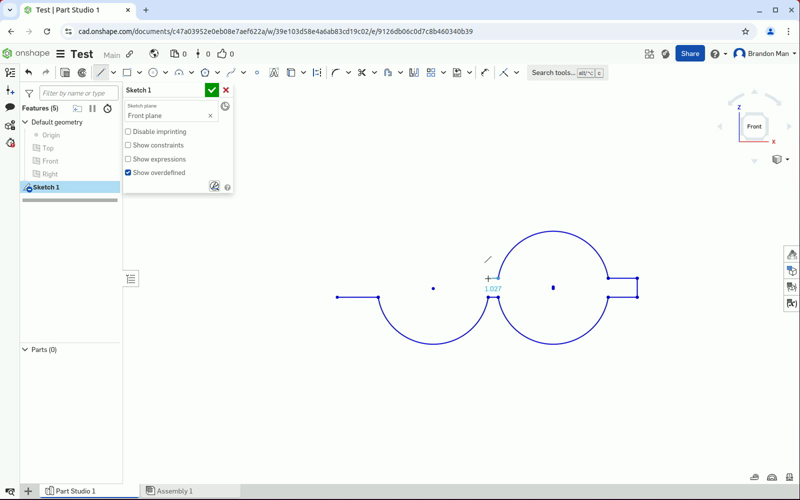
scroll(6)
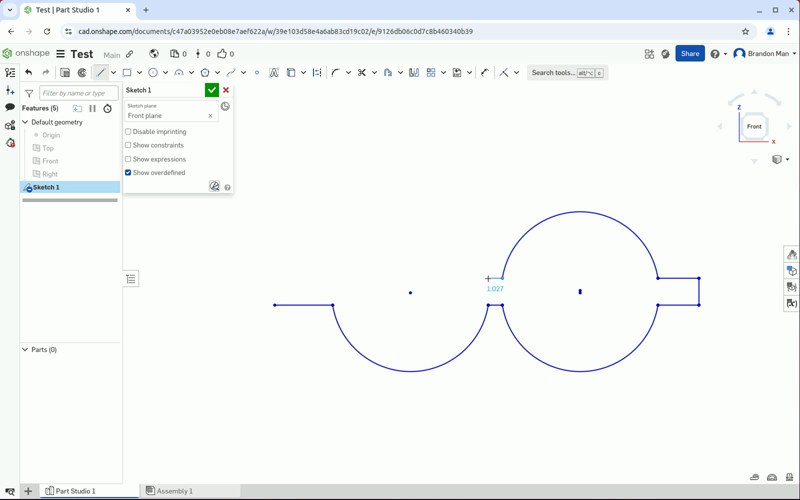
scroll(6)
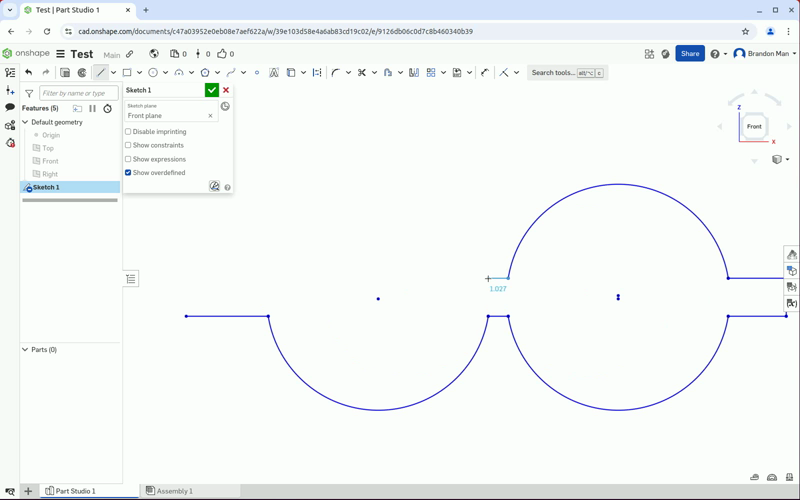
scroll(6)
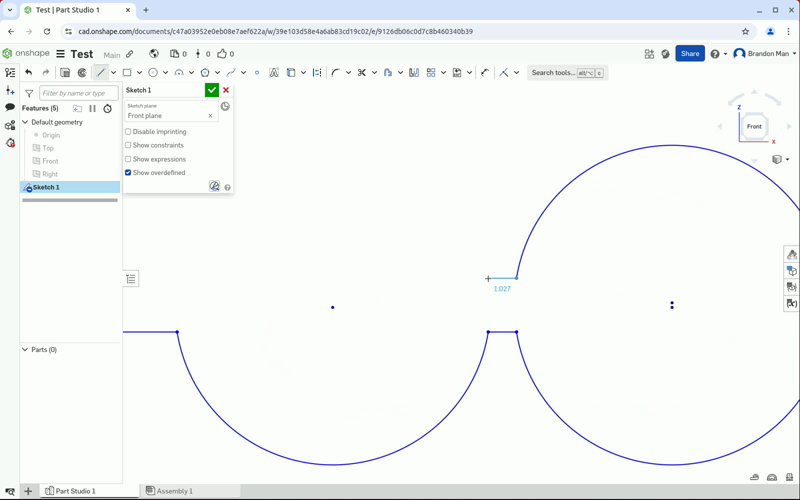
scroll(6)
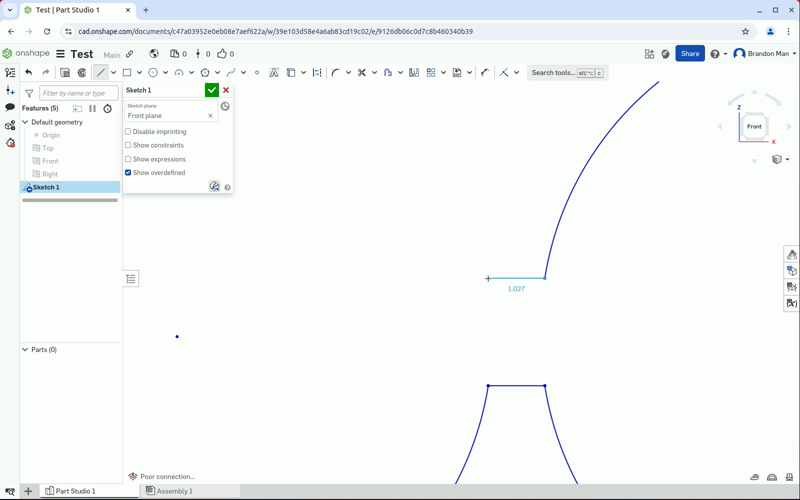
click(488, 278)
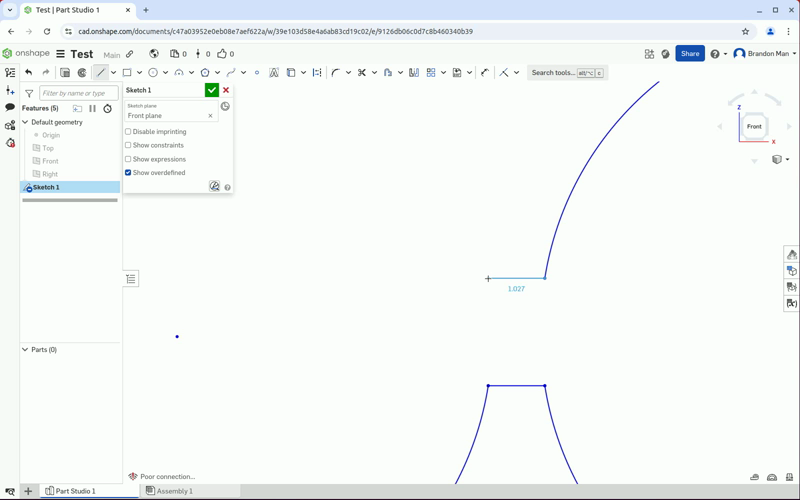
scroll(-6)
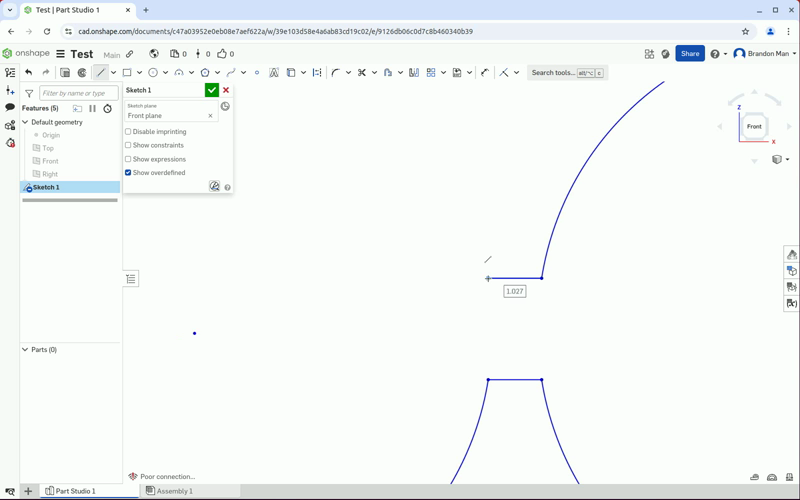
scroll(-6)
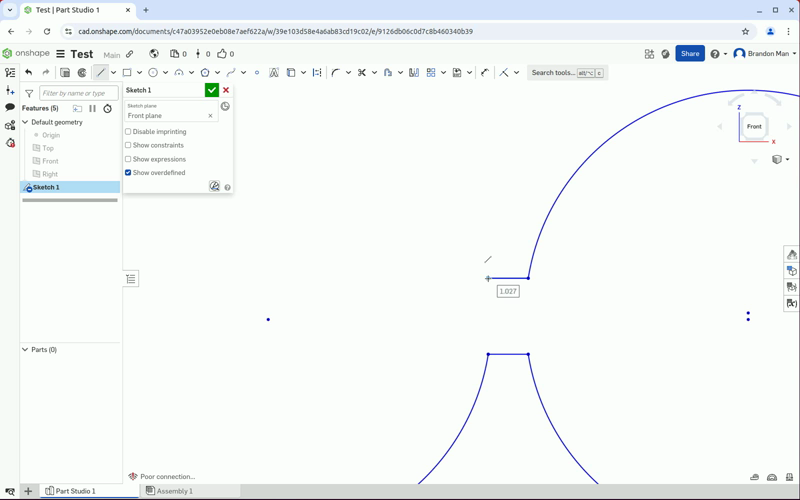
scroll(-6)
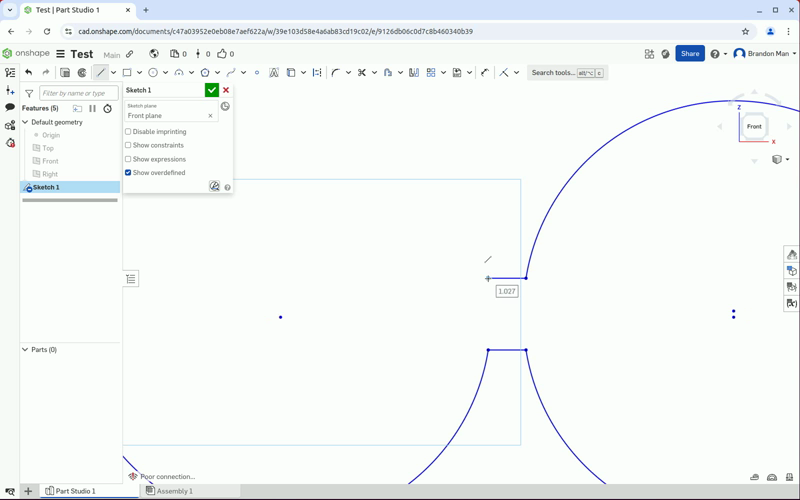
scroll(-6)
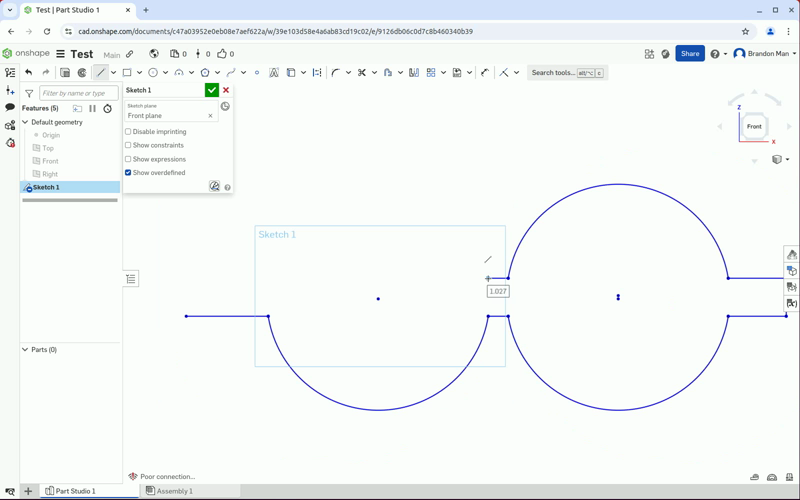
scroll(-6)
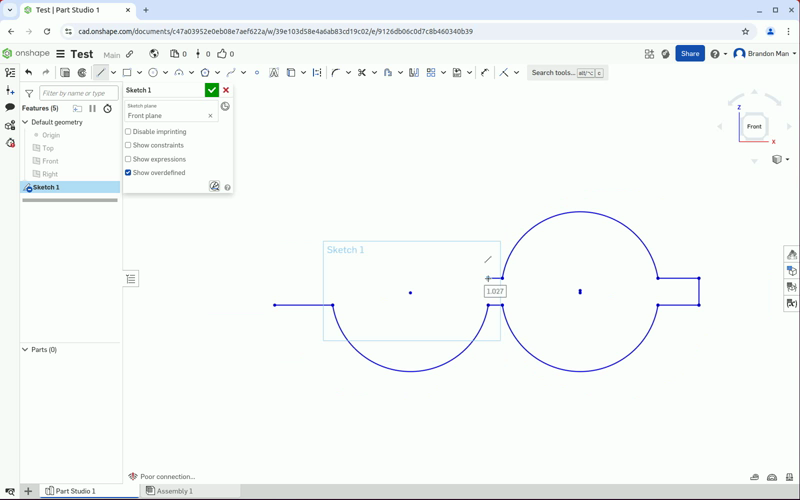
scroll(-6)
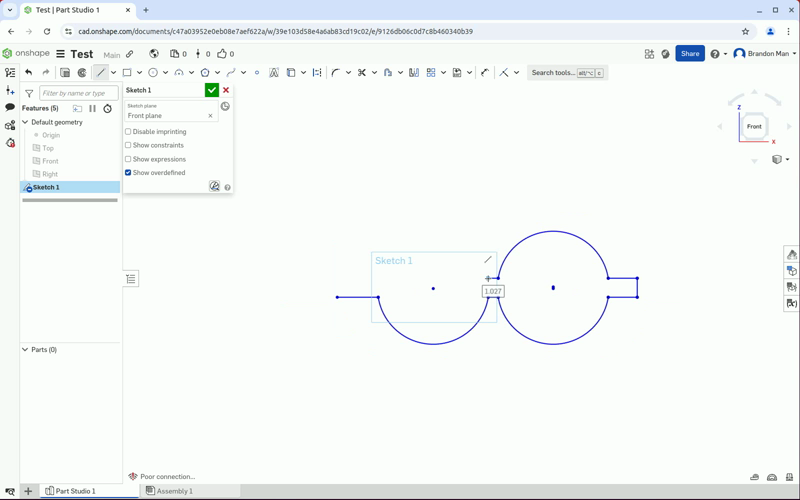
scroll(-6)
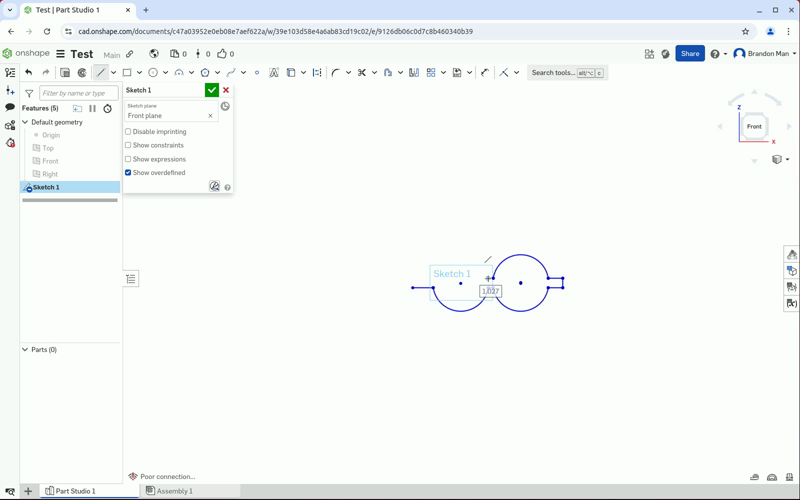
key_up(shift)
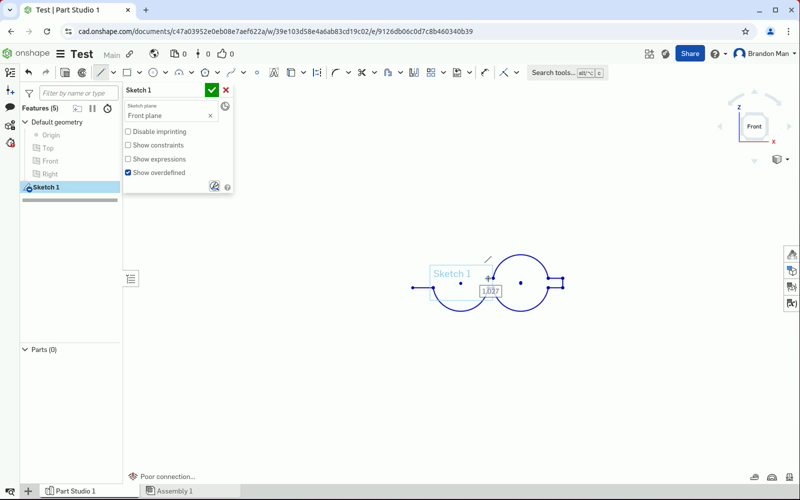
key(esc)
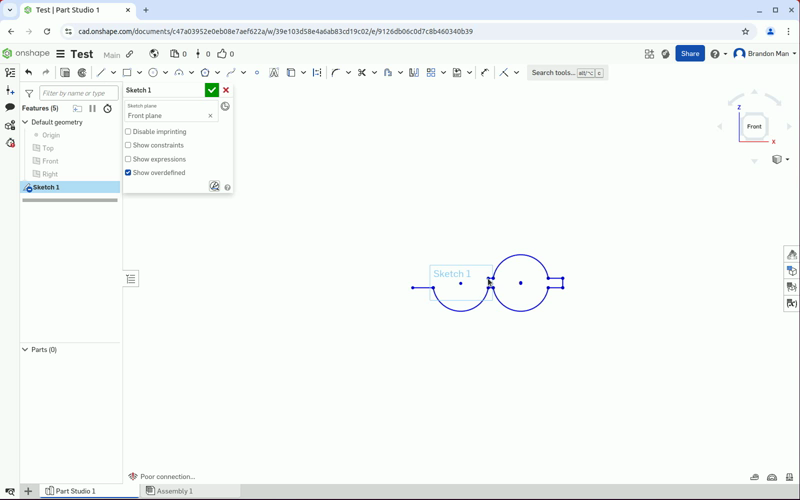
key(a)
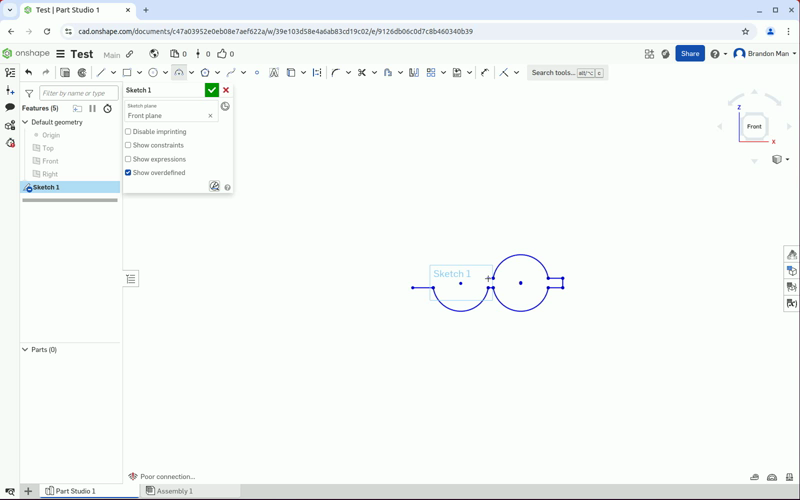
mouse_move(488, 278)
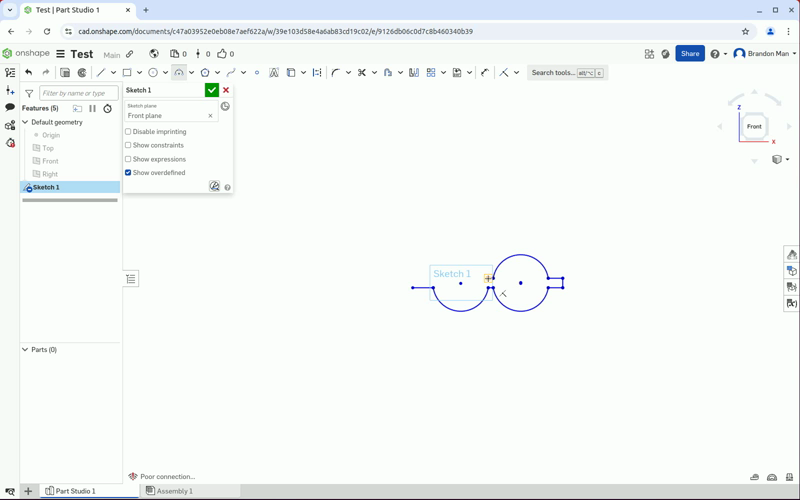
click(488, 278)
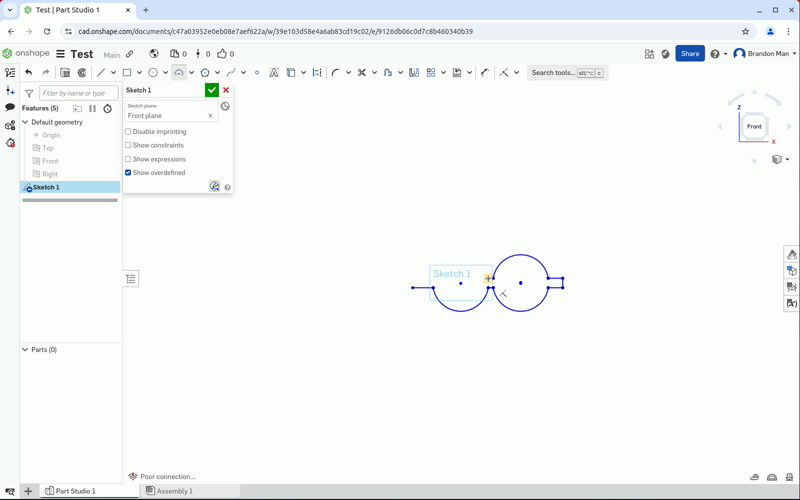
key_down(shift)
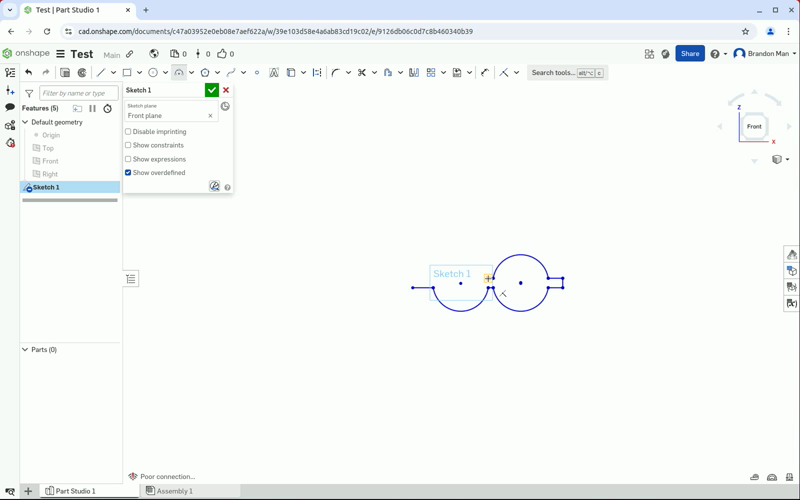
mouse_move(433, 278)
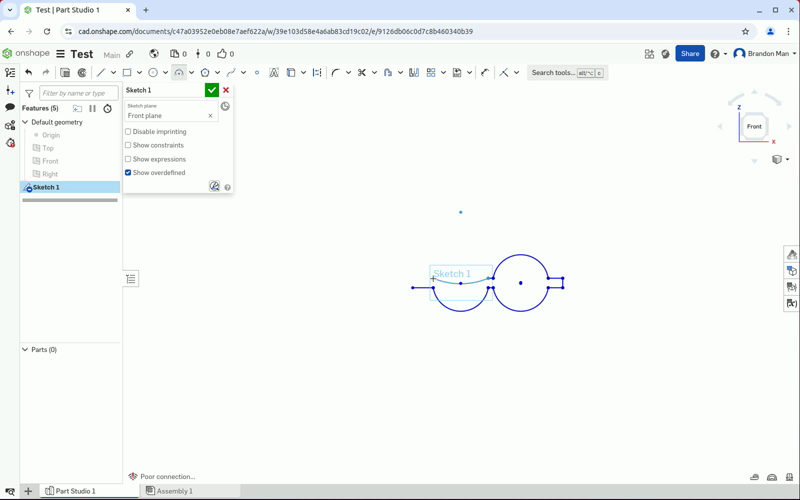
click(433, 278)
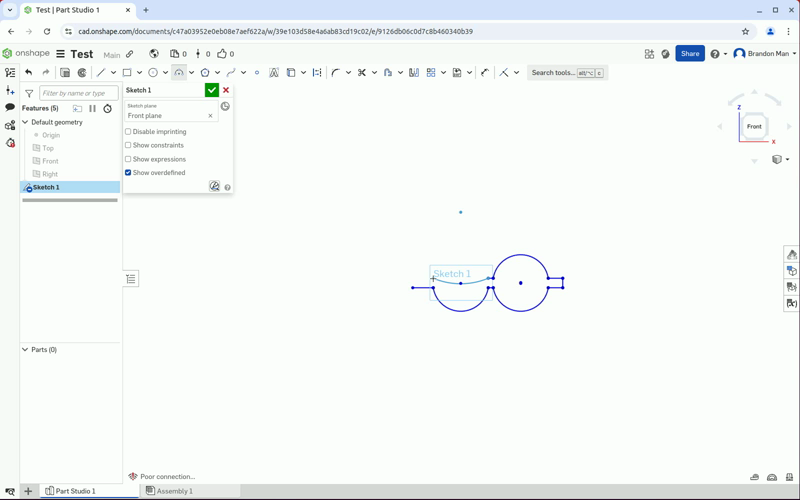
mouse_move(460, 254)
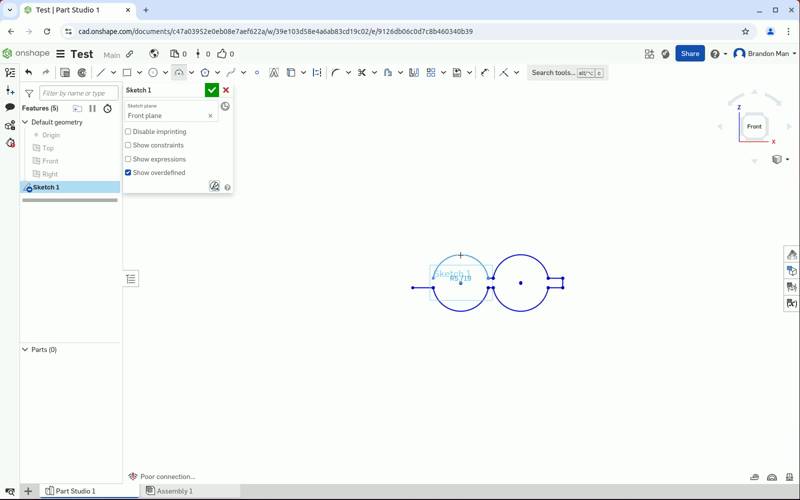
click(460, 254)
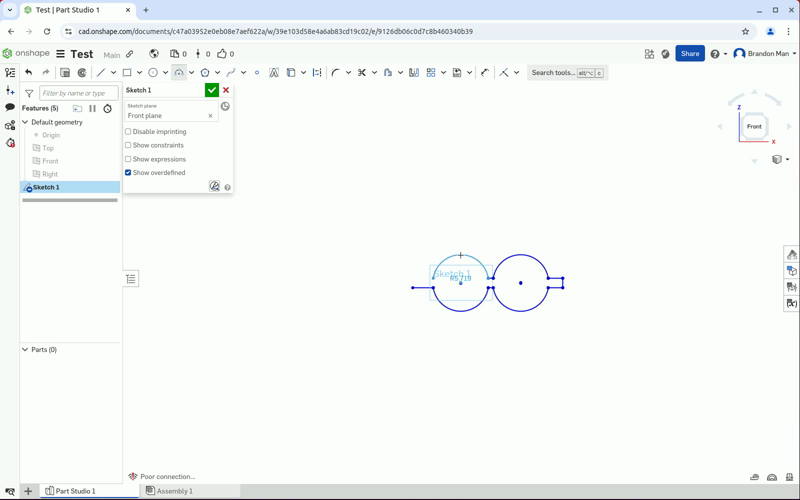
key_up(shift)
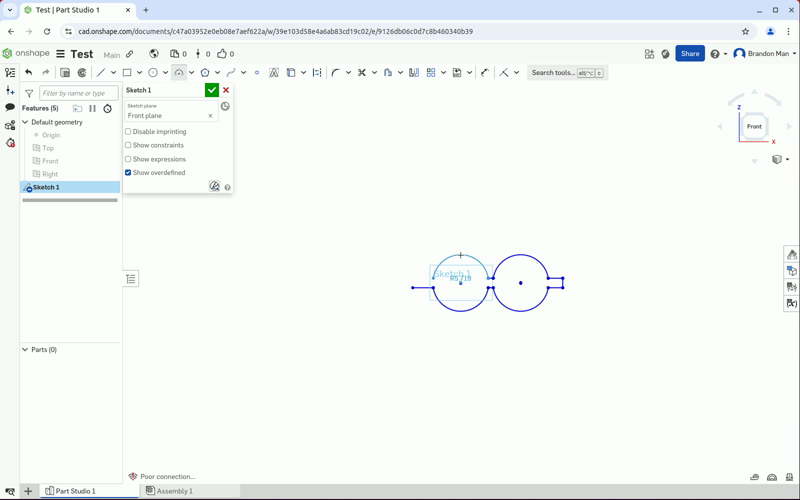
key(esc)
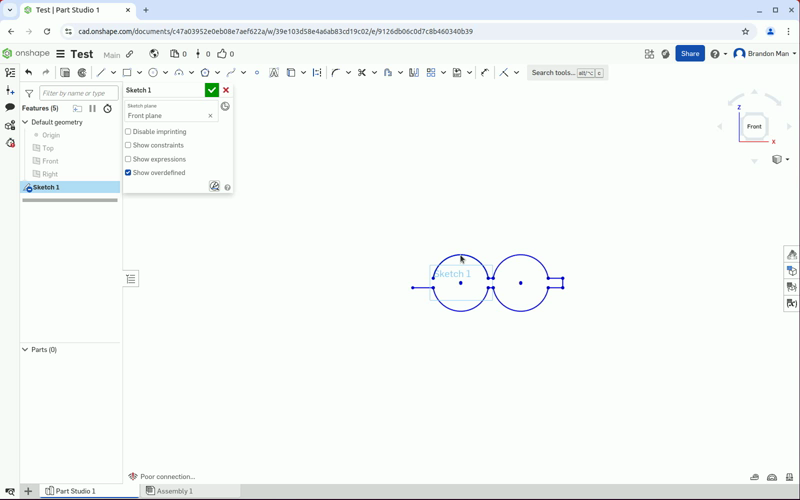
key(l)
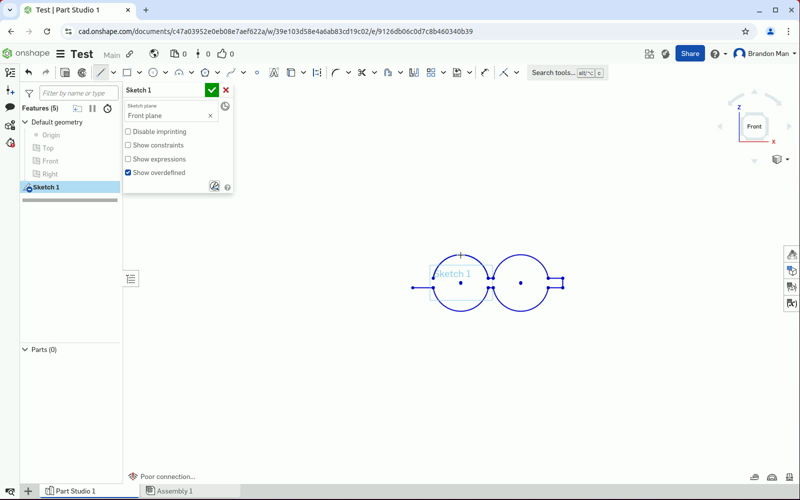
mouse_move(433, 278)
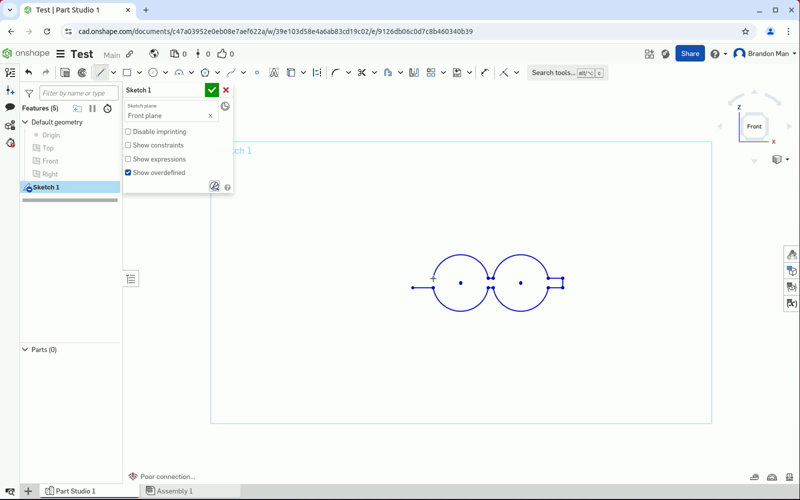
click(433, 278)
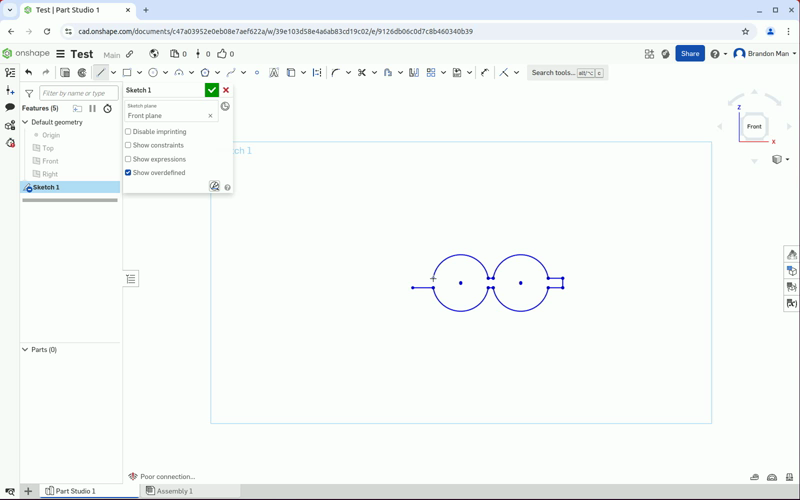
key_down(shift)
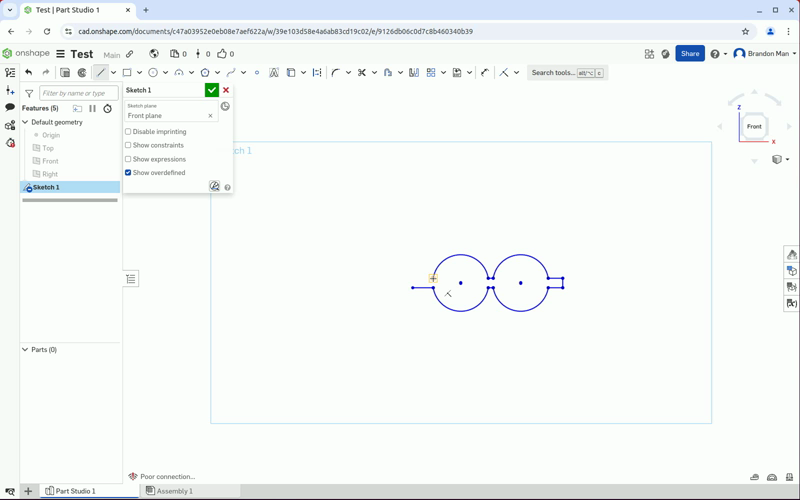
mouse_move(463, 278)
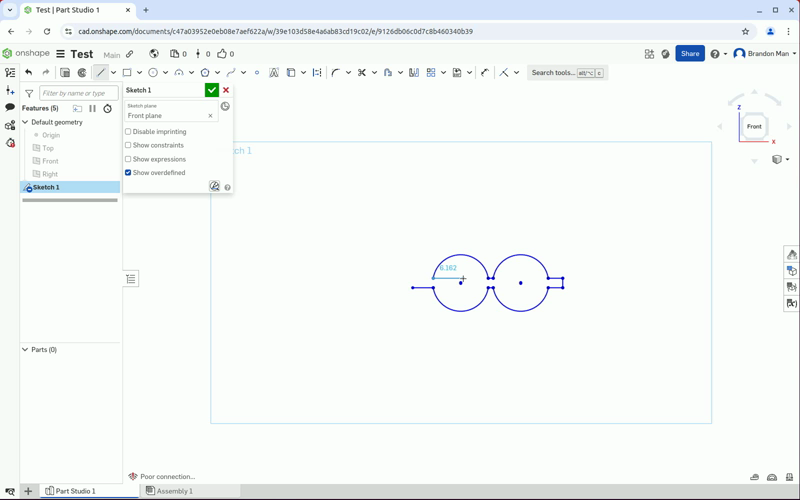
mouse_move(412, 278)
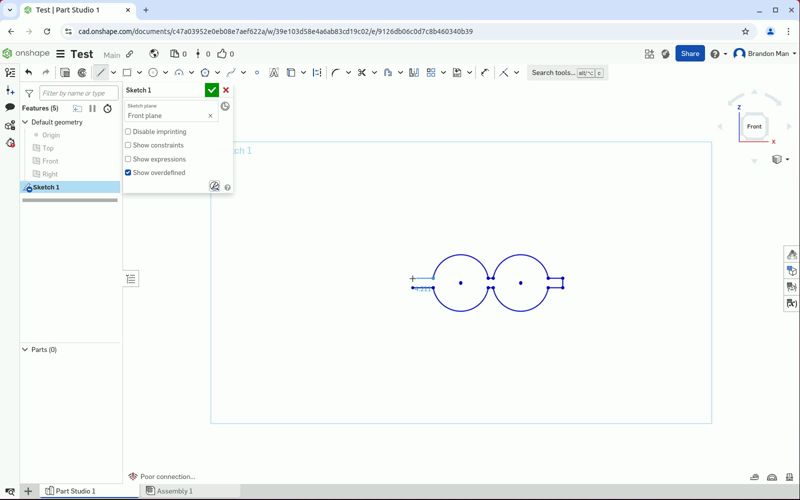
click(412, 278)
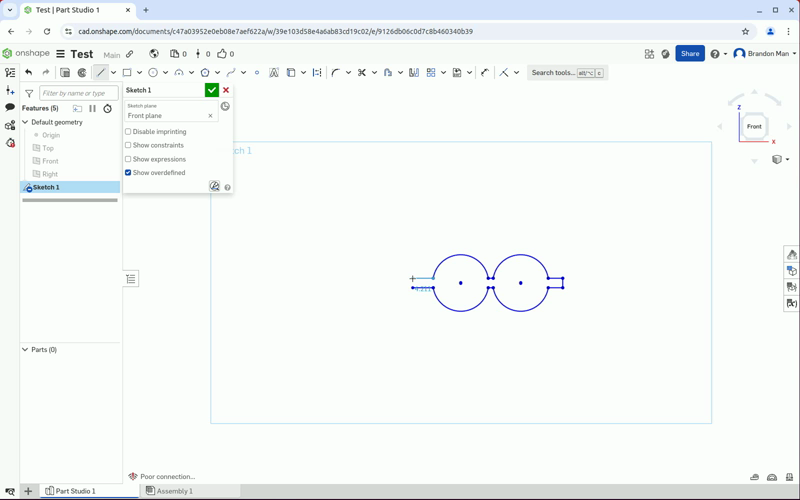
key_up(shift)
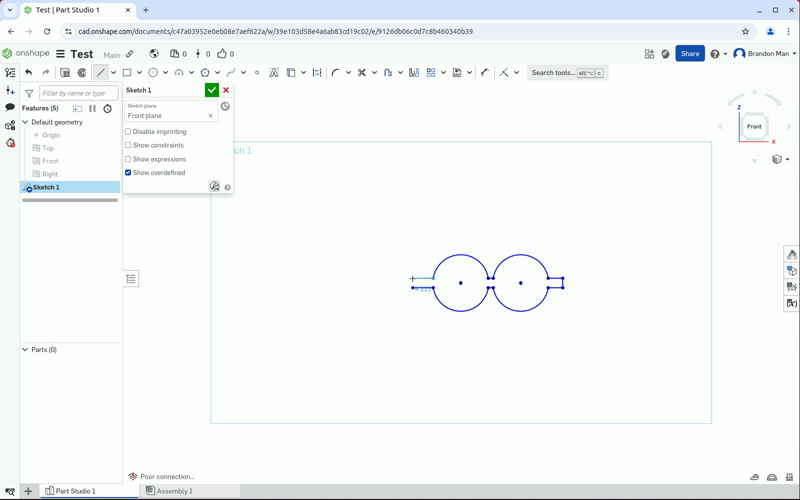
mouse_move(442, 278)
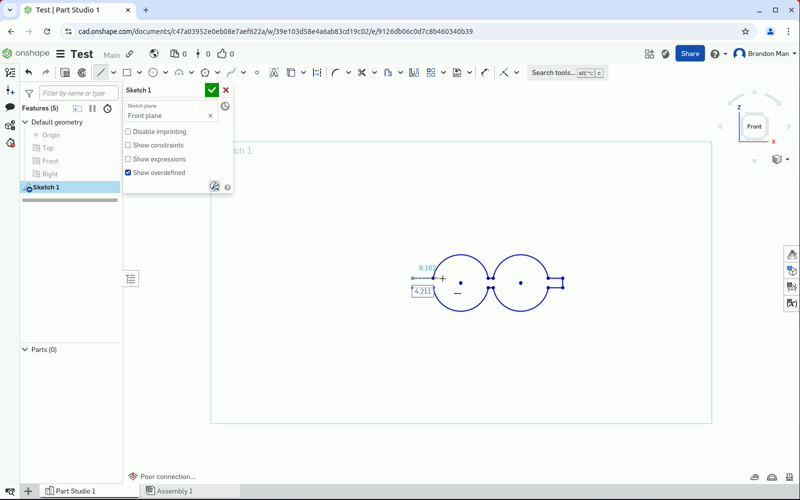
key_down(shift)
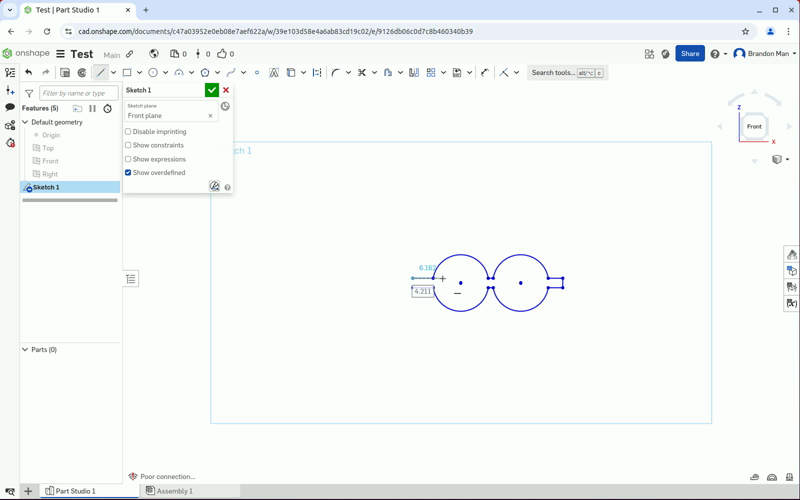
mouse_move(412, 287)
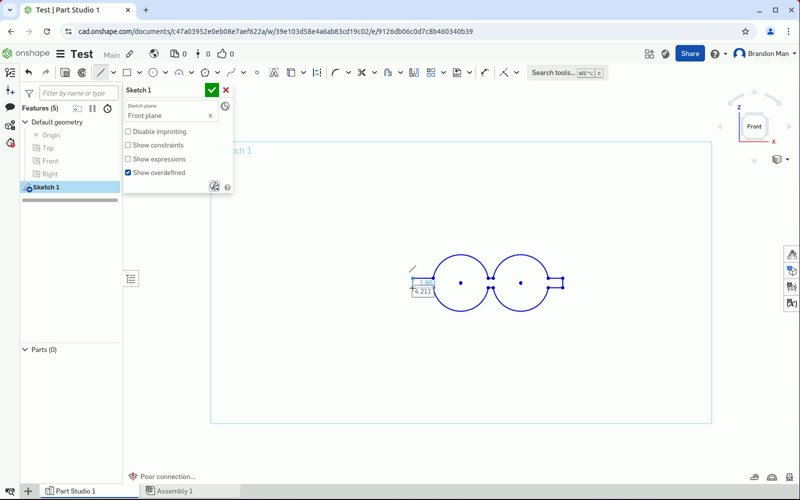
key_up(shift)
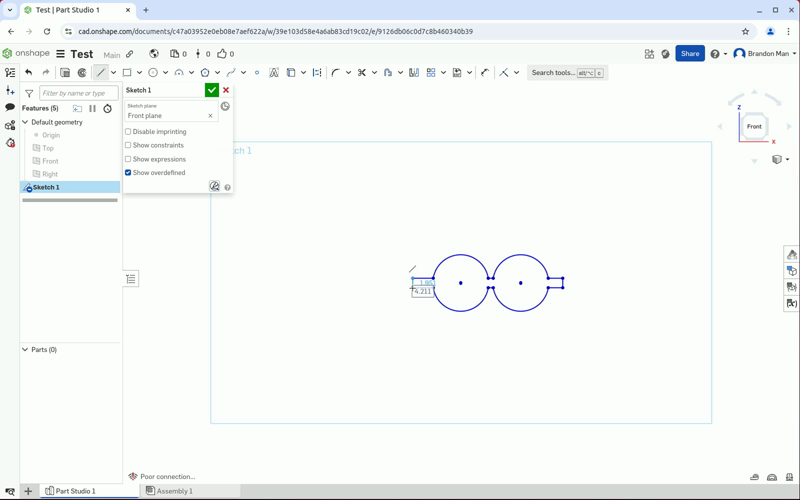
click(412, 287)
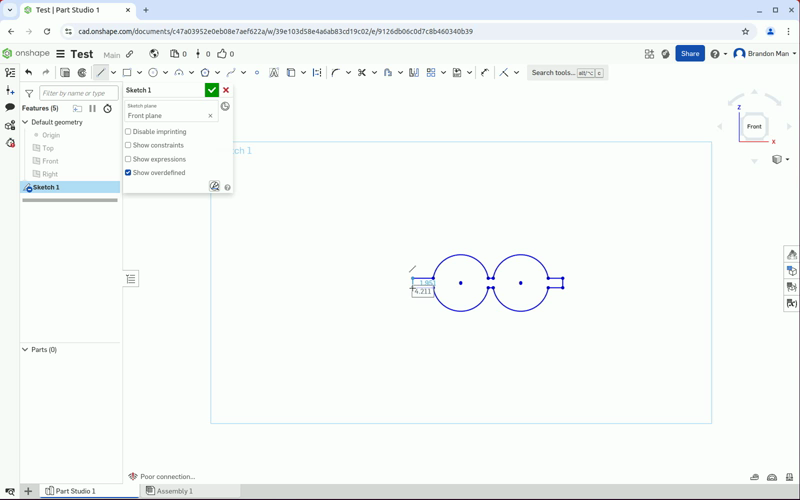
key(esc)
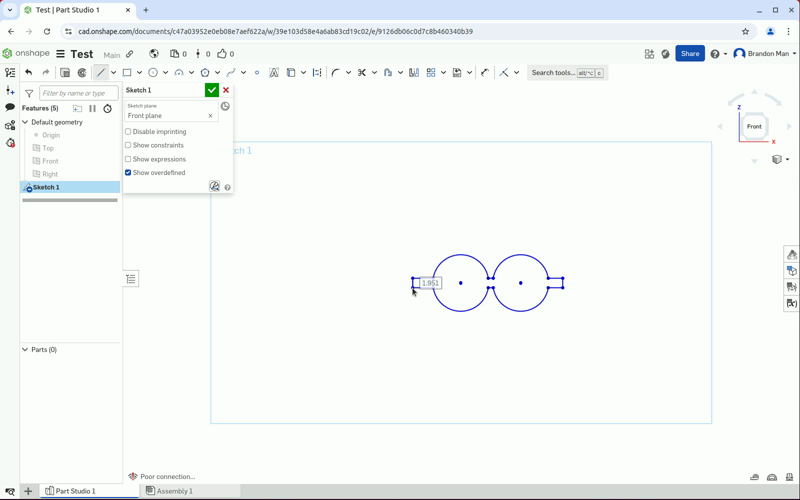
key(c)
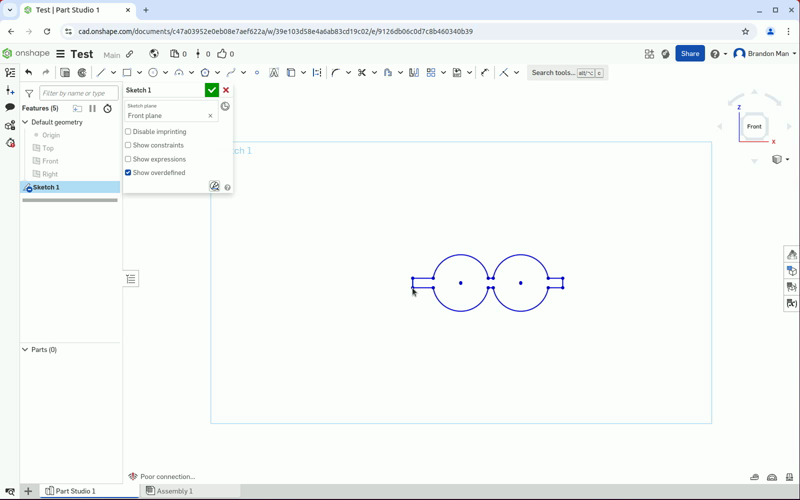
key_down(shift)
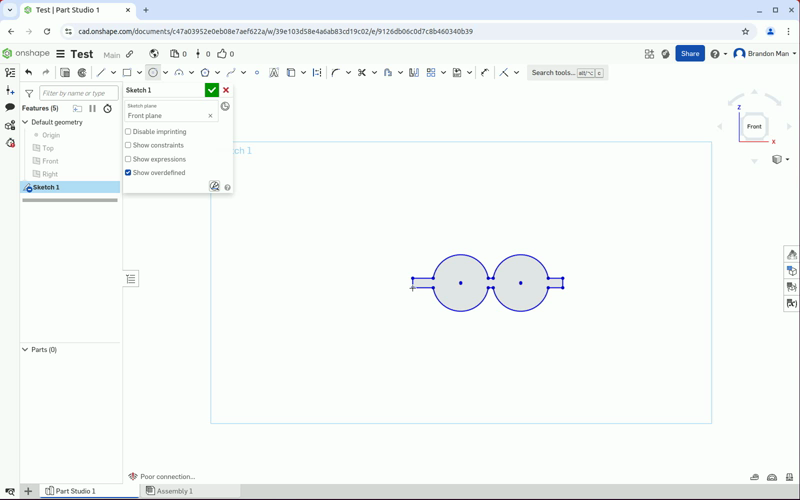
mouse_move(461, 282)
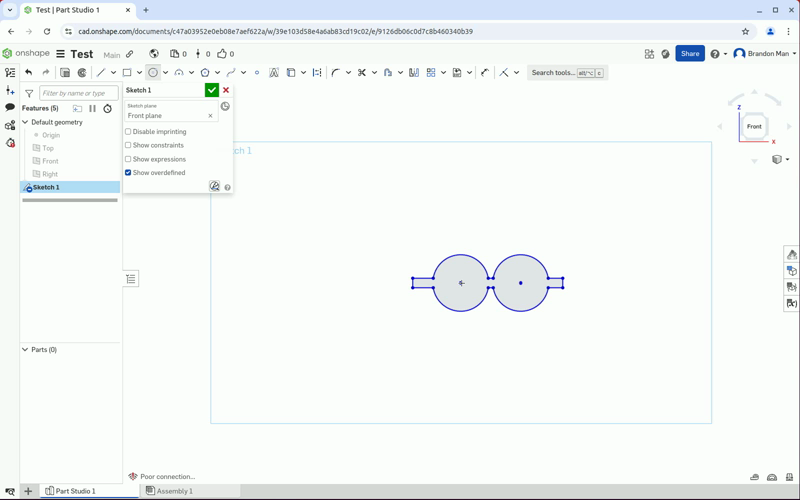
scroll(6)
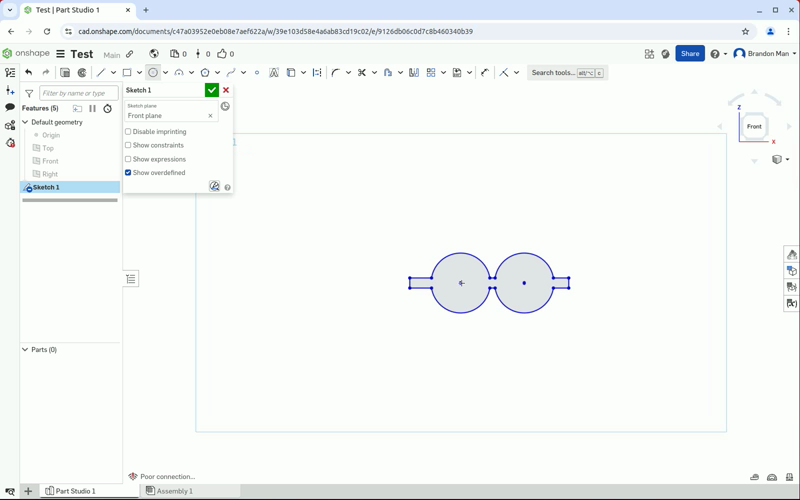
scroll(6)
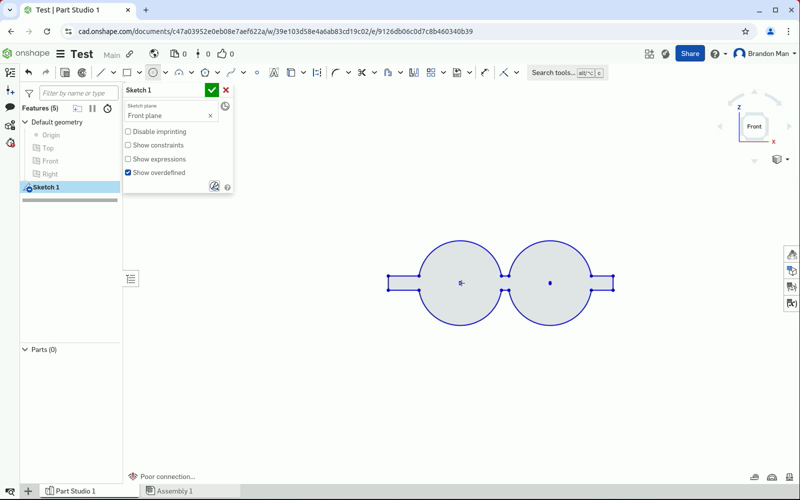
scroll(6)
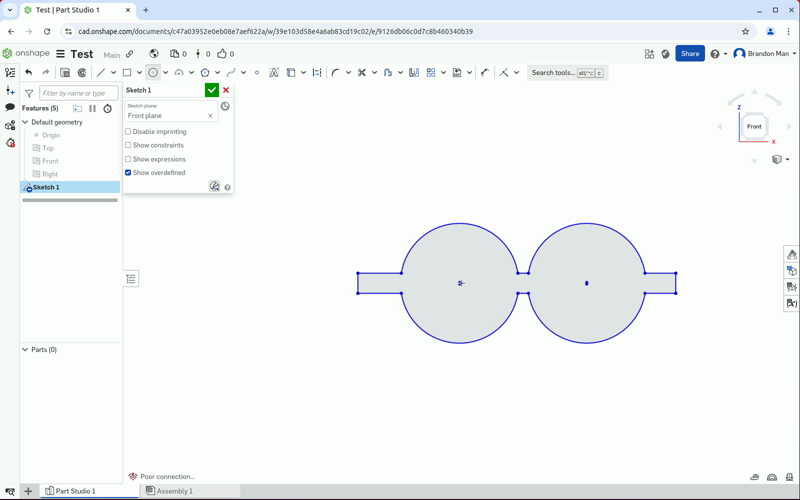
scroll(6)
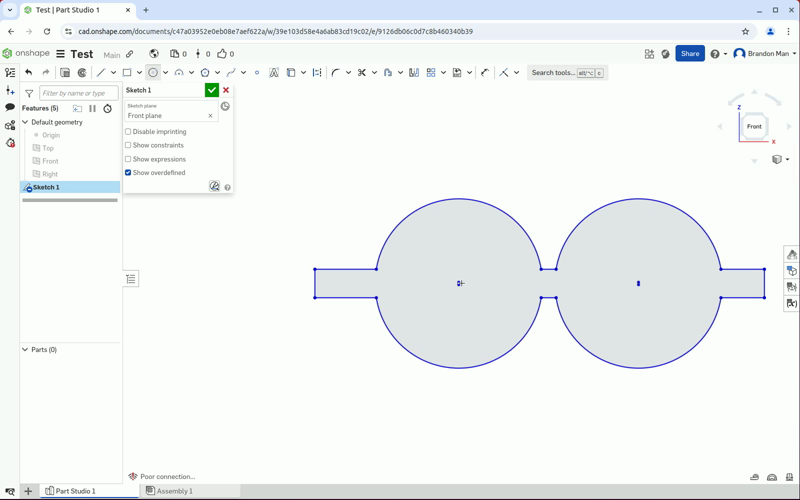
scroll(6)
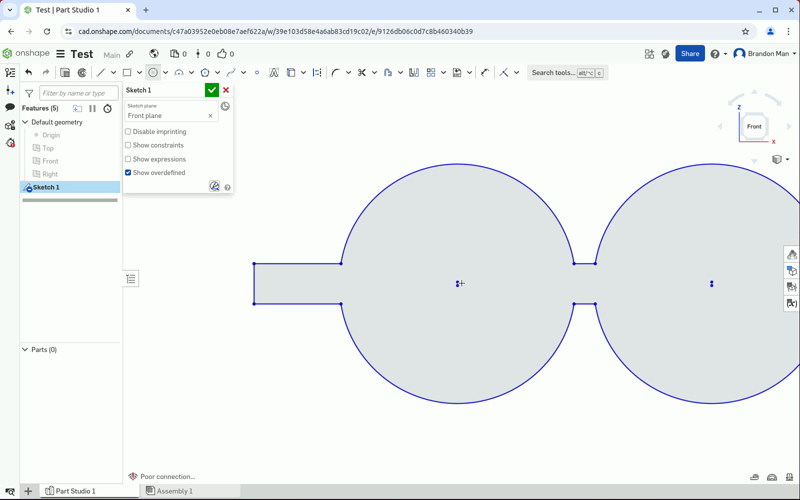
scroll(6)
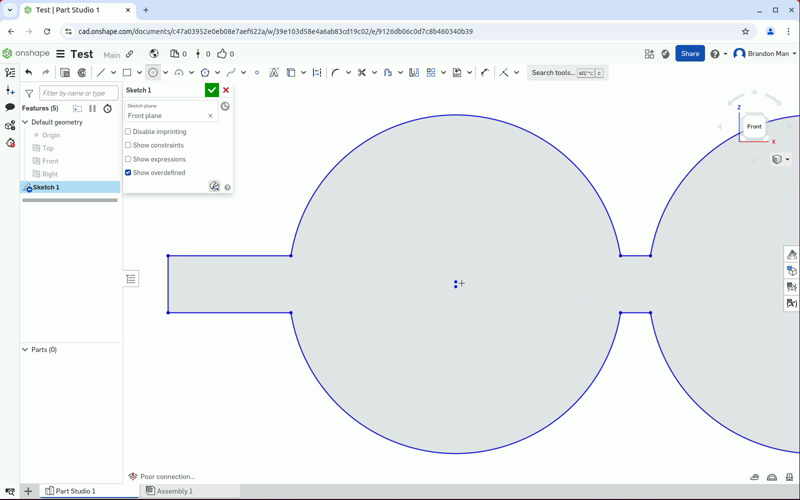
scroll(6)
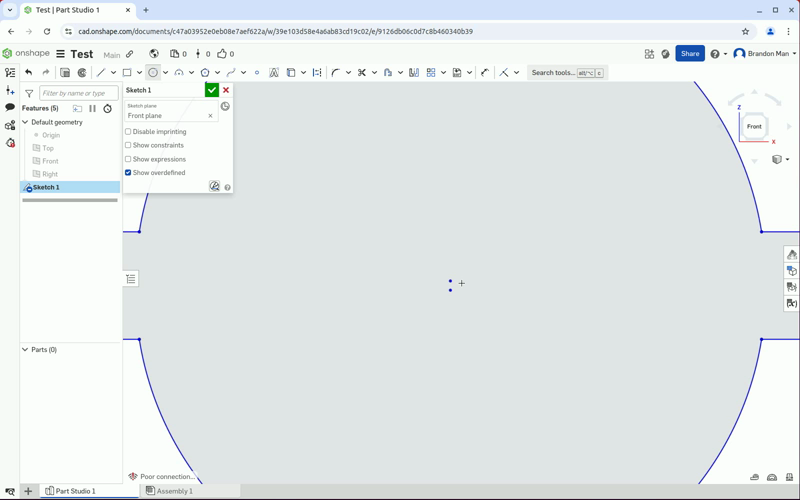
click(461, 282)
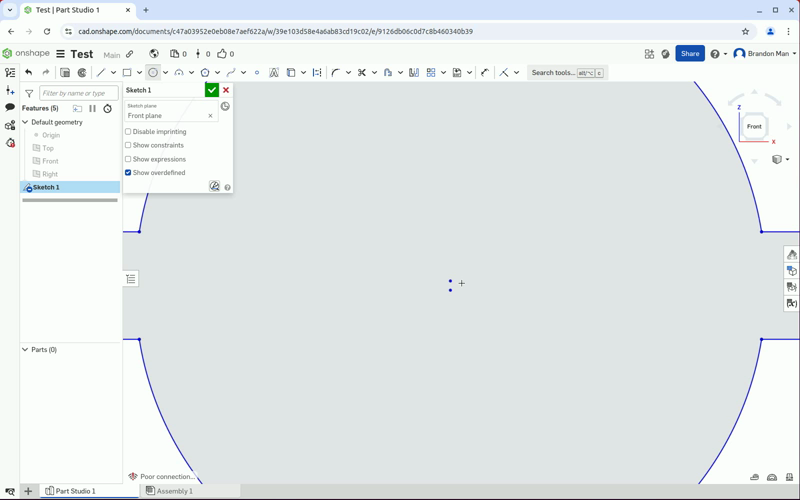
scroll(-6)
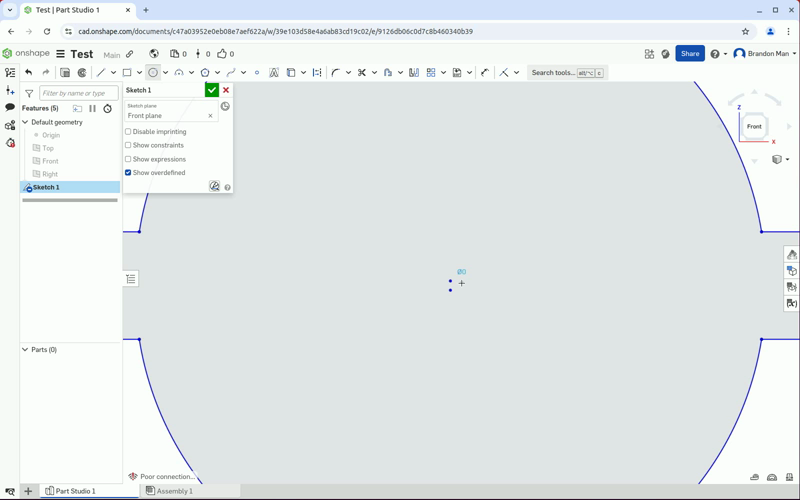
scroll(-6)
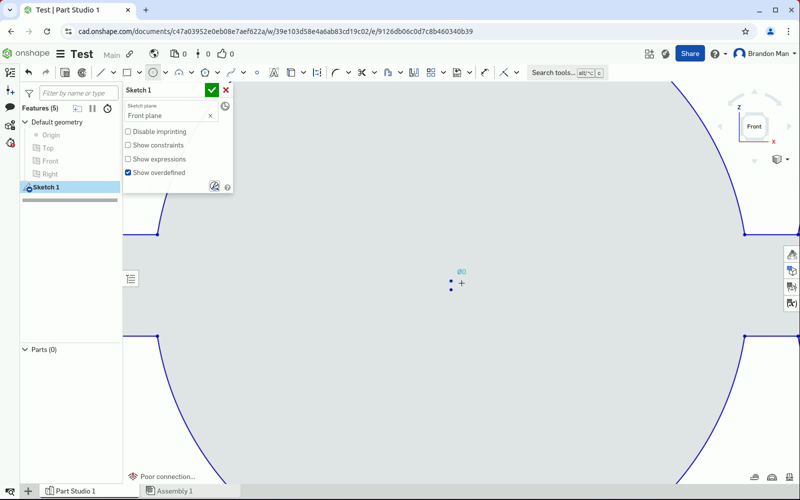
scroll(-6)
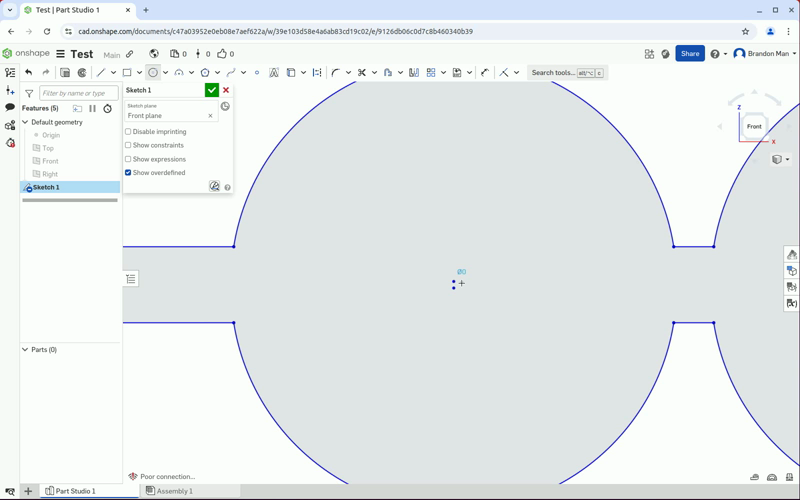
scroll(-6)
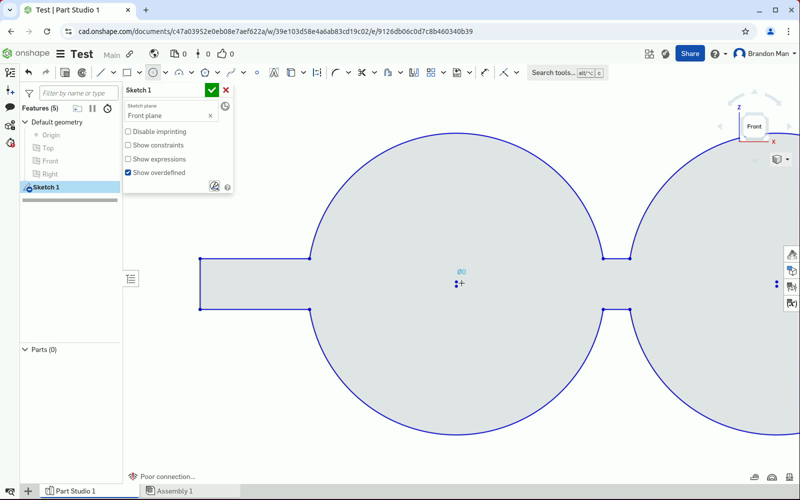
scroll(-6)
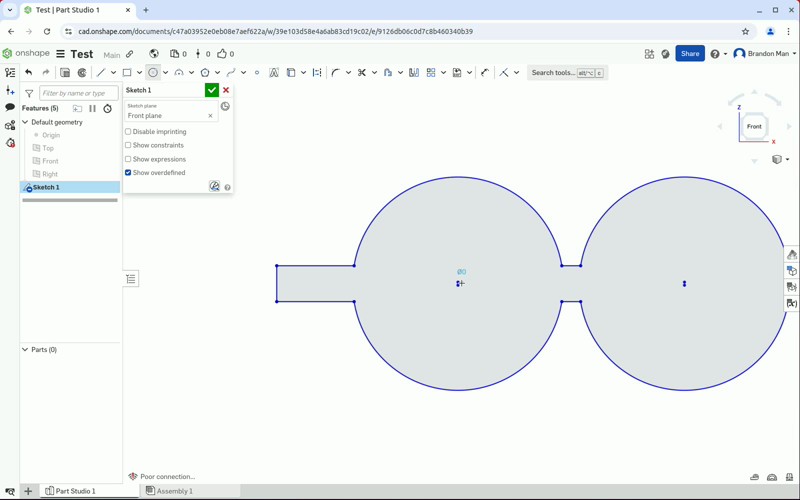
scroll(-6)
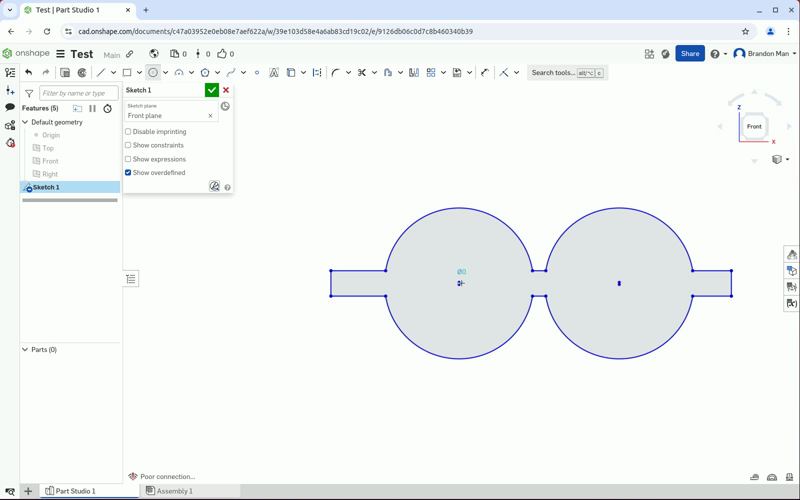
scroll(-6)
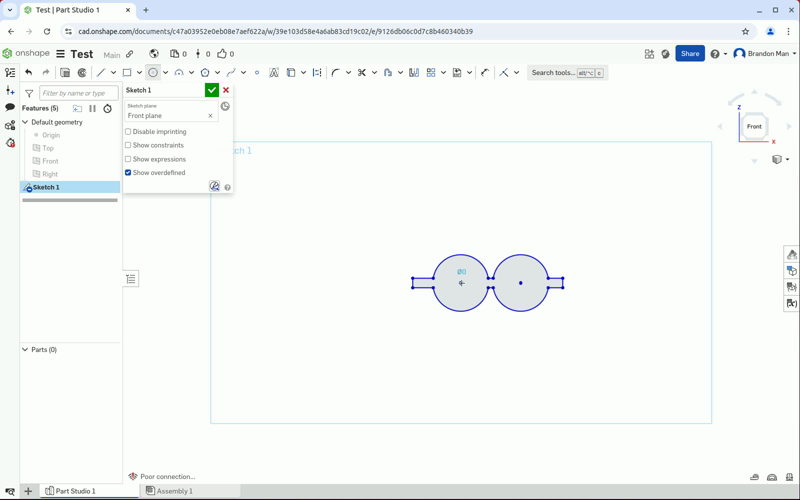
key_up(shift)
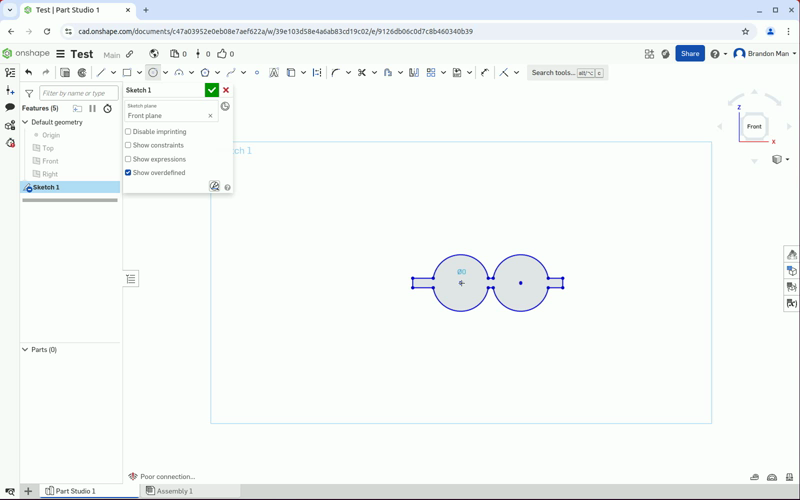
mouse_move(480, 282)
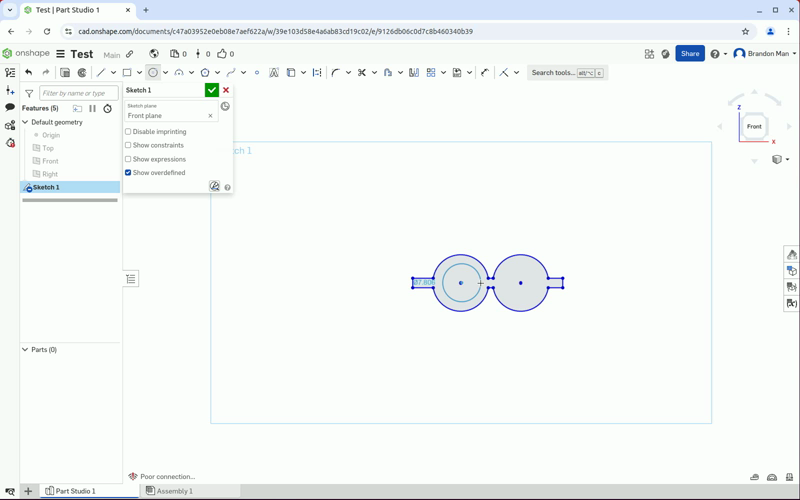
click(480, 282)
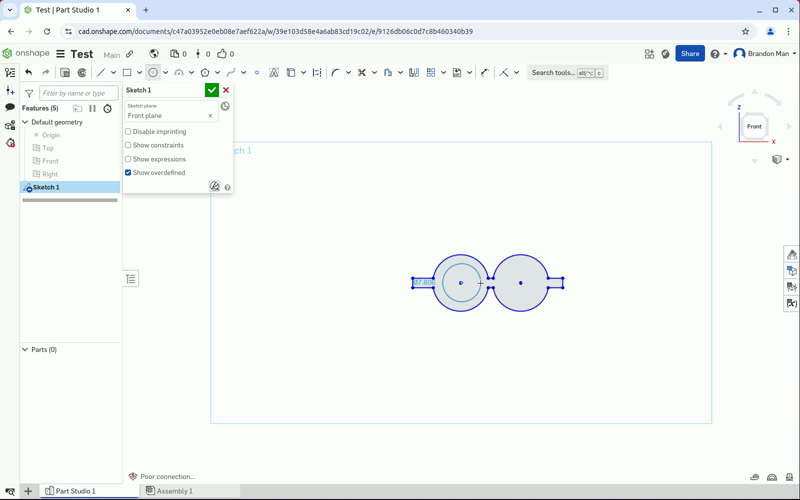
key(esc)
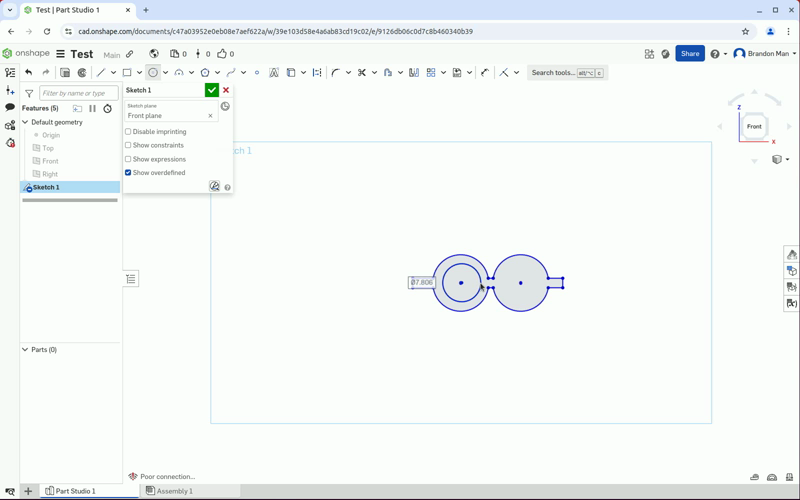
key(c)
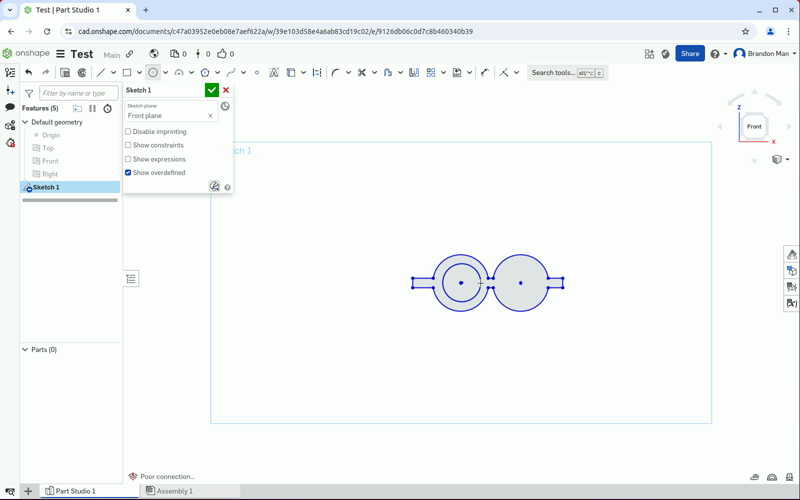
key_down(shift)
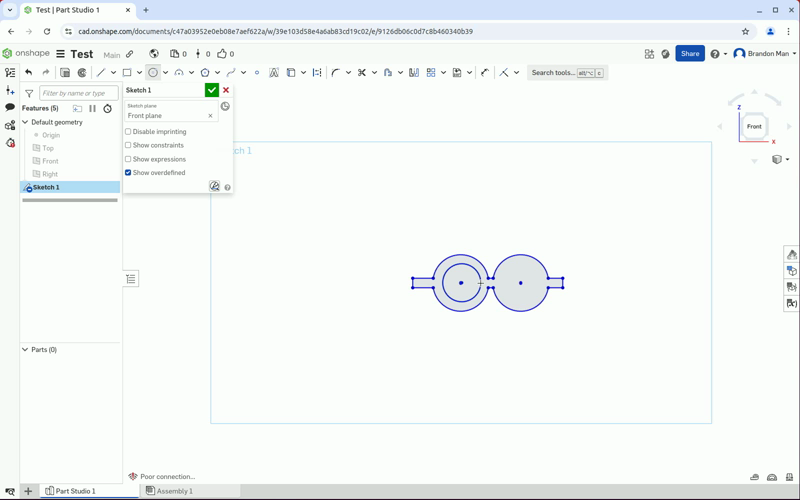
mouse_move(521, 282)
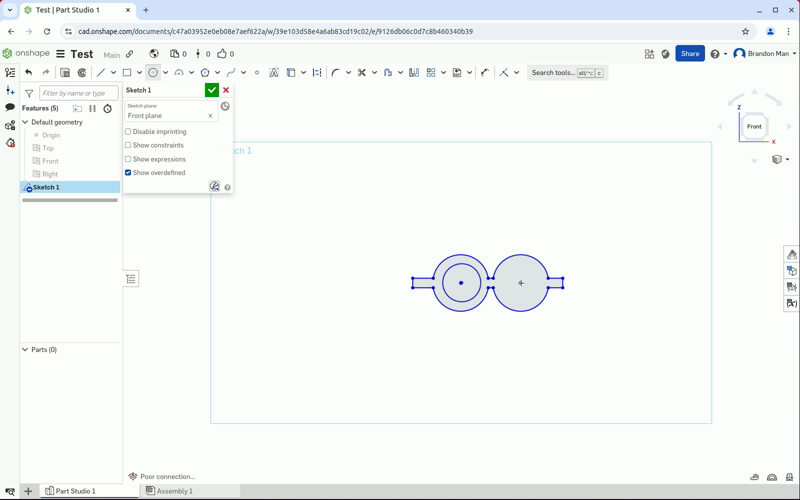
scroll(6)
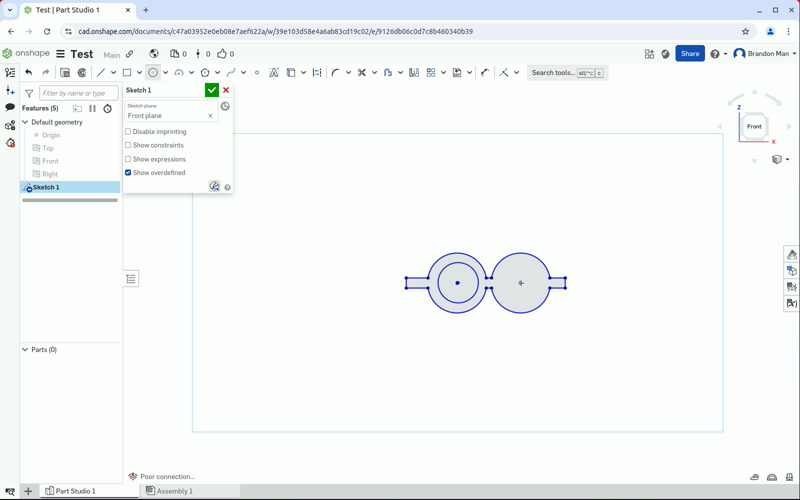
scroll(6)
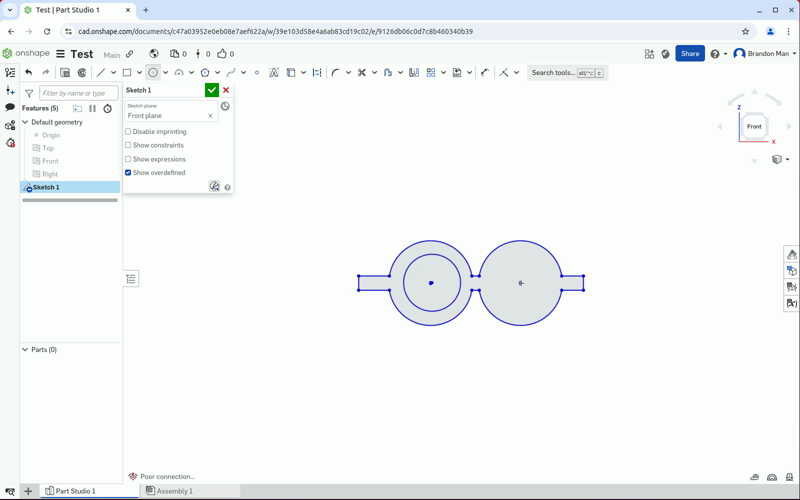
scroll(6)
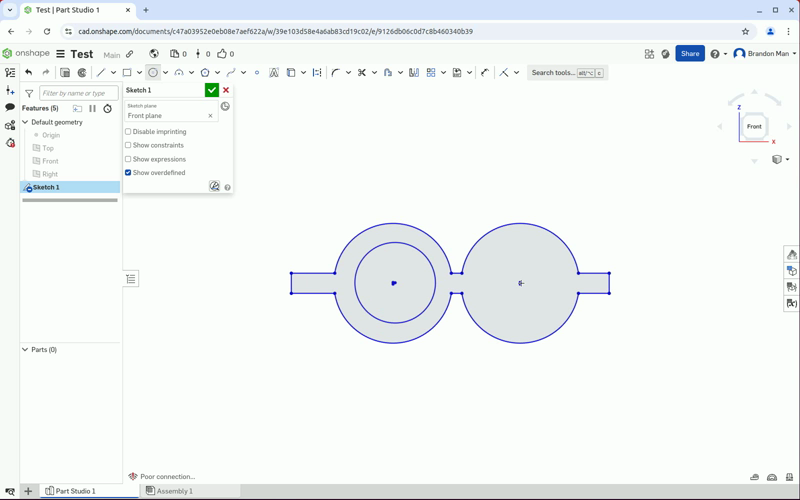
scroll(6)
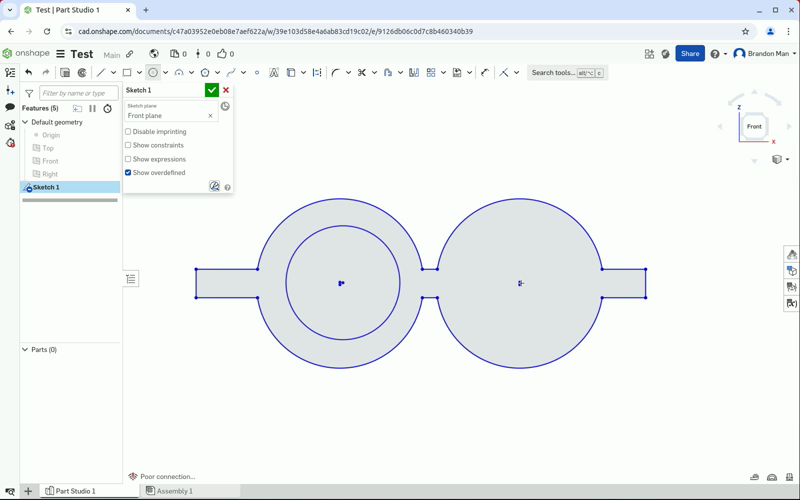
scroll(6)
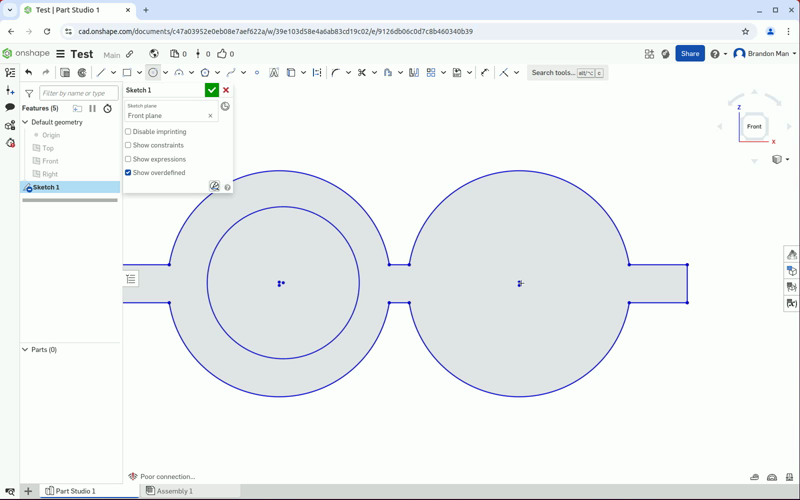
scroll(6)
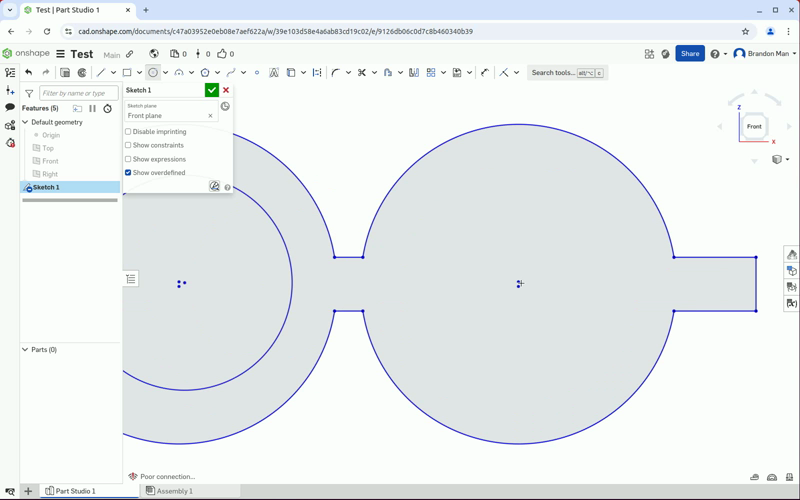
scroll(6)
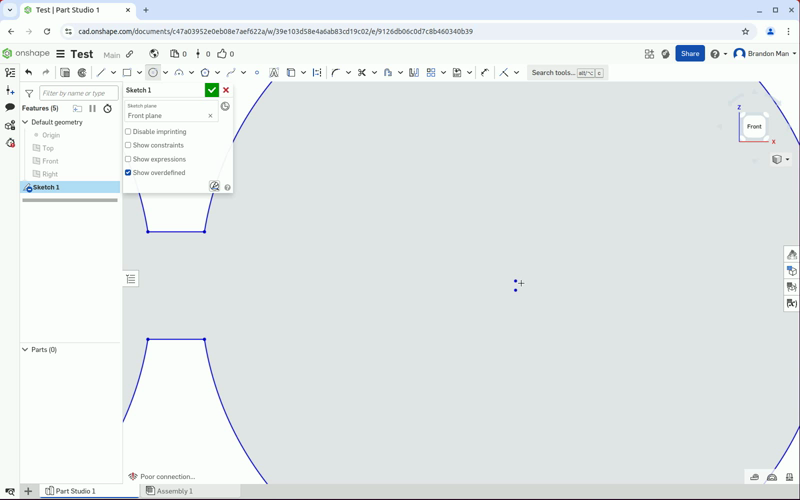
click(521, 282)
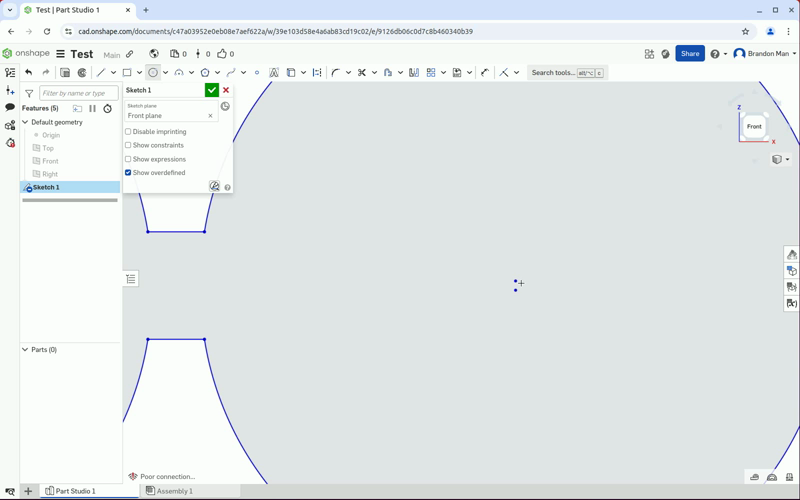
scroll(-6)
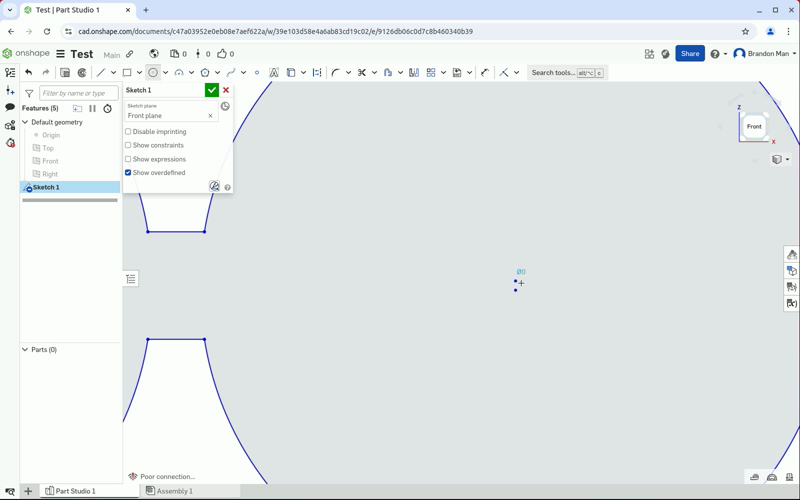
scroll(-6)
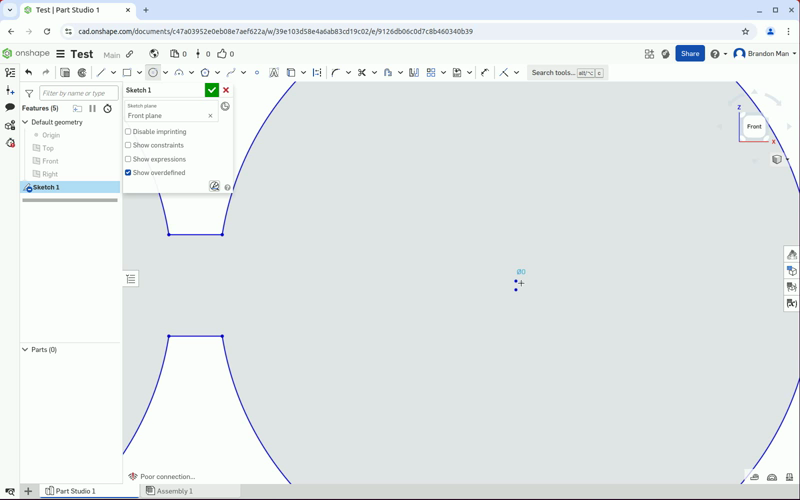
scroll(-6)
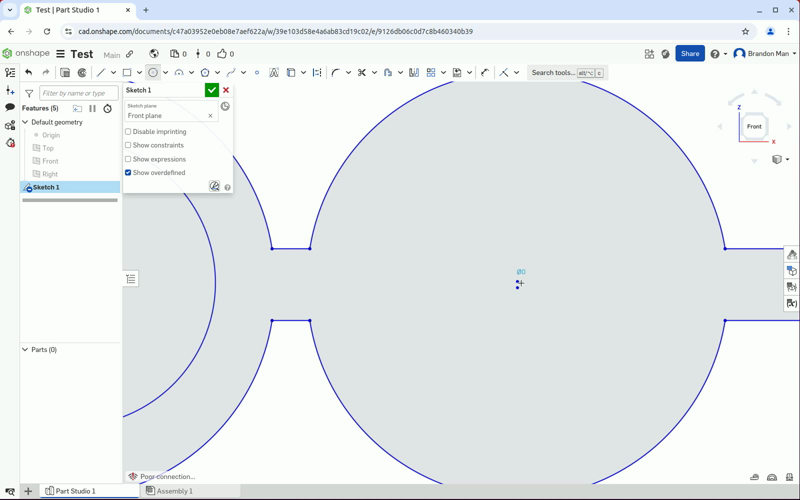
scroll(-6)
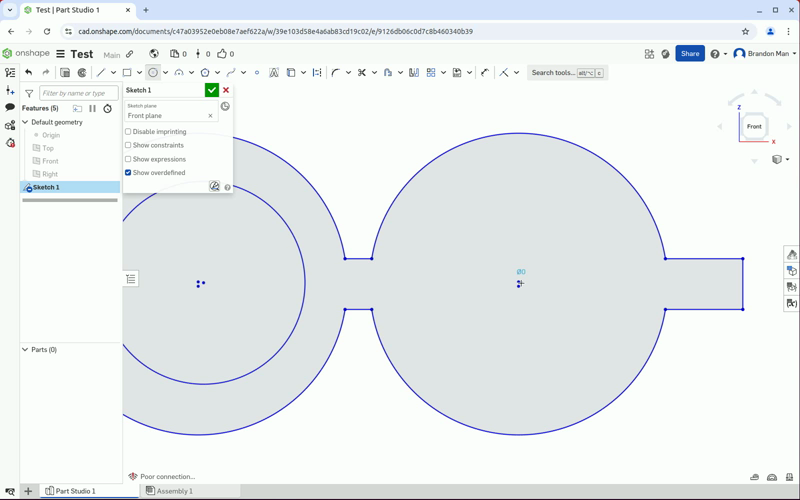
scroll(-6)
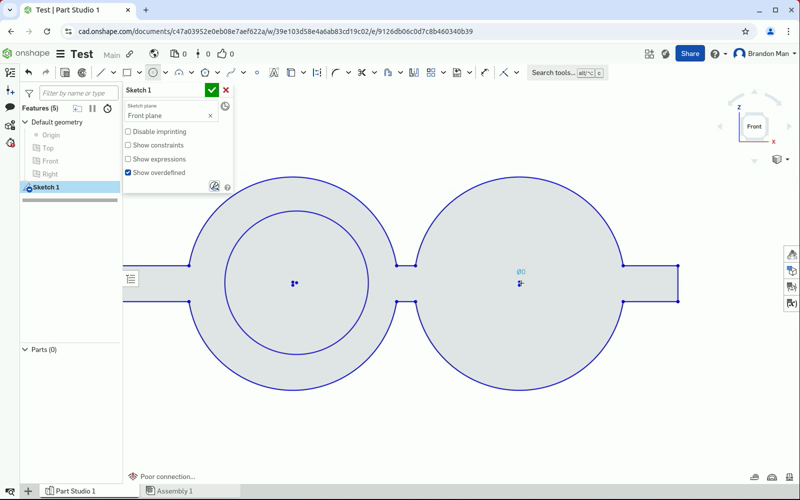
scroll(-6)
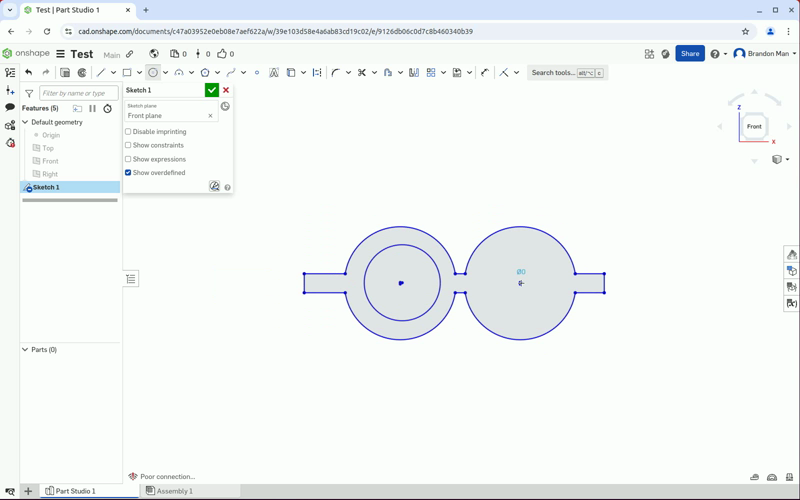
scroll(-6)
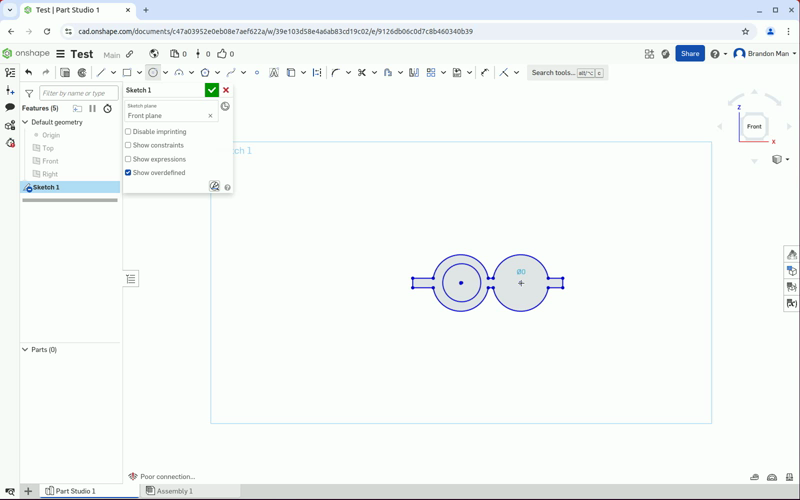
key_up(shift)
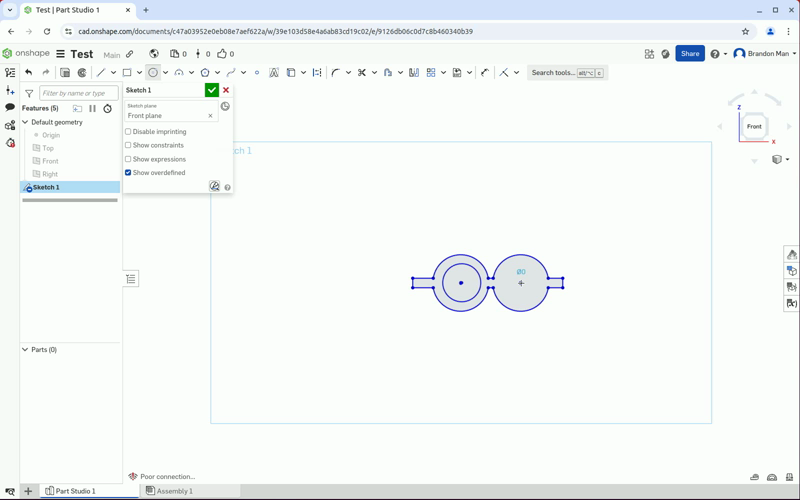
mouse_move(540, 282)
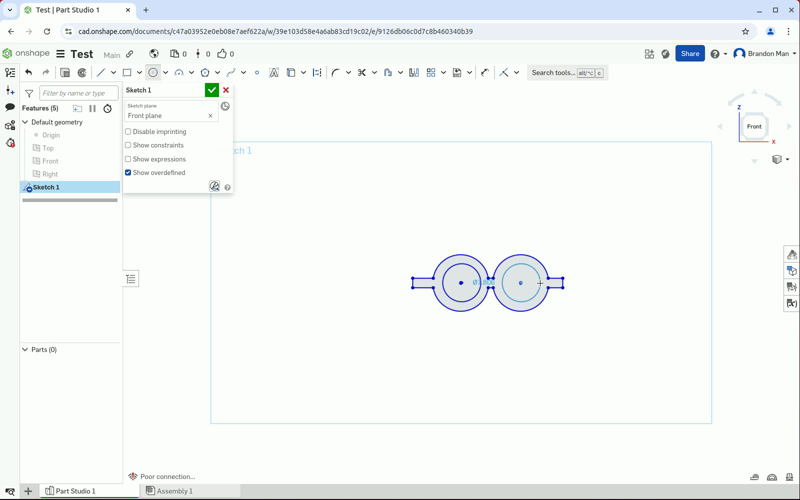
click(540, 282)
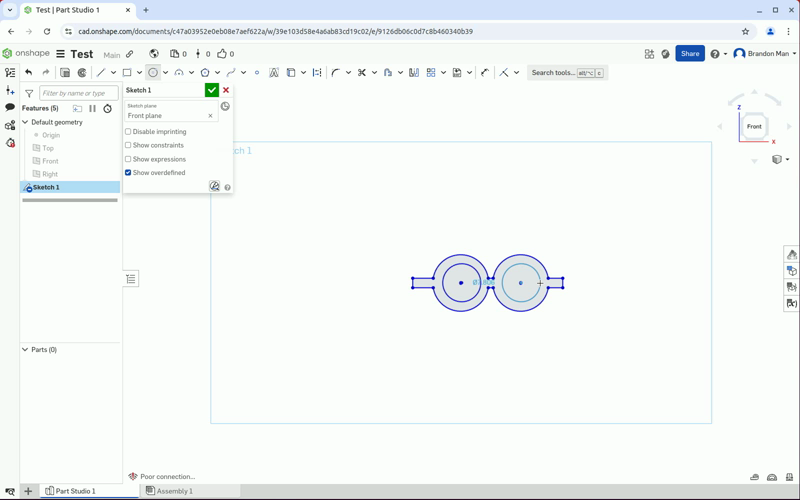
key(esc)
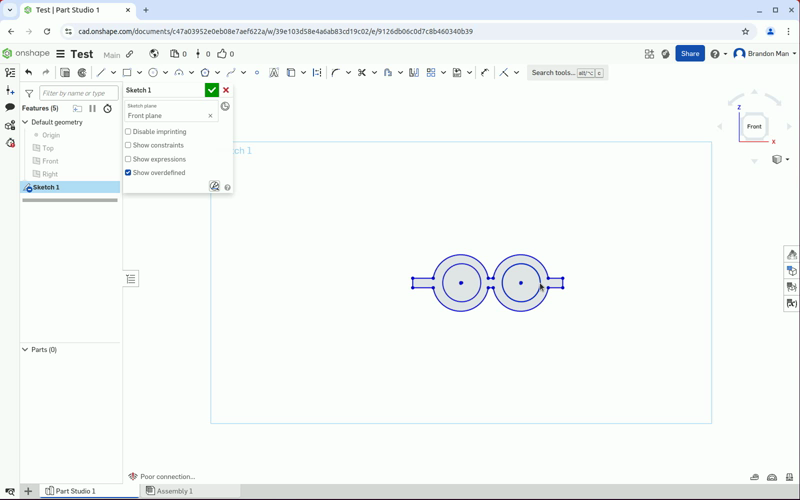
mouse_move(496, 287)
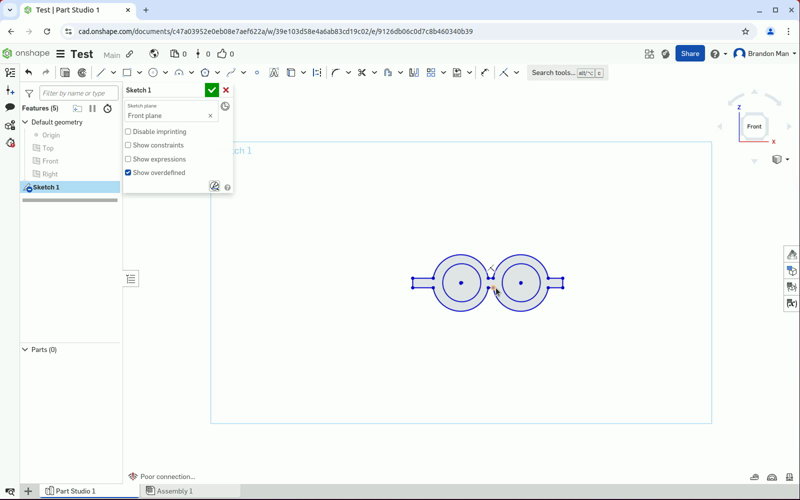
click(496, 287)
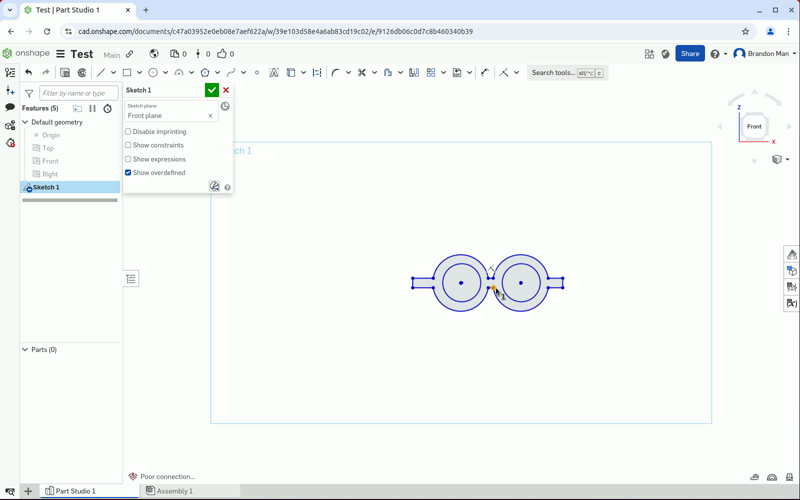
mouse_move(73, 352)
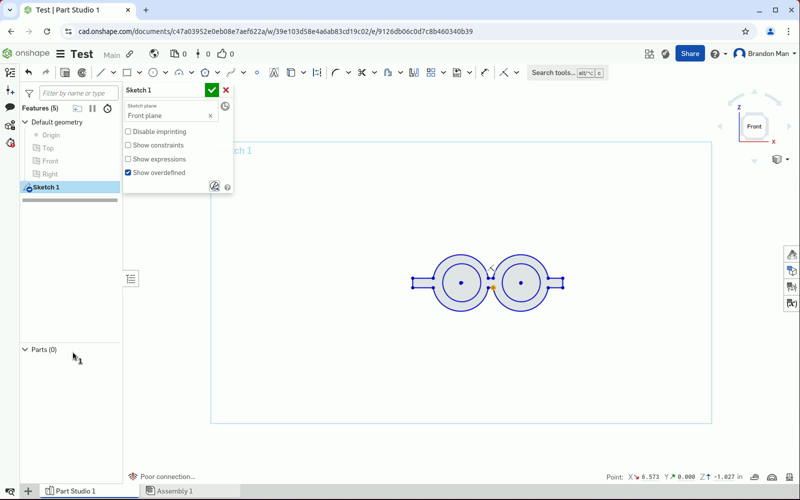
key(shift+y)
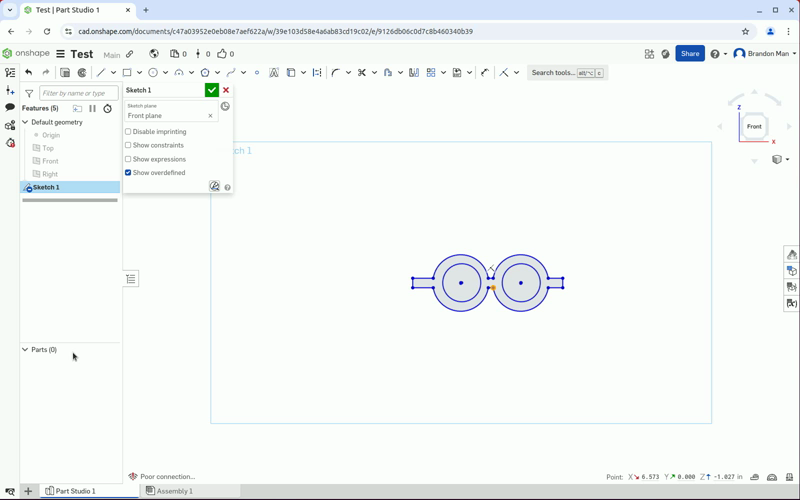
key(shift+e)
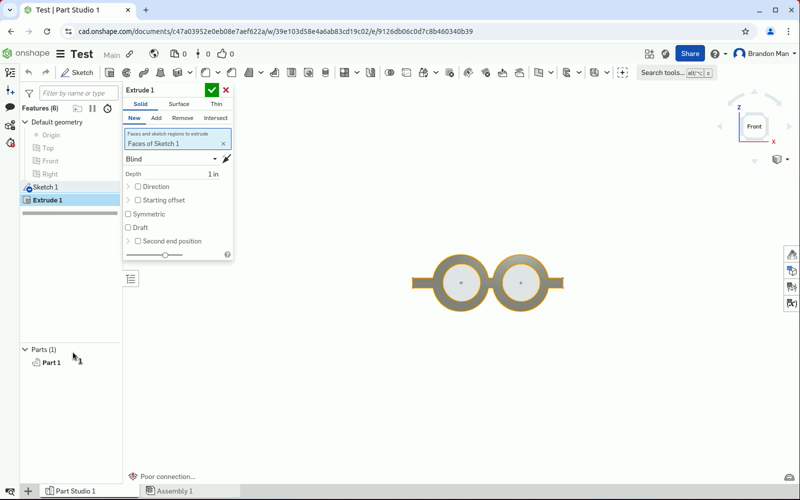
mouse_move(143, 106)
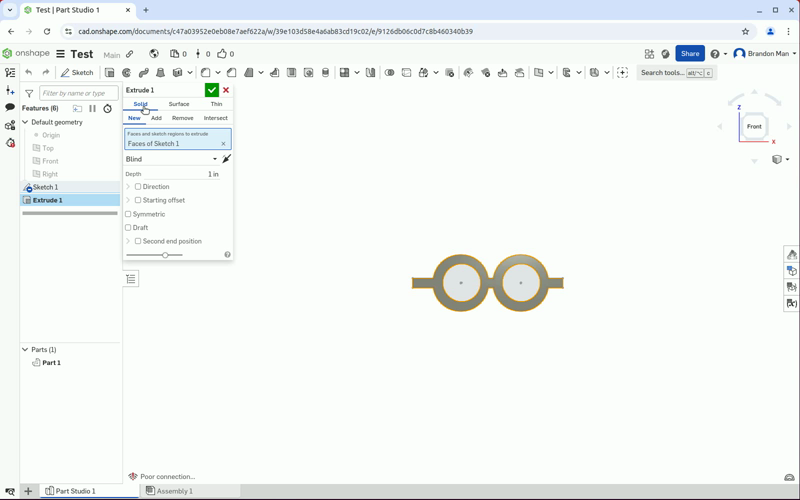
click(143, 106)
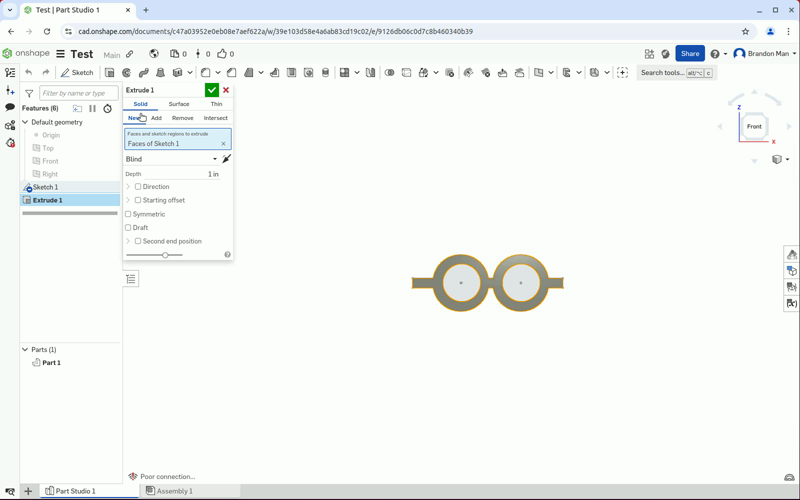
mouse_move(137, 120)
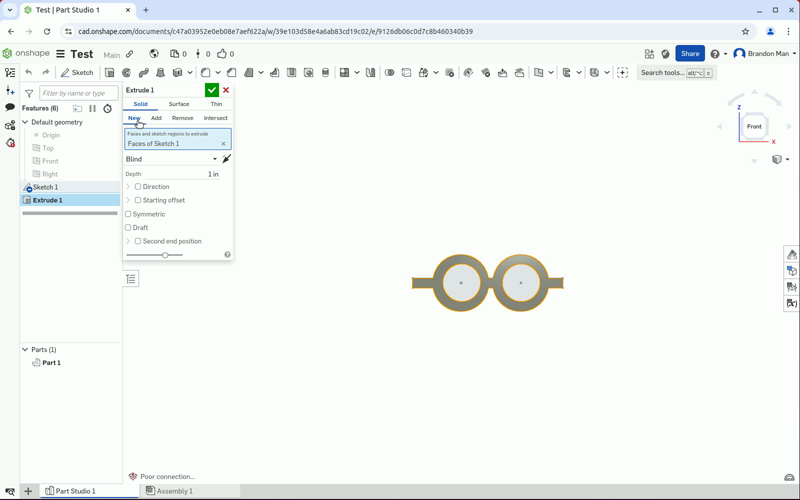
click(137, 120)
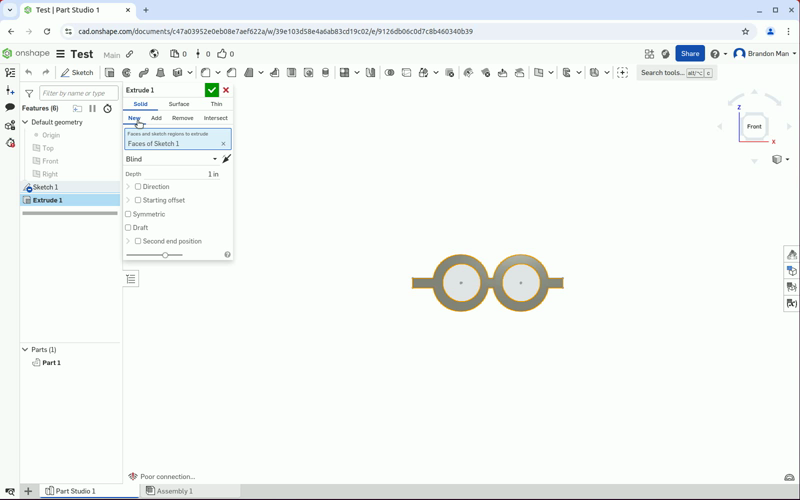
key(tab, 4)
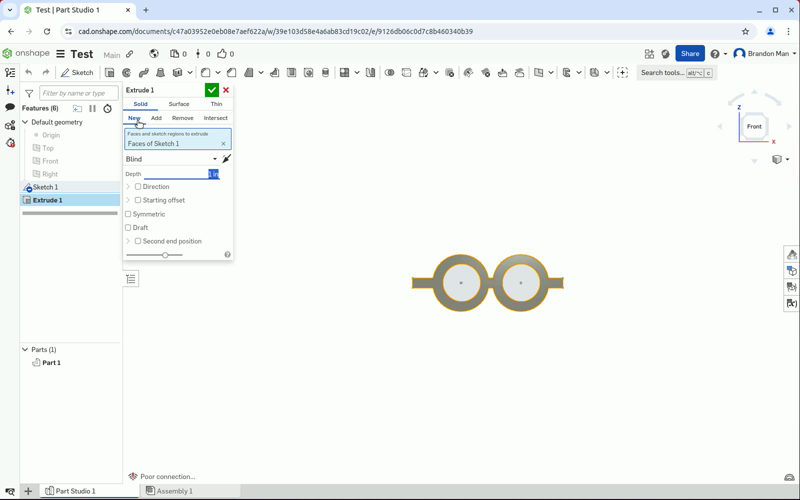
text(2.407)
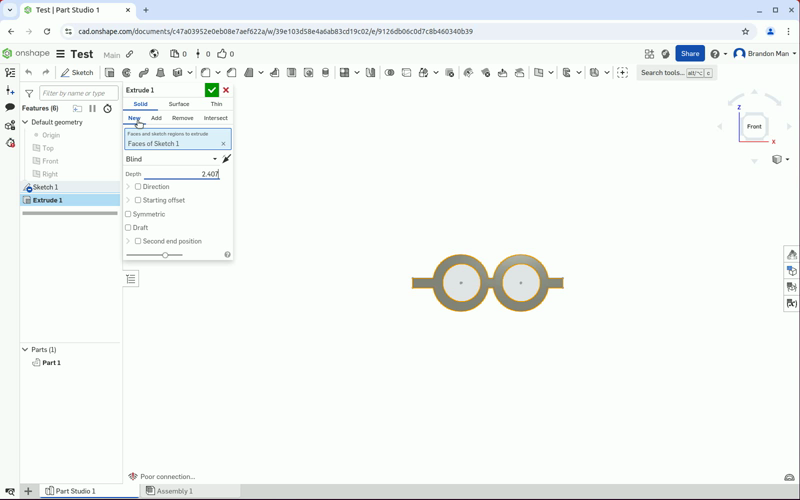
key(enter)
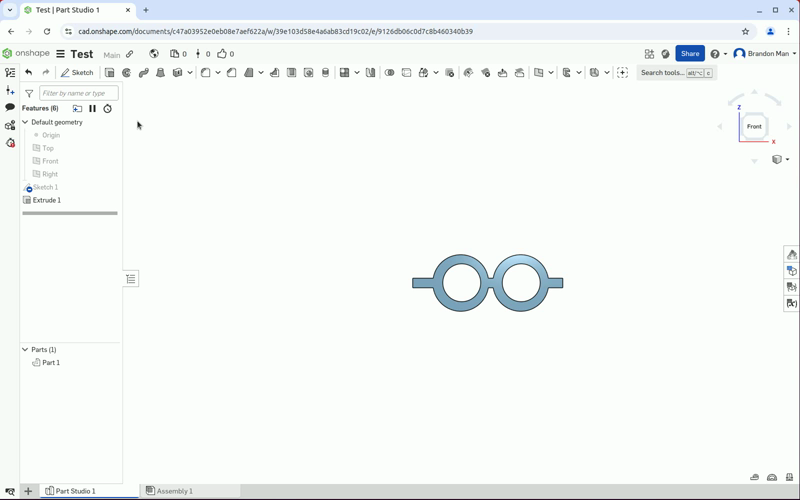
key(shift+h)
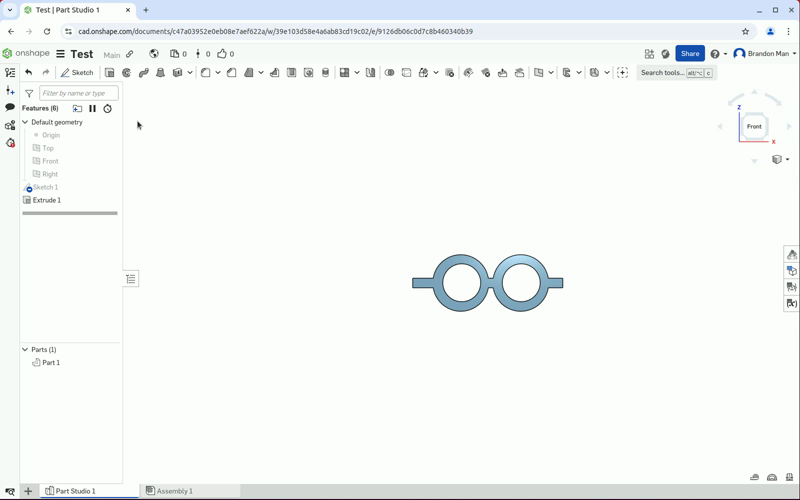
key(shift+h)
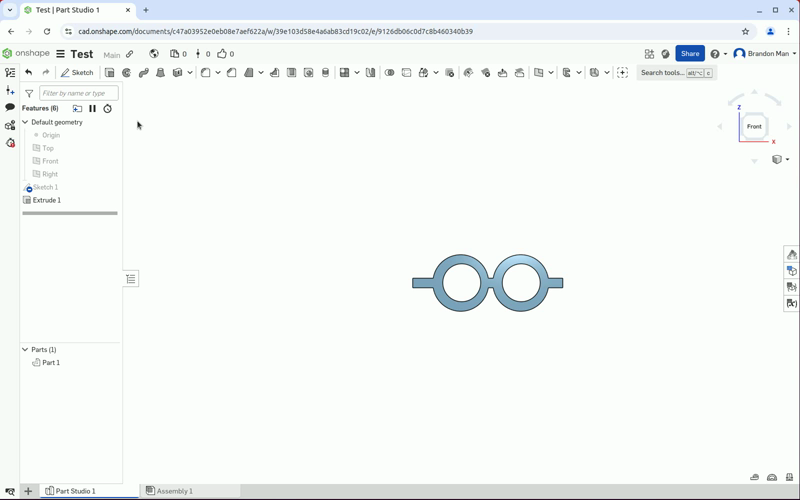
mouse_move(73, 189)
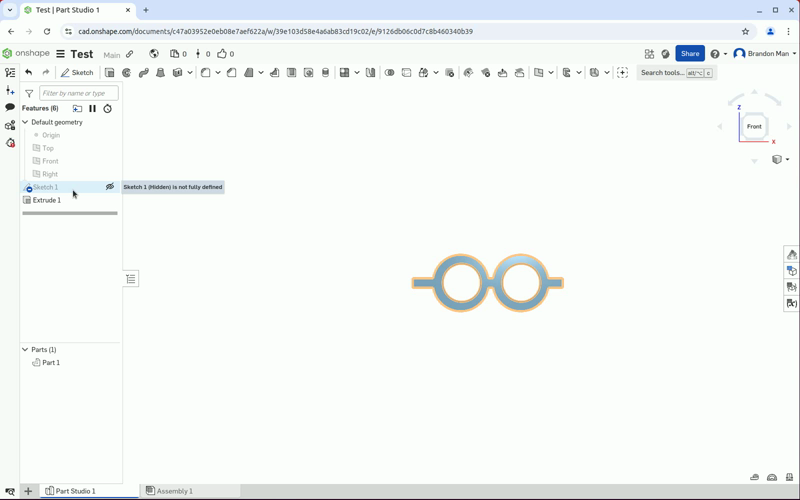
click(73, 189)
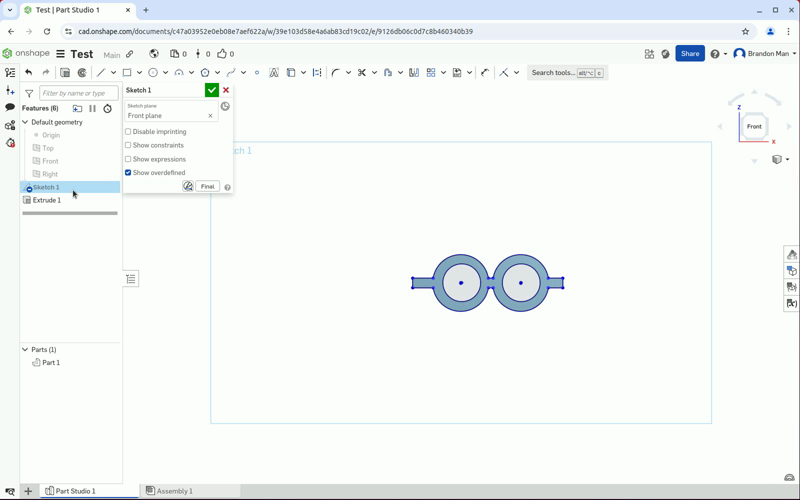
mouse_move(229, 92)
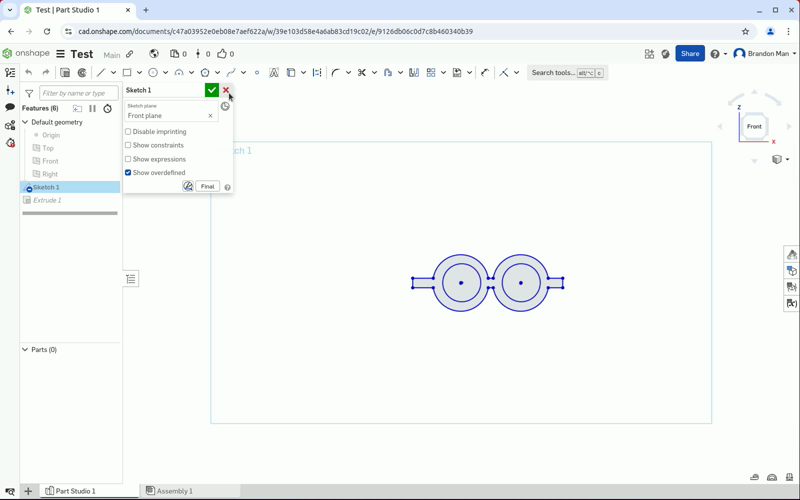
click(229, 92)
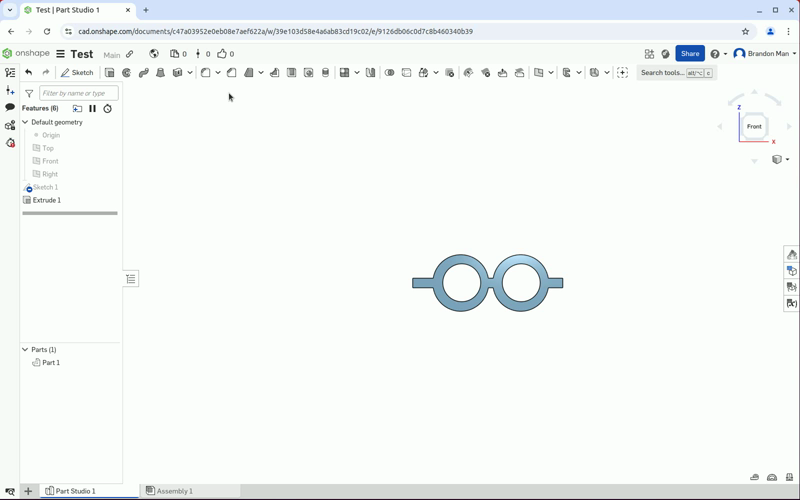
mouse_move(541, 75)
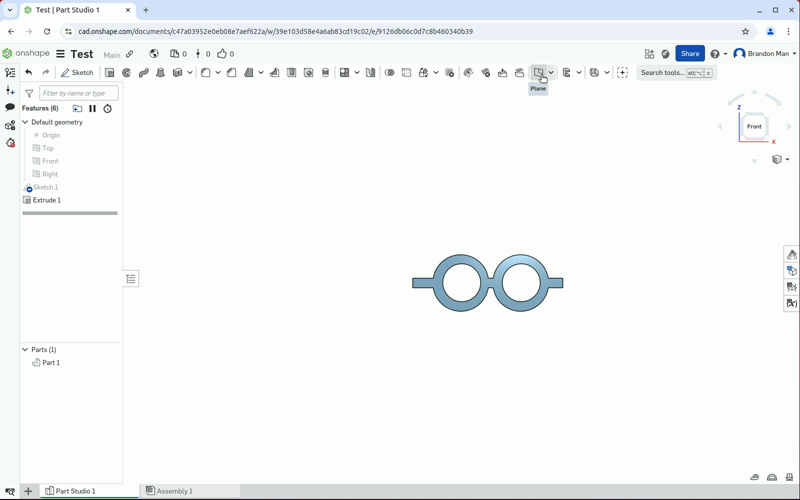
click(541, 75)
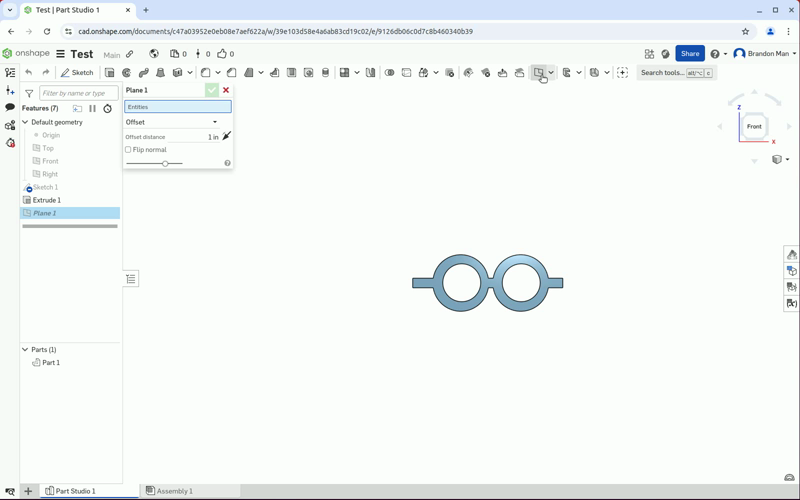
mouse_move(73, 163)
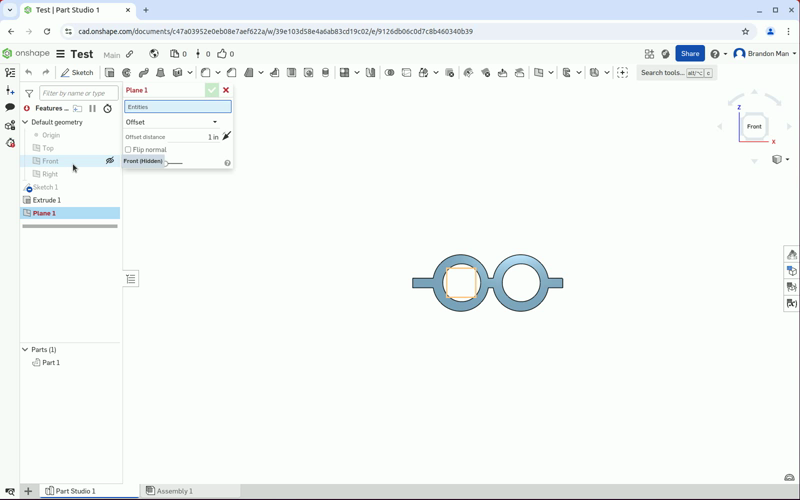
click(73, 163)
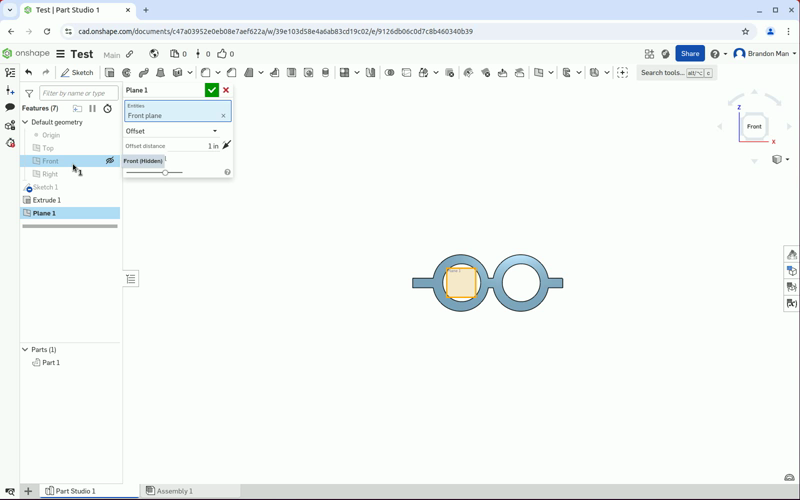
key(tab, 2)
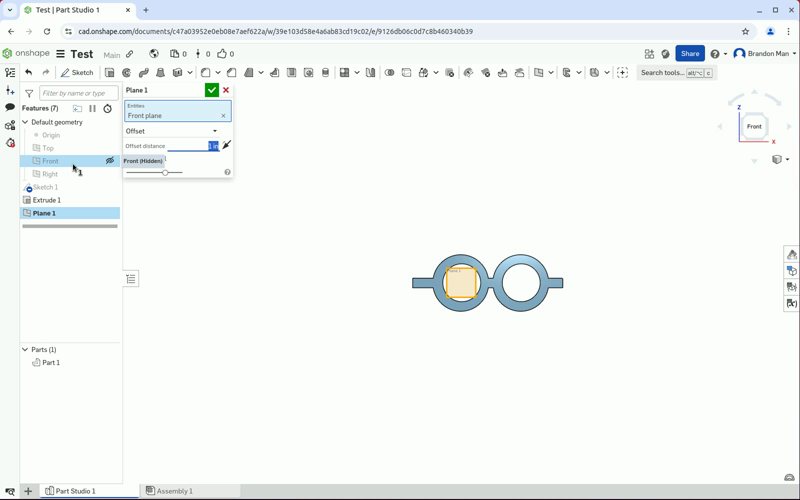
text(2.403)
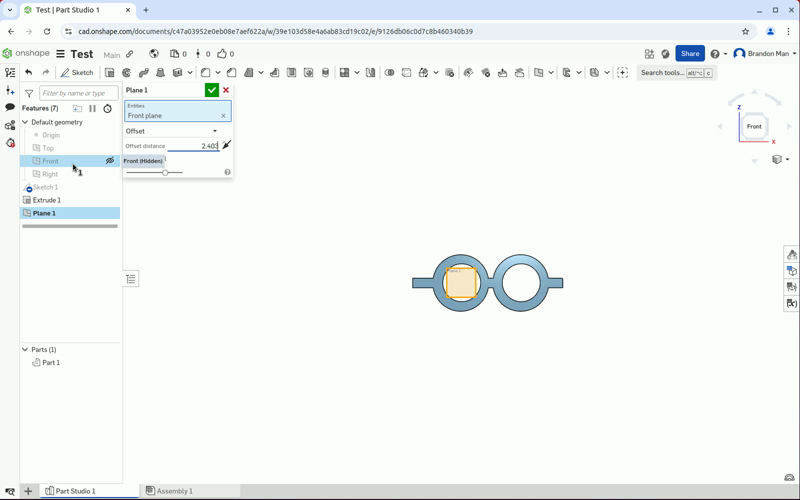
key(enter, 2)
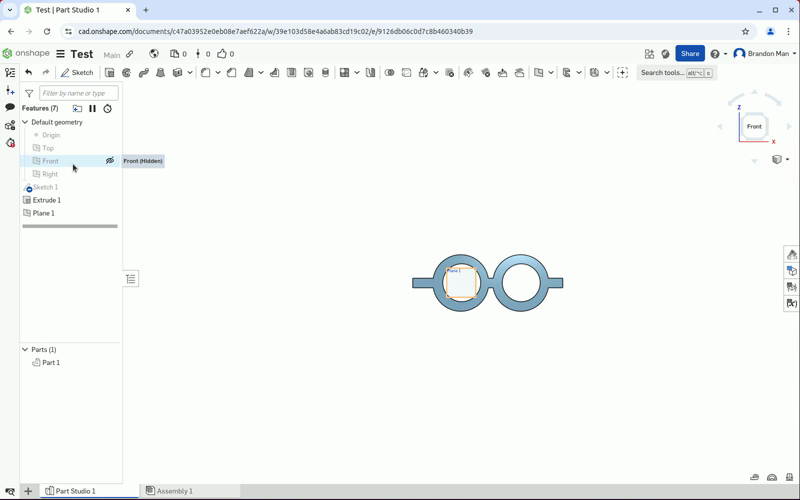
key(shift+s)
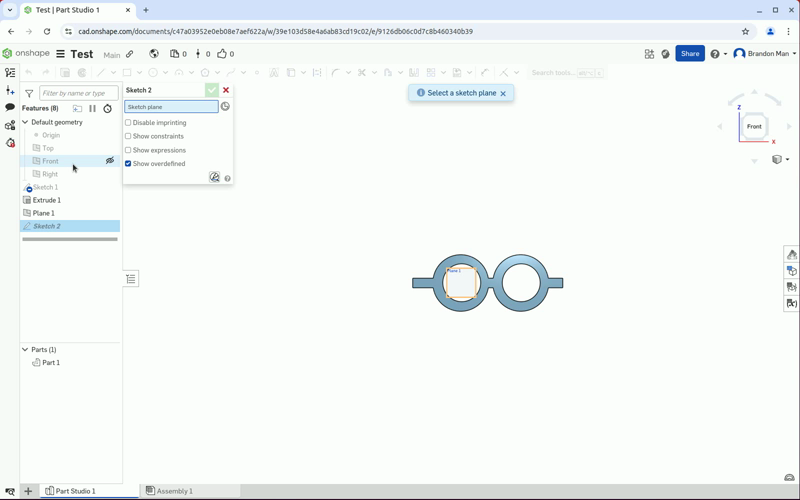
mouse_move(73, 215)
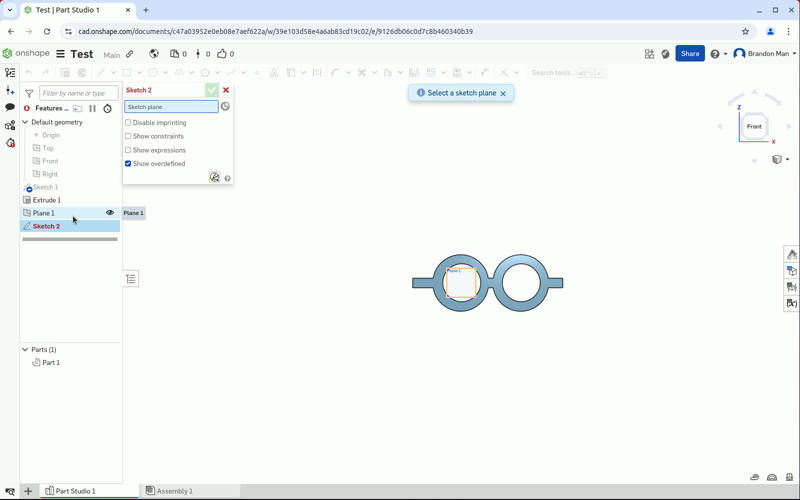
click(73, 215)
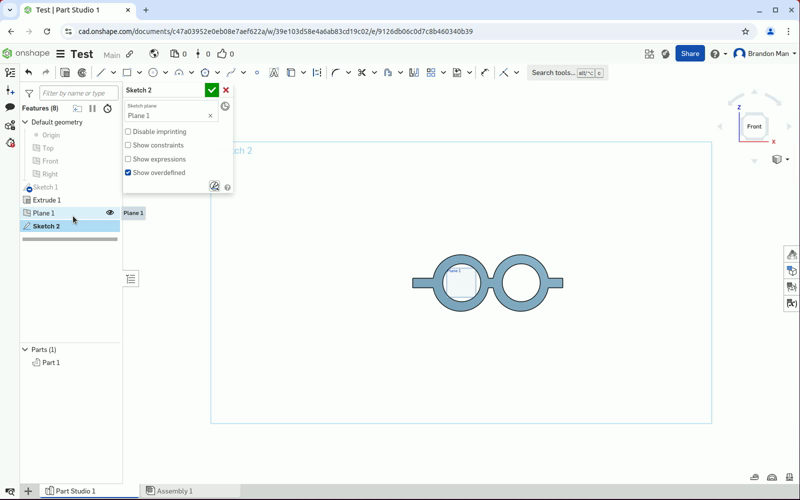
mouse_move(73, 352)
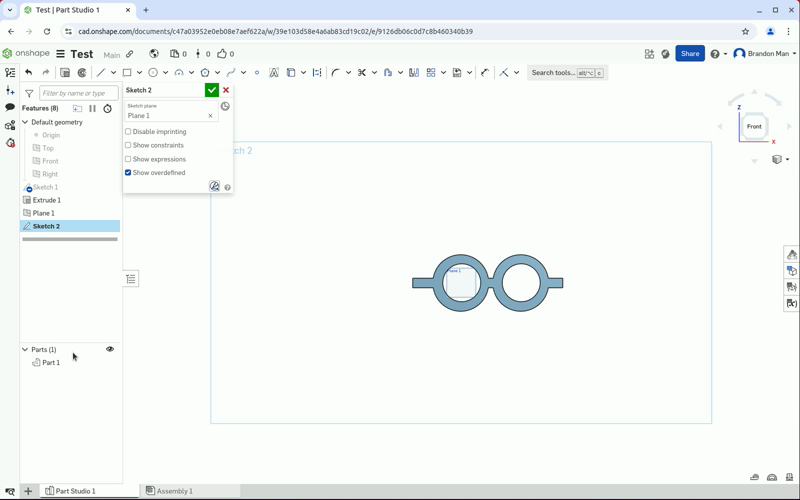
key(y)
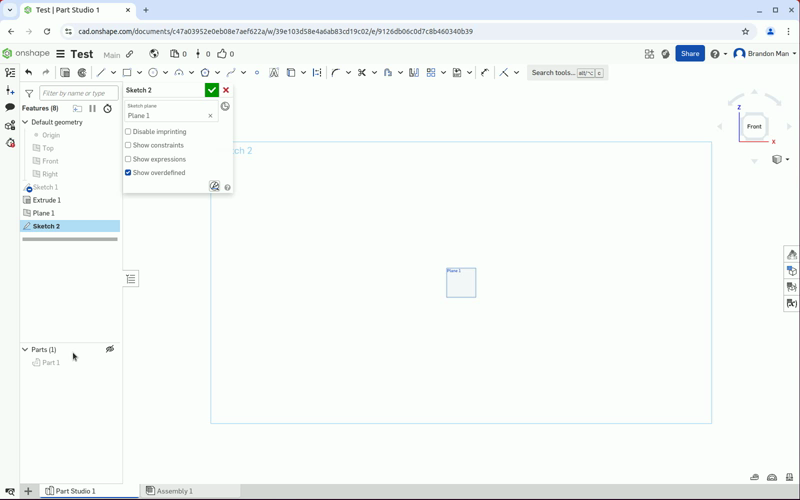
key(l)
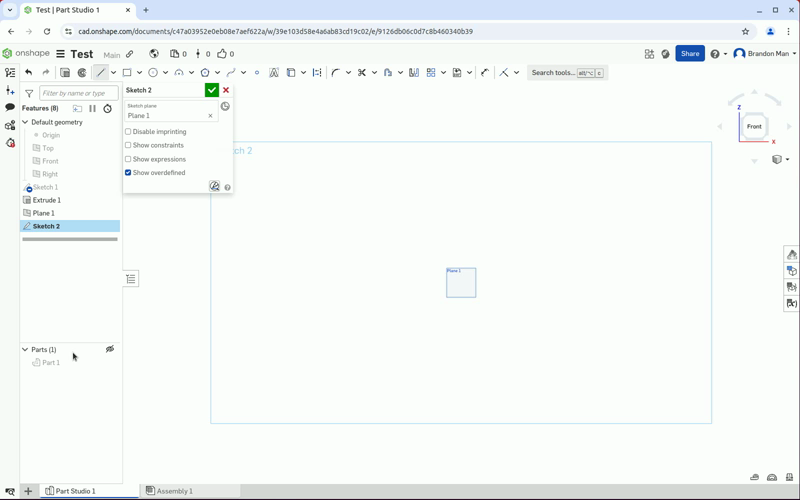
key_down(shift)
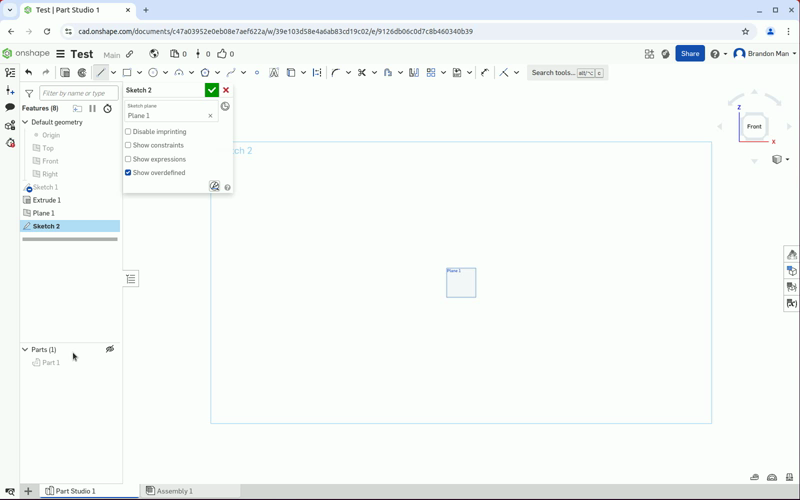
mouse_move(420, 287)
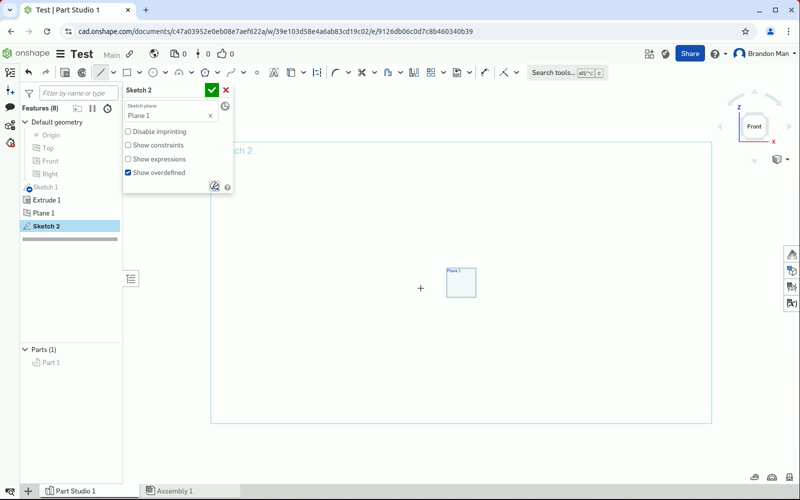
click(420, 287)
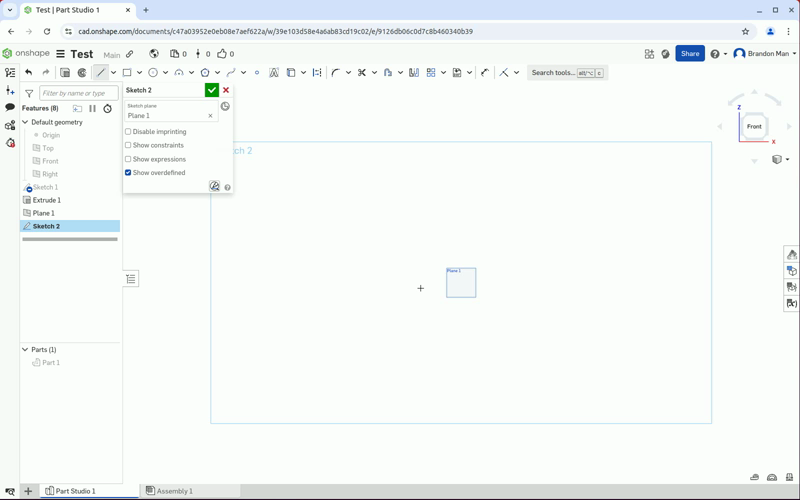
key_up(shift)
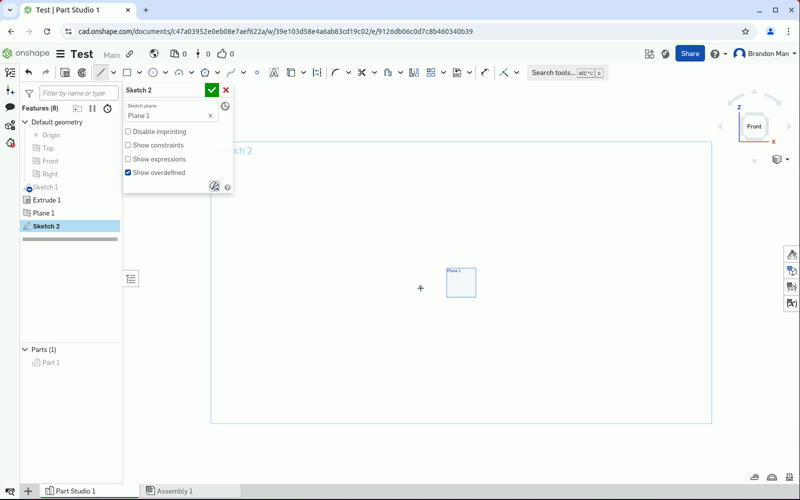
key_down(shift)
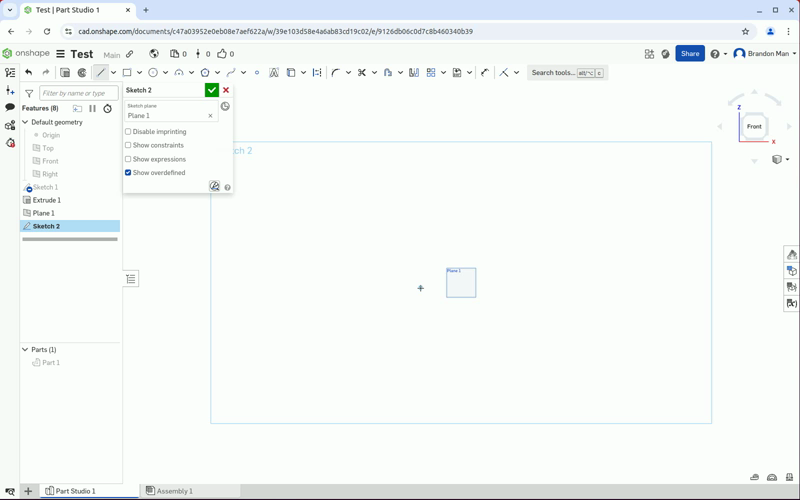
mouse_move(450, 287)
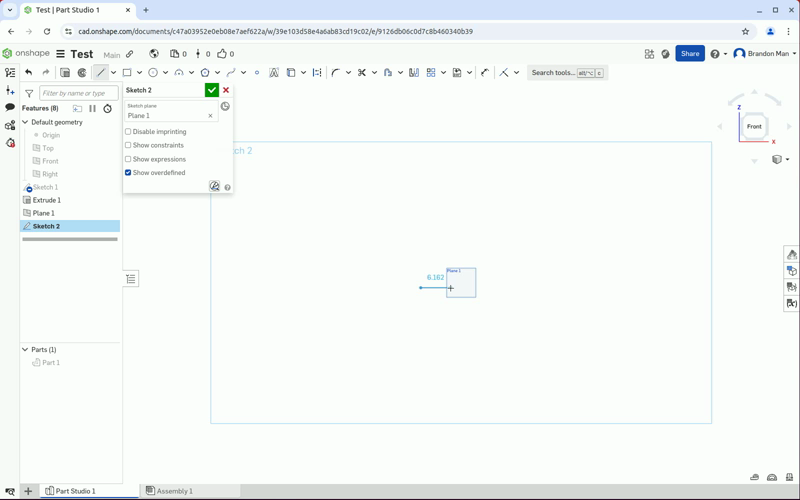
mouse_move(429, 287)
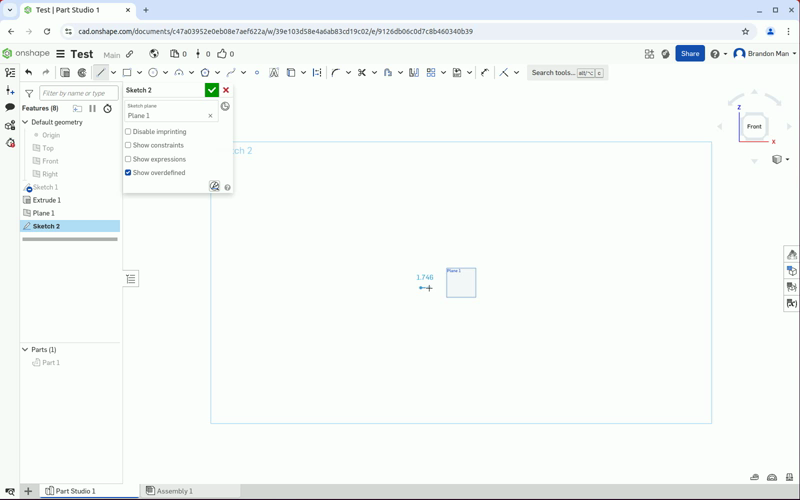
click(429, 287)
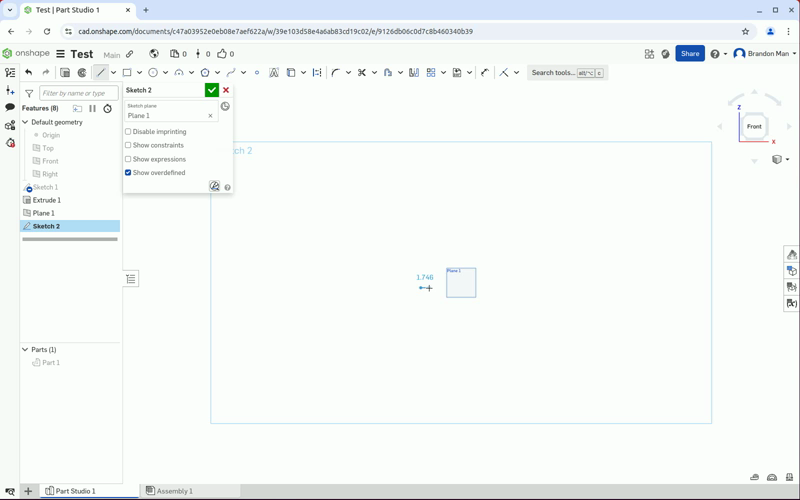
key_up(shift)
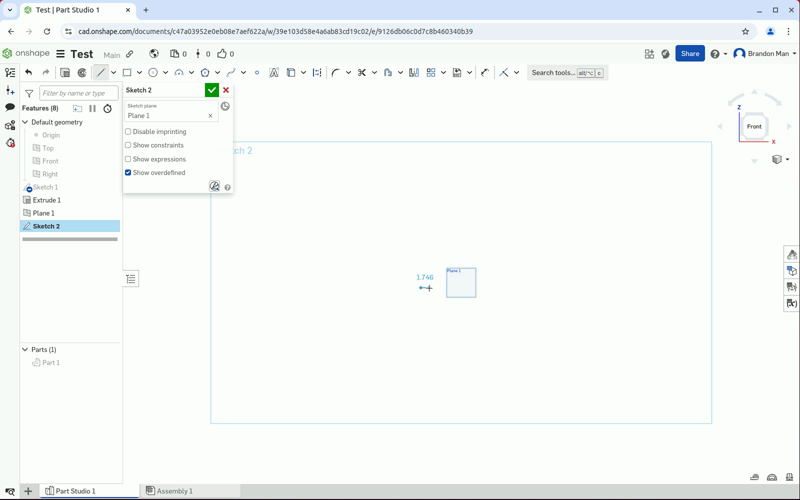
key_down(shift)
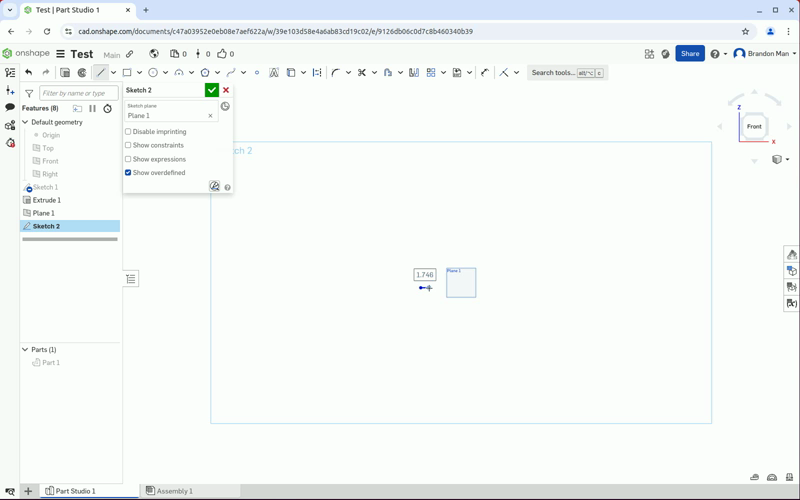
mouse_move(459, 287)
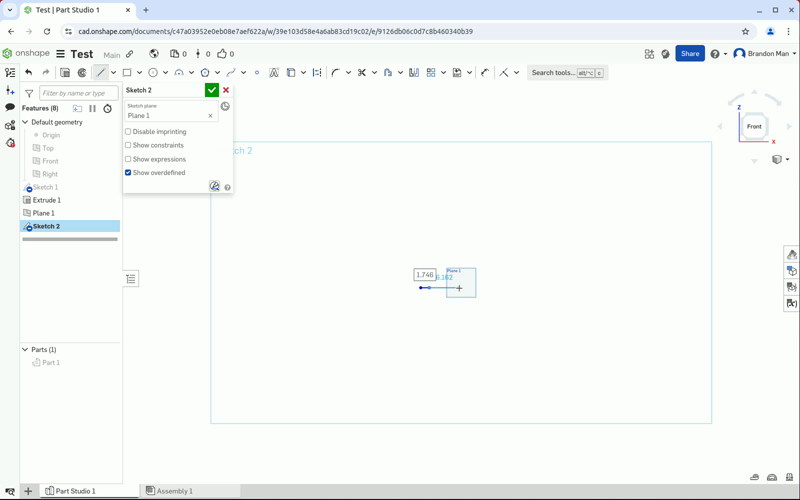
mouse_move(429, 277)
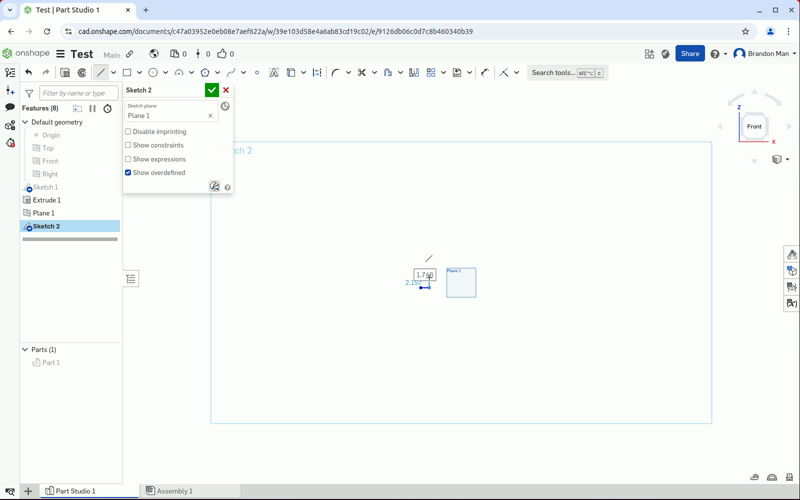
click(429, 277)
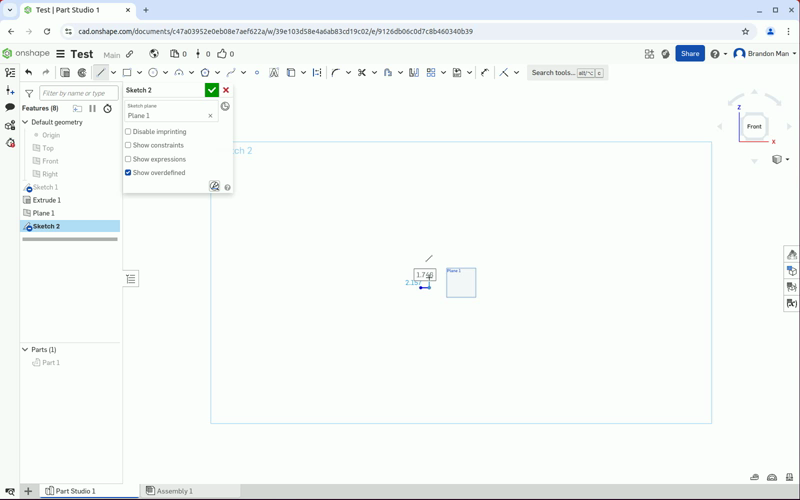
key_up(shift)
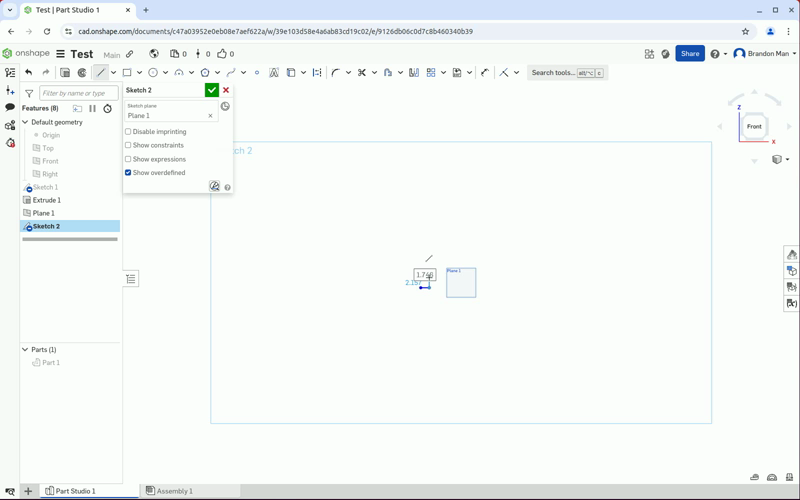
key_down(shift)
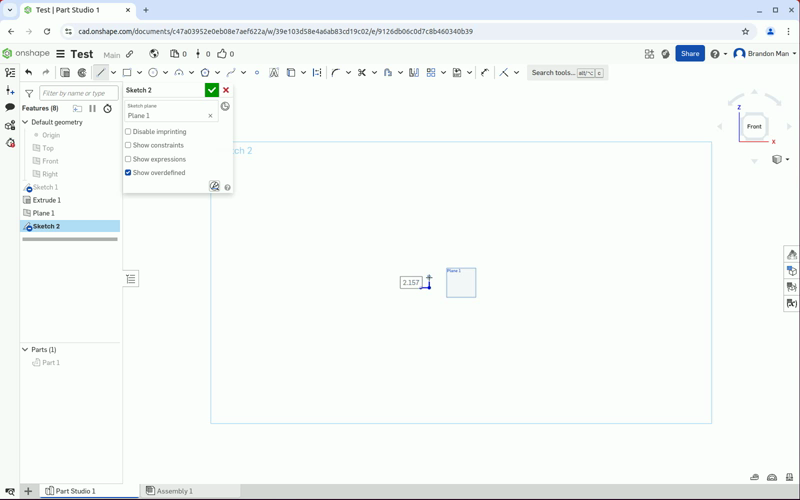
mouse_move(459, 277)
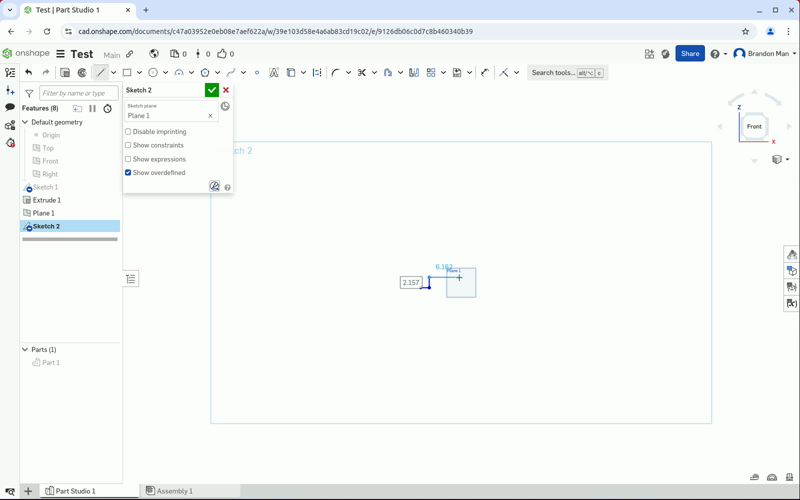
mouse_move(420, 277)
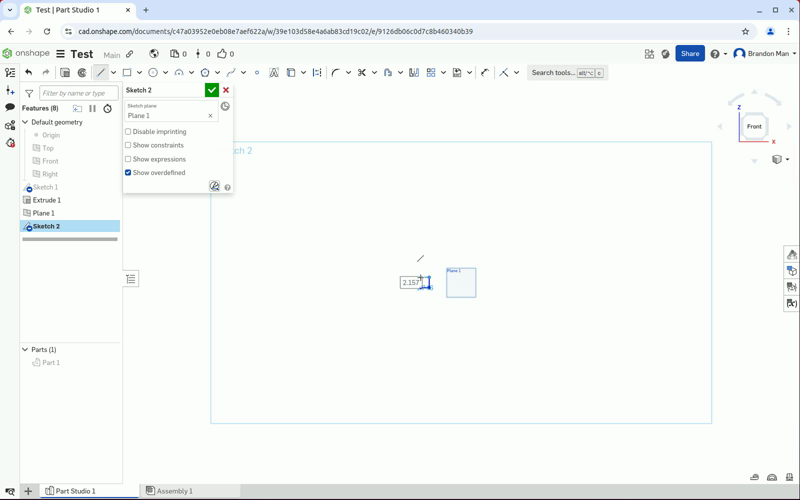
click(420, 277)
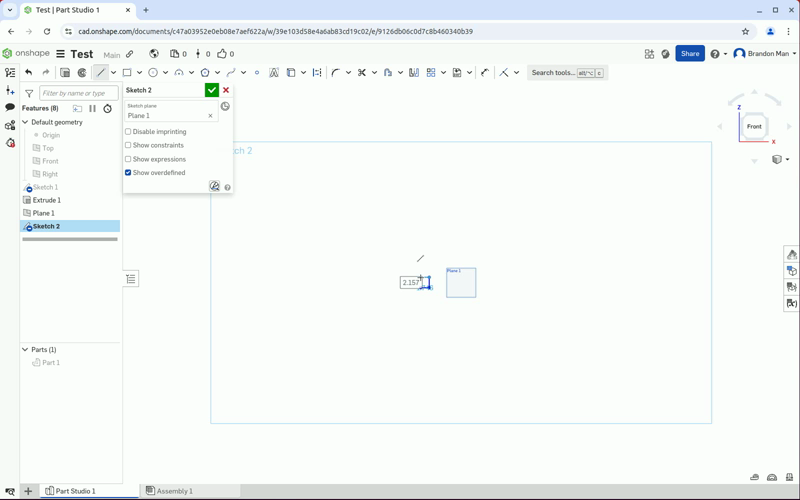
key_up(shift)
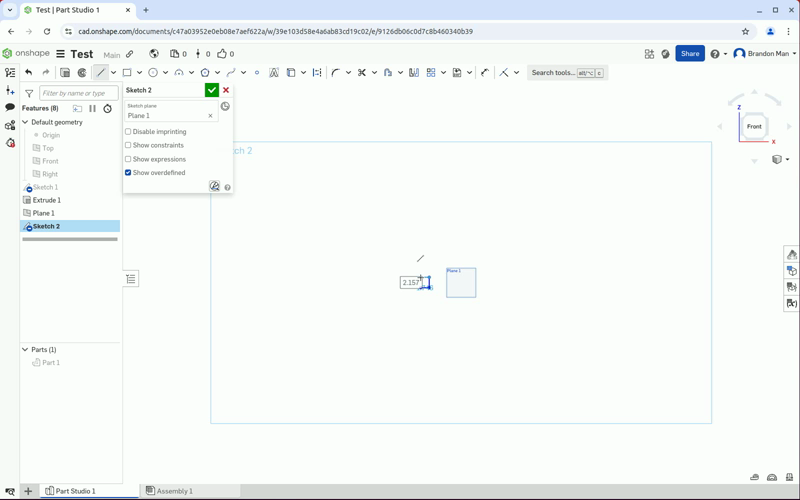
mouse_move(450, 277)
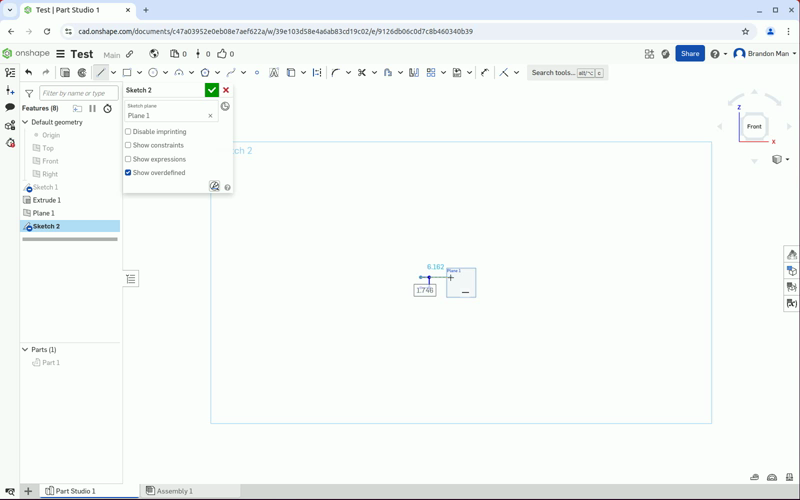
key_down(shift)
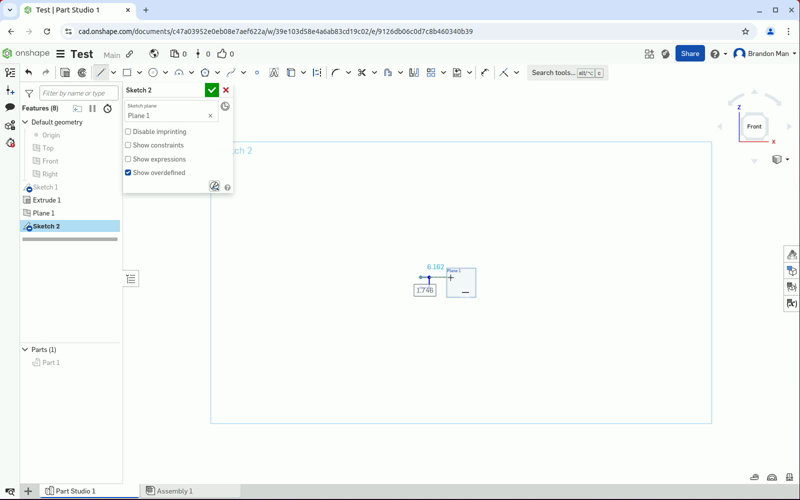
mouse_move(420, 287)
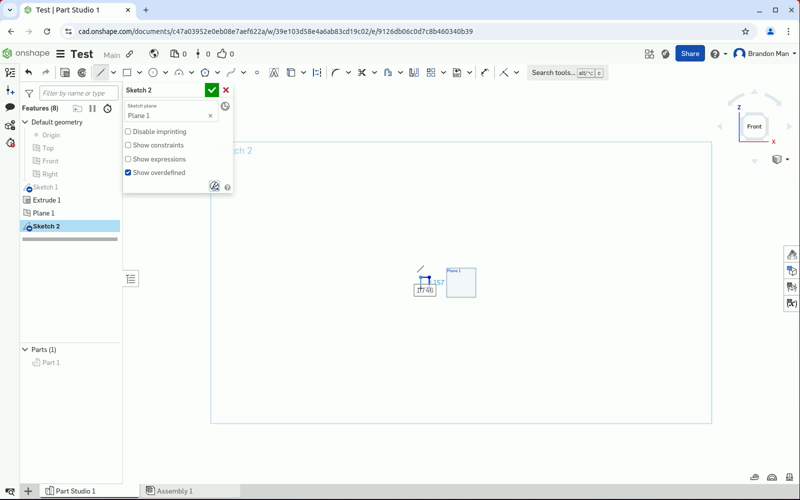
key_up(shift)
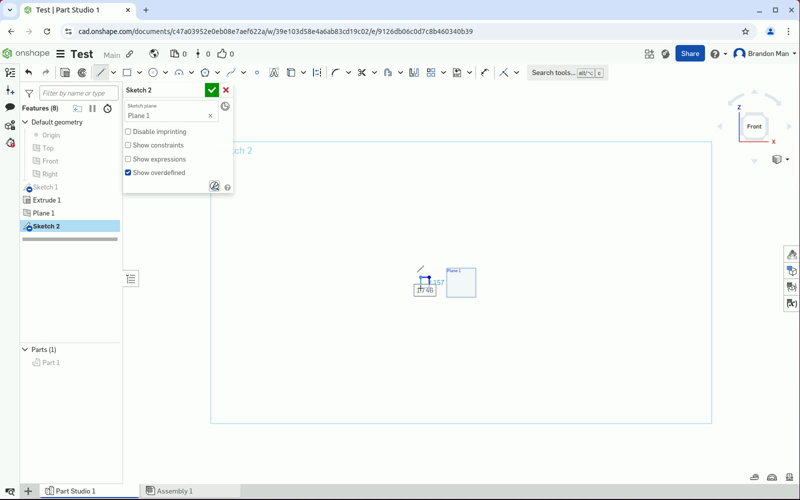
click(420, 287)
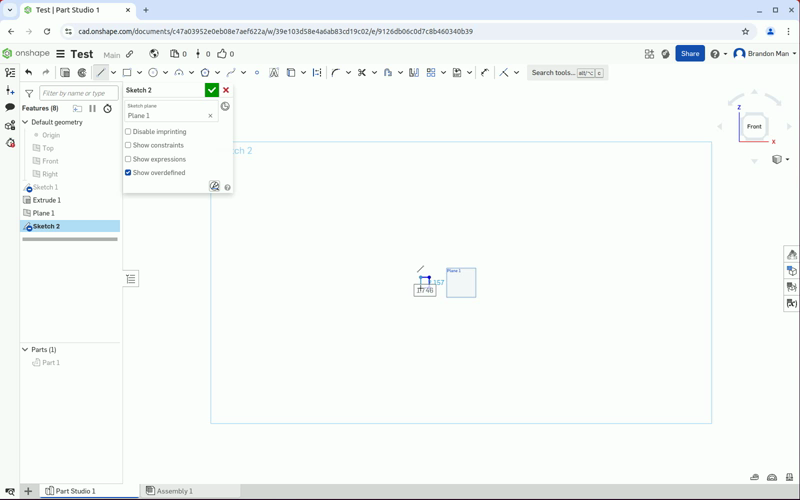
key(esc)
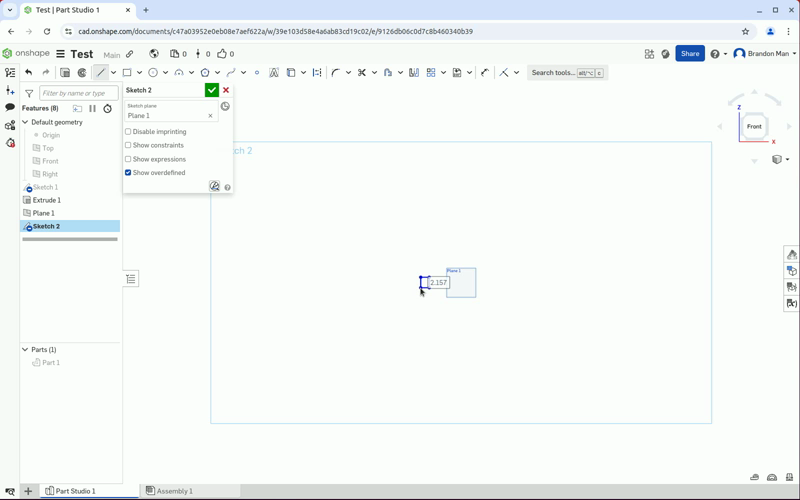
mouse_move(428, 286)
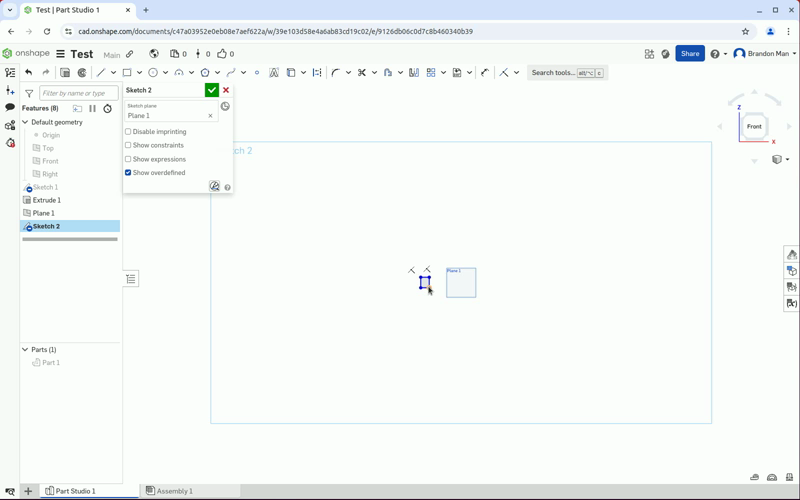
scroll(6)
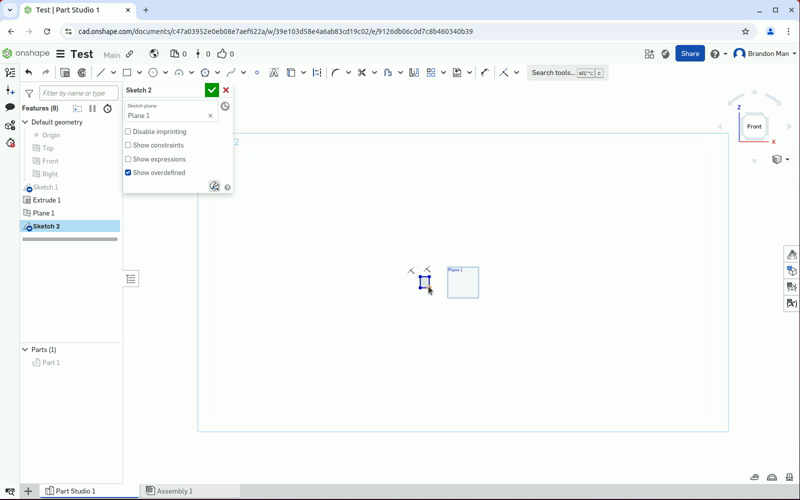
scroll(6)
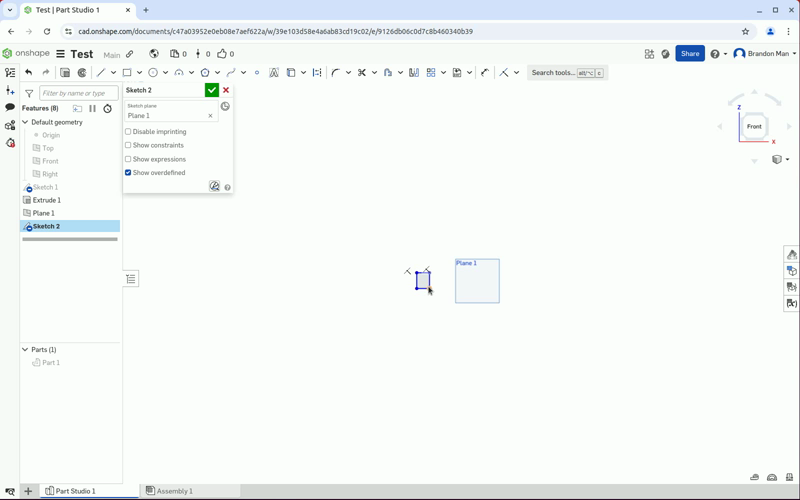
scroll(6)
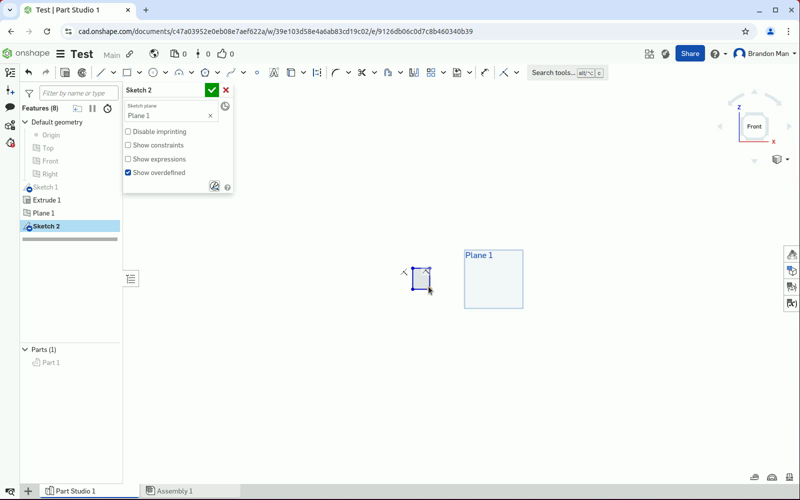
scroll(6)
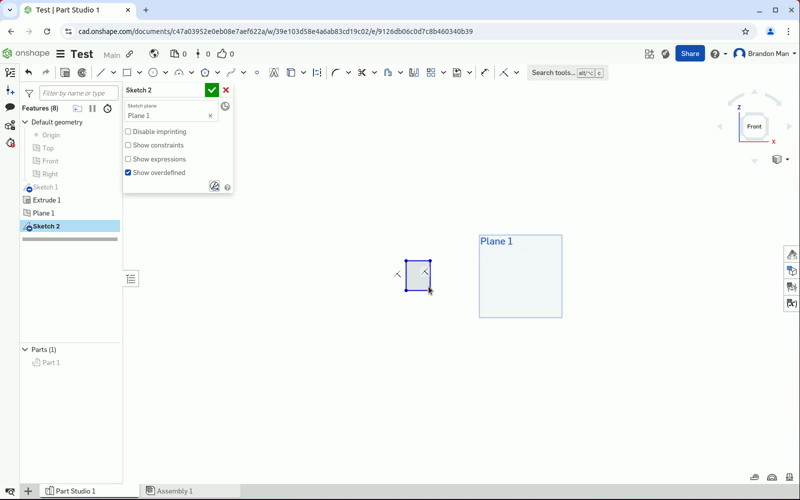
scroll(6)
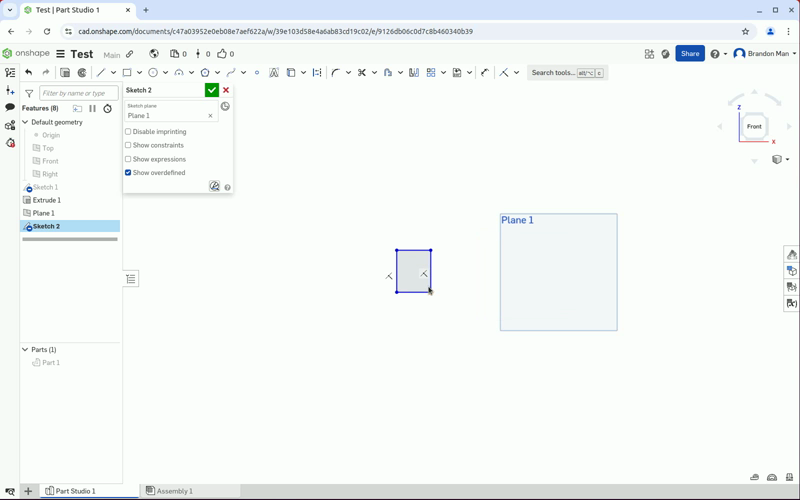
scroll(6)
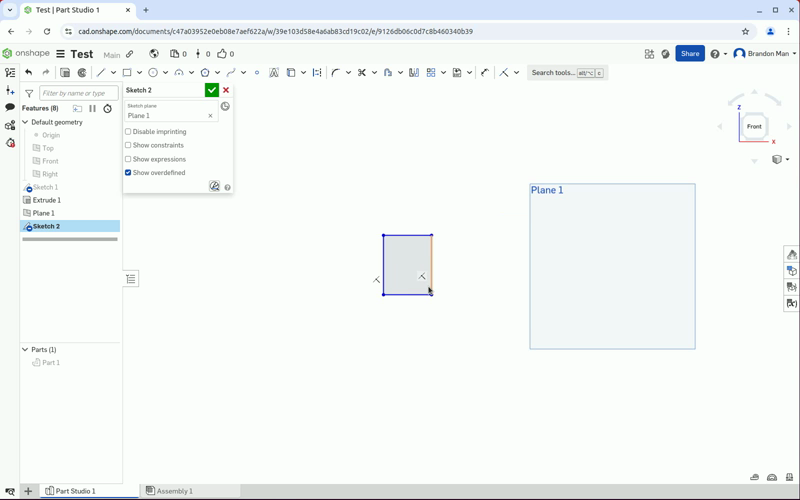
scroll(6)
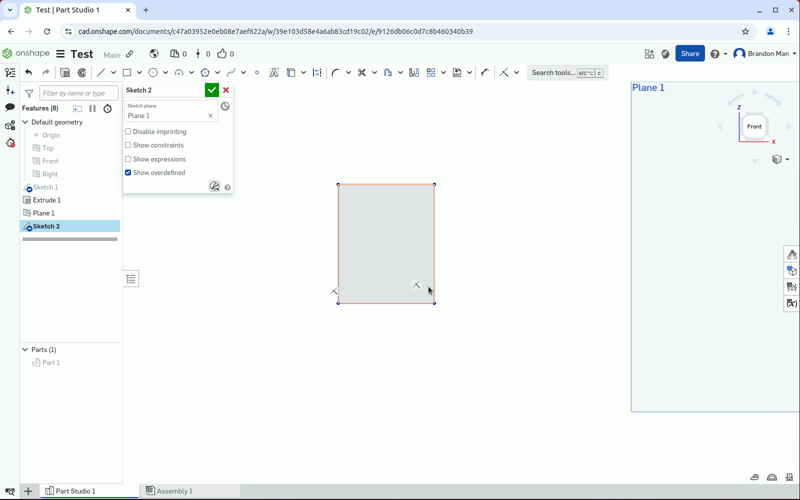
click(428, 286)
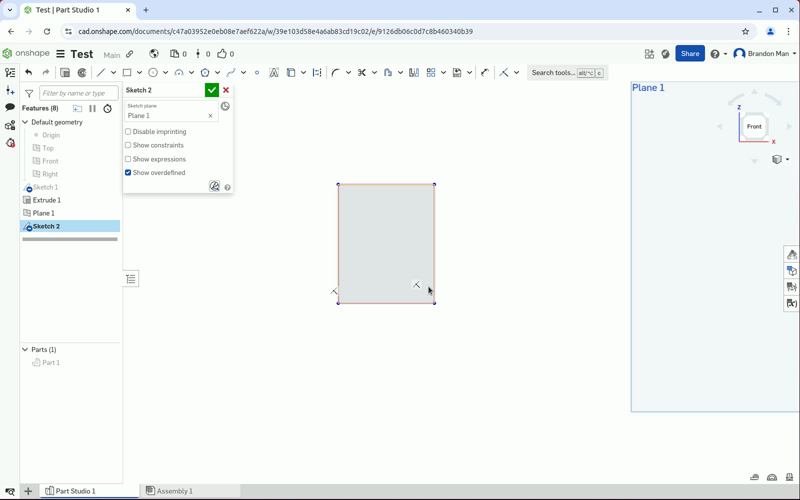
scroll(-6)
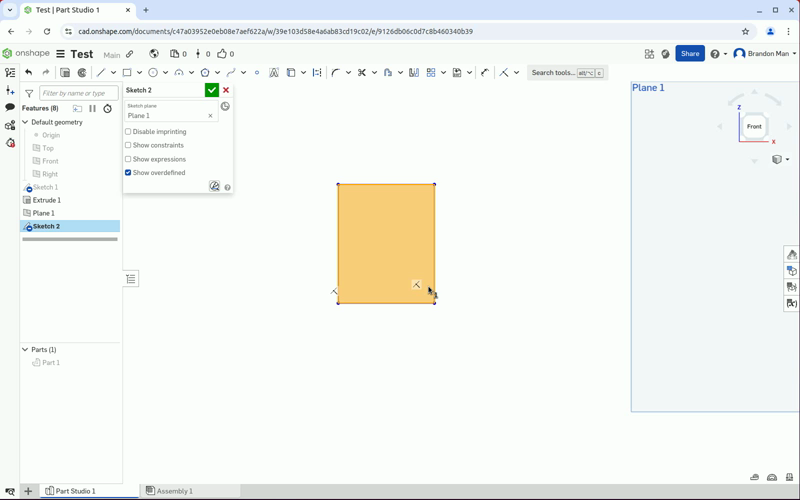
scroll(-6)
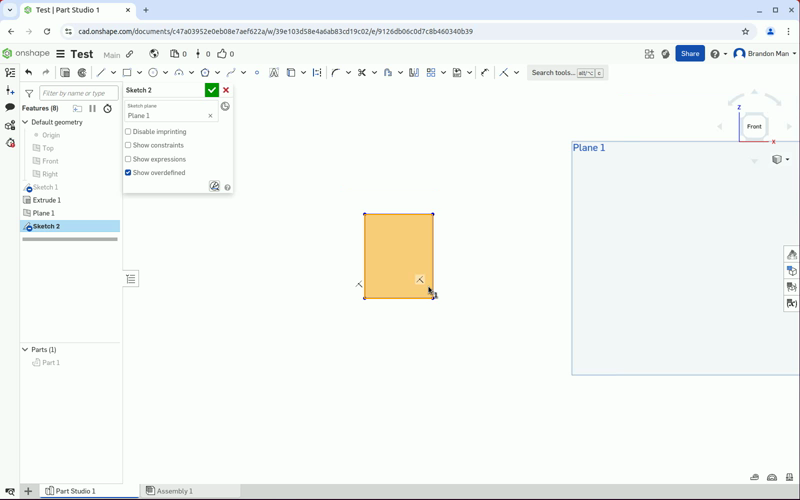
scroll(-6)
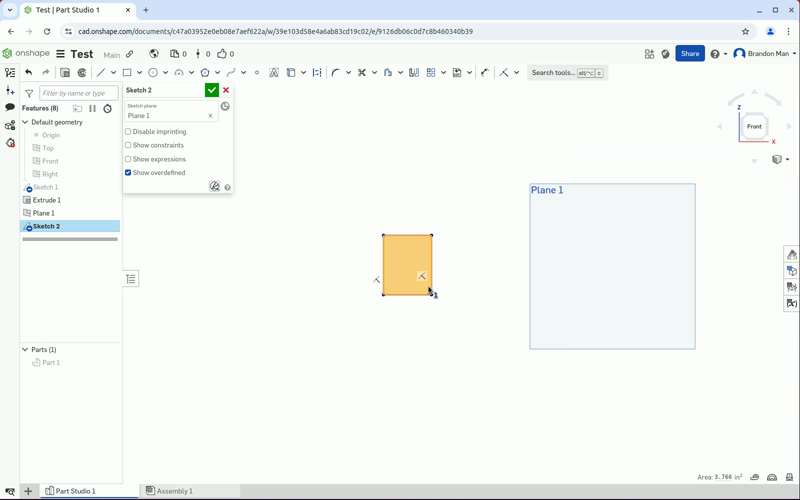
scroll(-6)
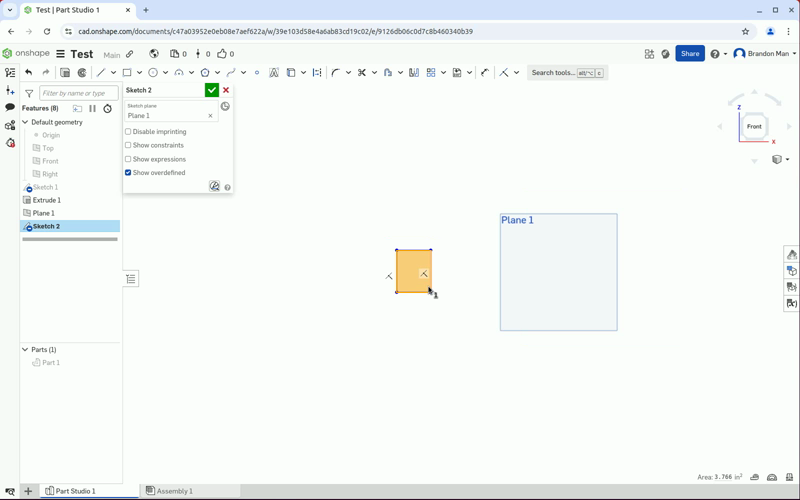
scroll(-6)
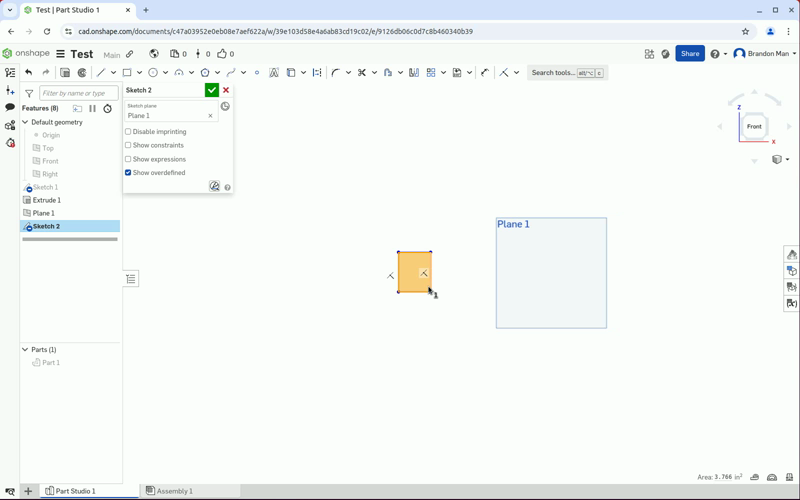
scroll(-6)
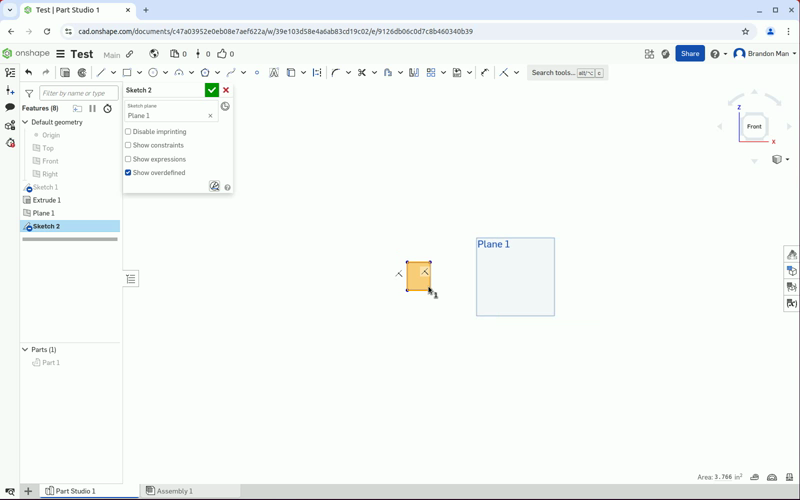
scroll(-6)
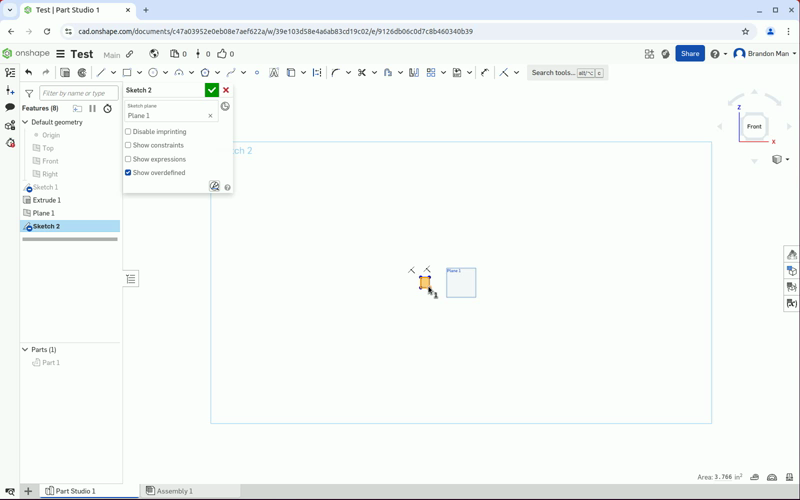
mouse_move(73, 352)
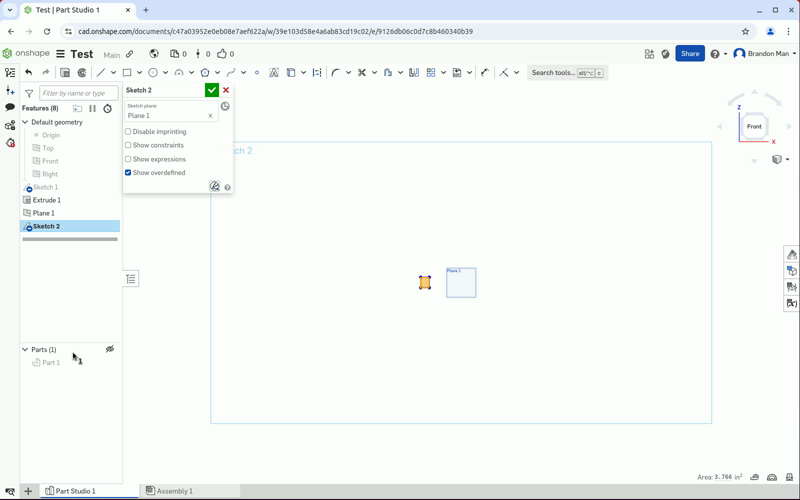
key(shift+y)
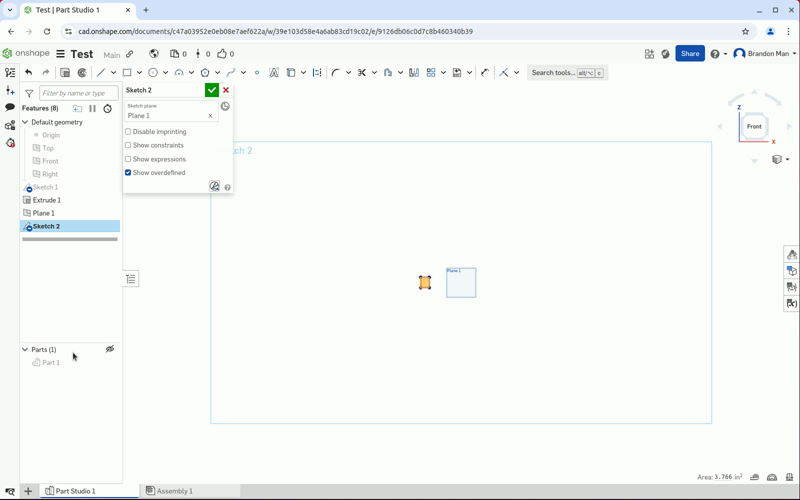
key(shift+e)
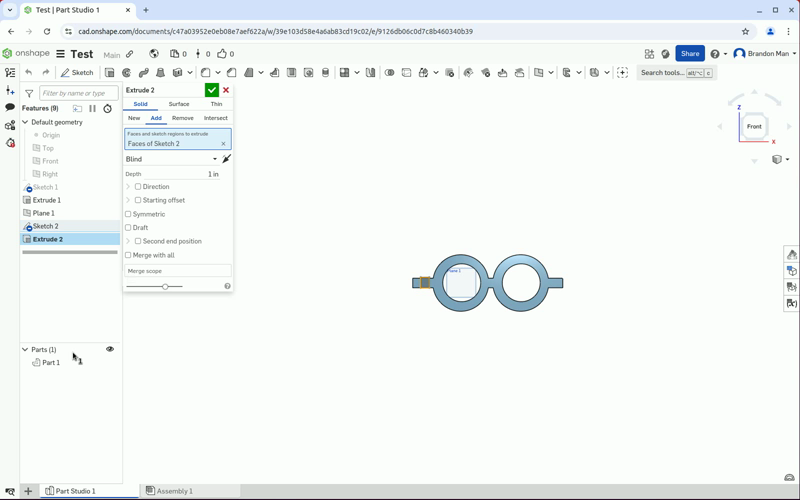
mouse_move(143, 106)
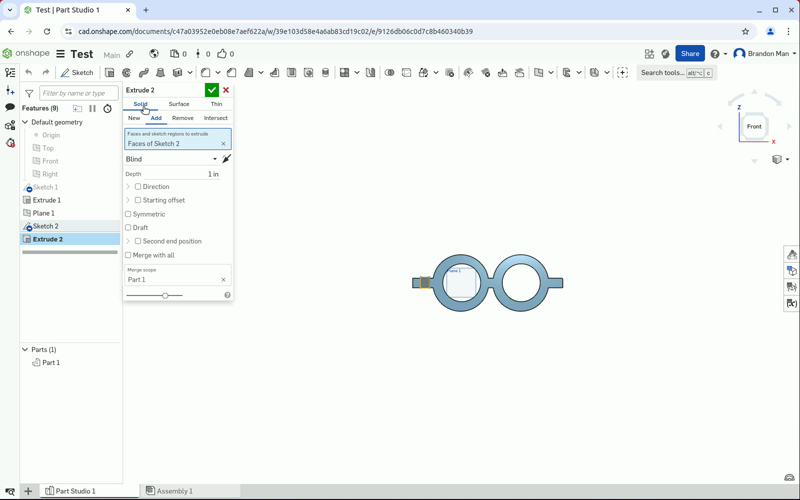
click(143, 106)
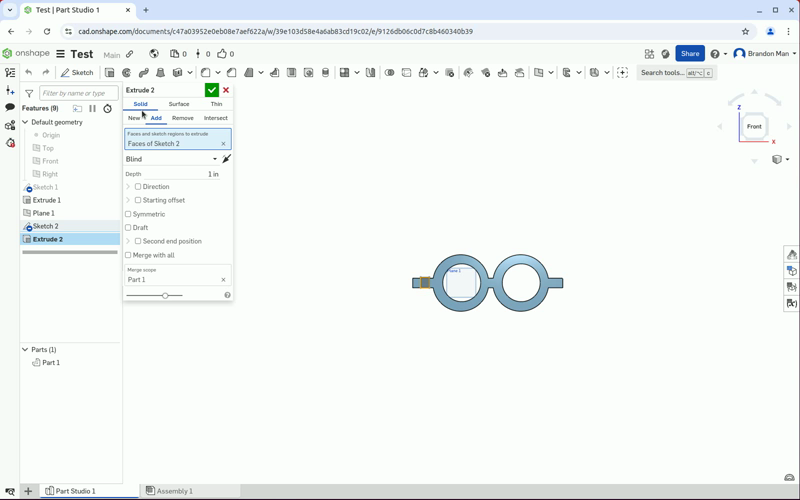
mouse_move(137, 120)
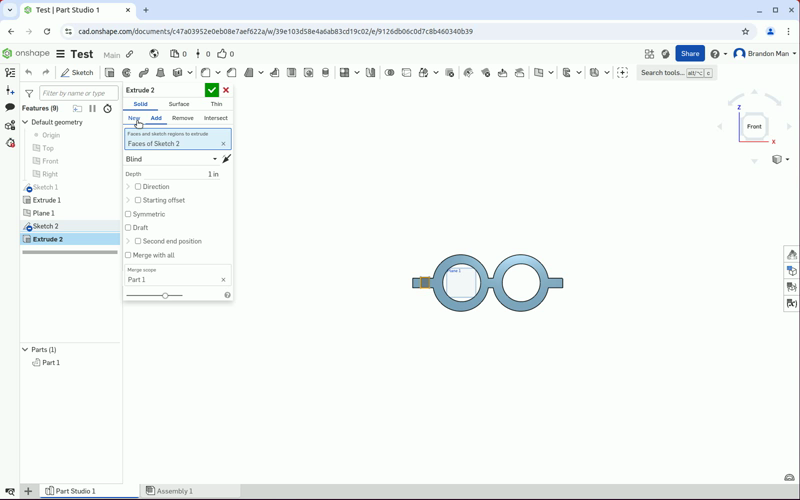
click(137, 120)
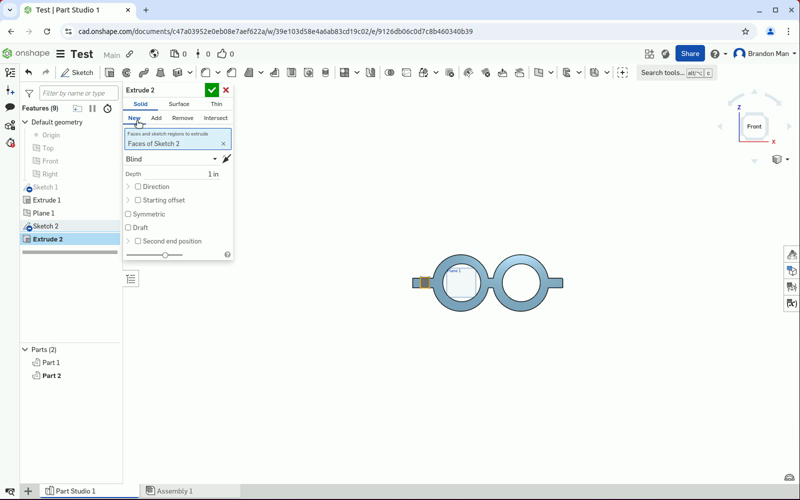
key(tab, 4)
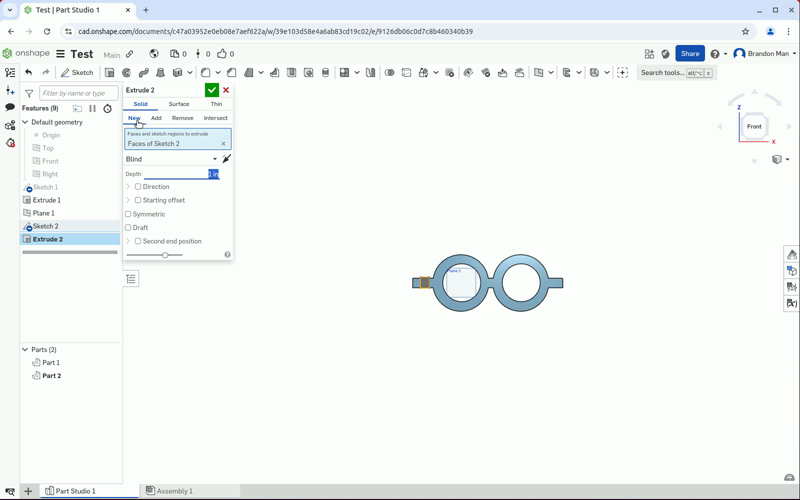
text(20.701)
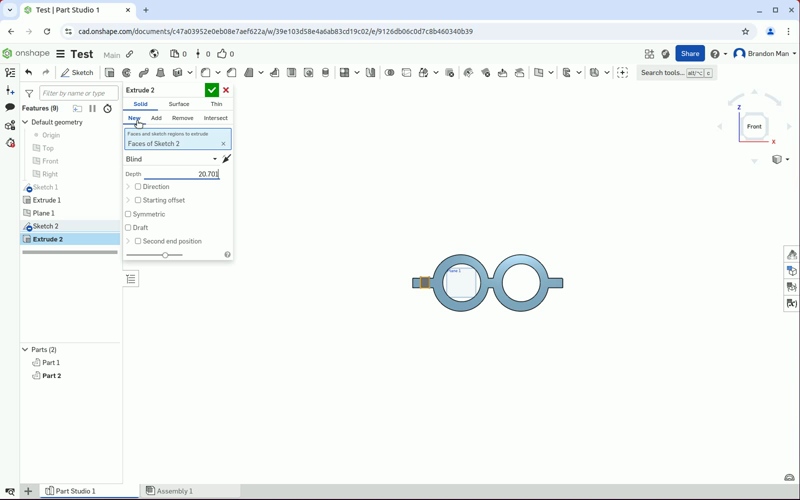
key(enter)
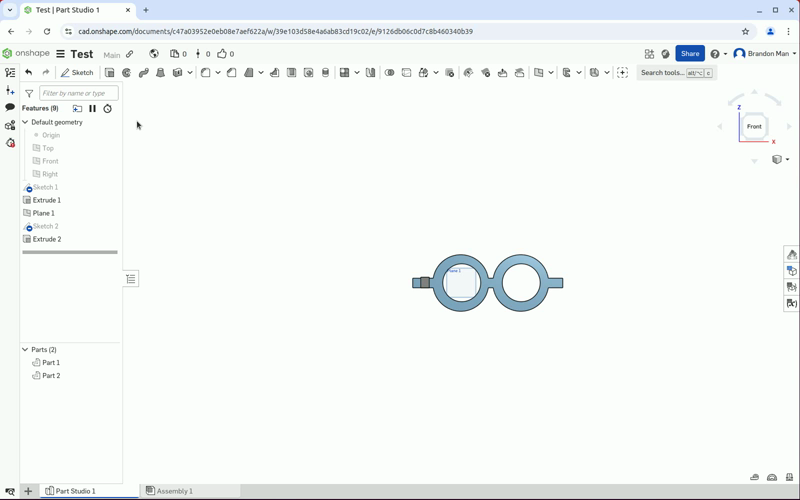
key(shift+h)
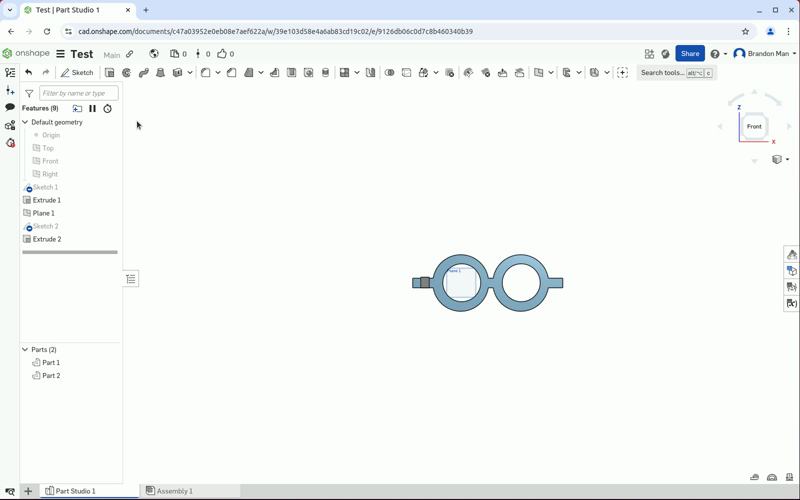
key(shift+h)
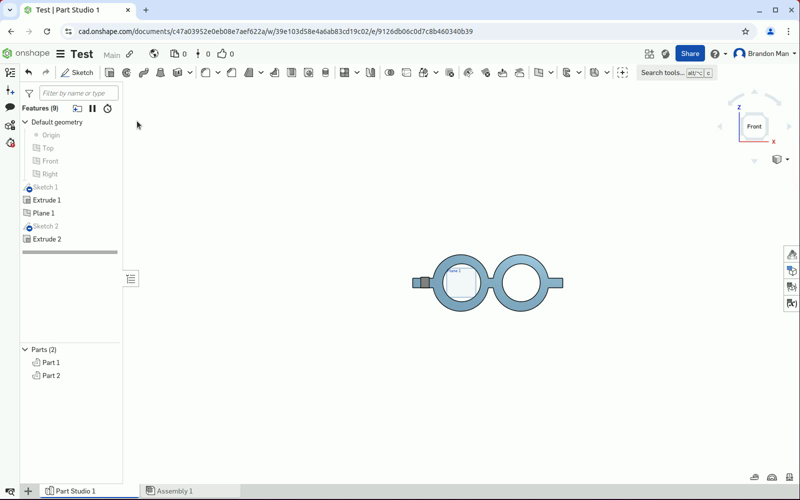
mouse_move(73, 189)
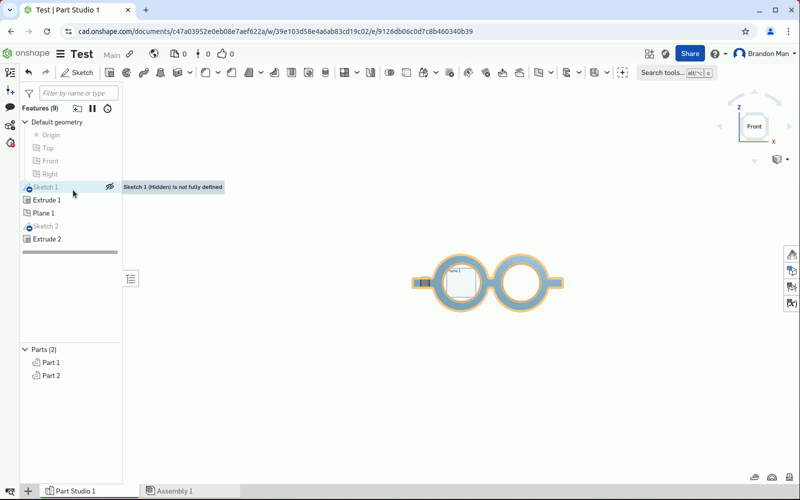
click(73, 189)
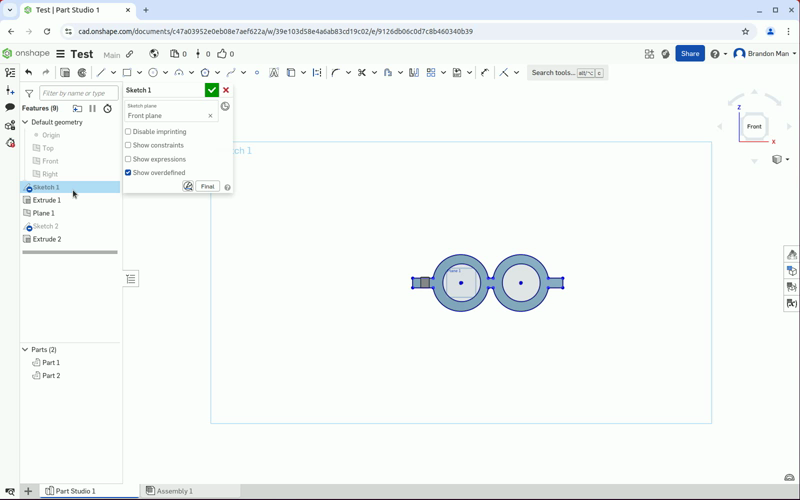
mouse_move(229, 92)
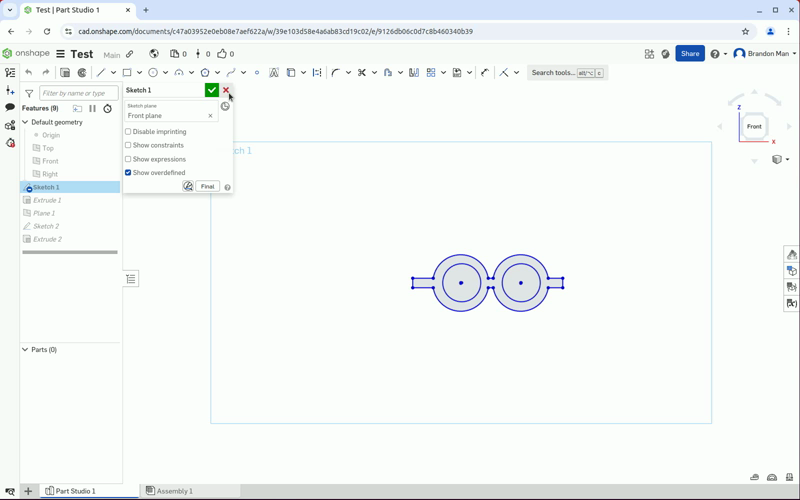
click(229, 92)
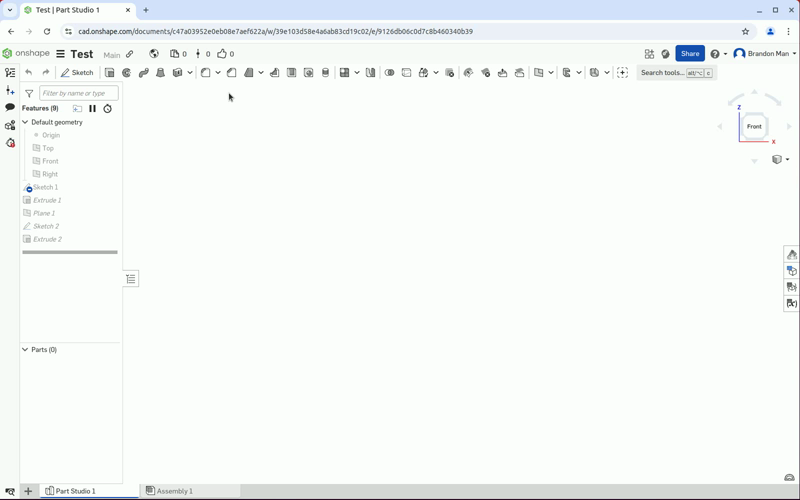
key(shift+s)
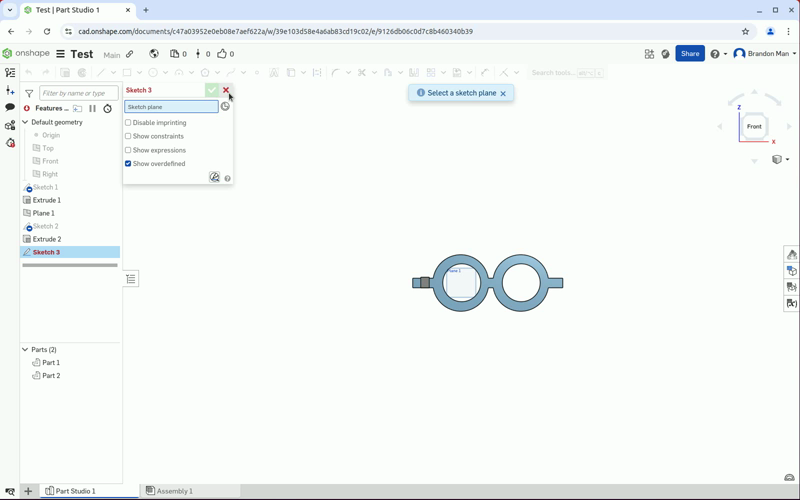
mouse_move(73, 215)
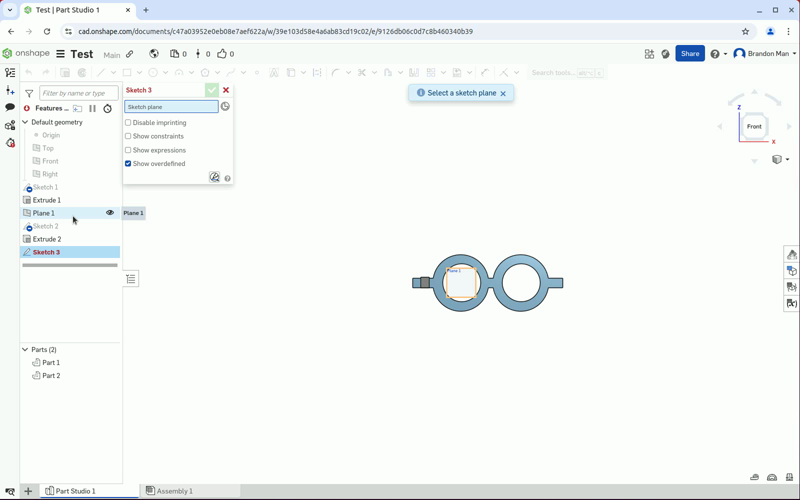
click(73, 215)
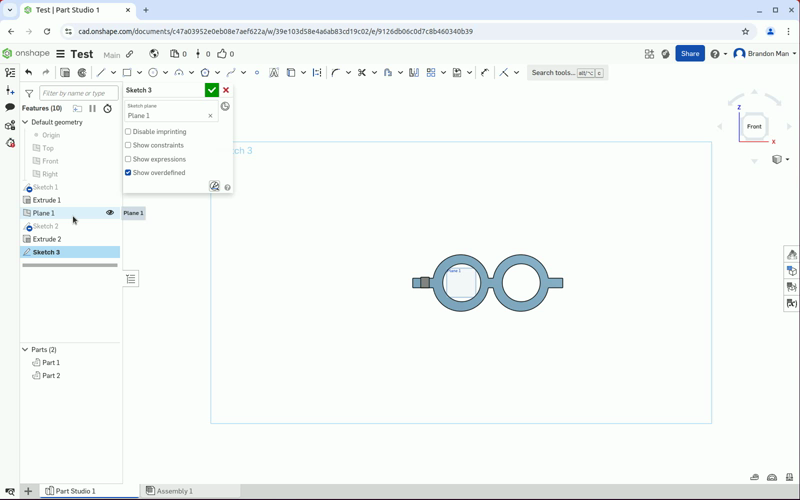
mouse_move(73, 352)
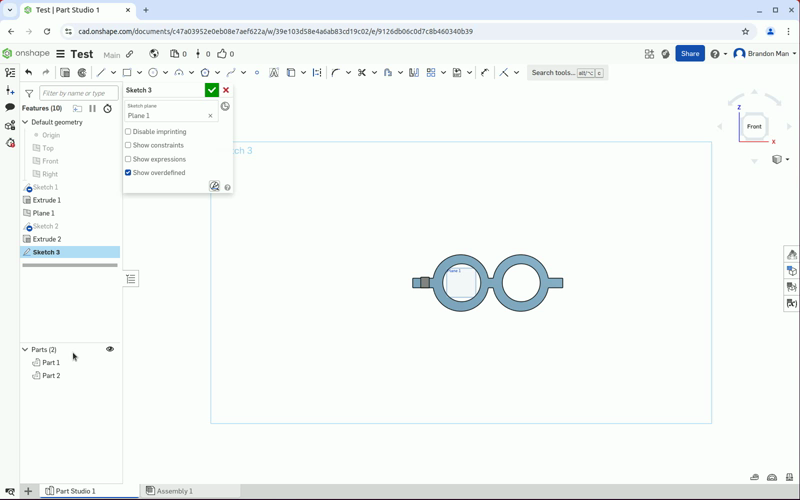
key(y)
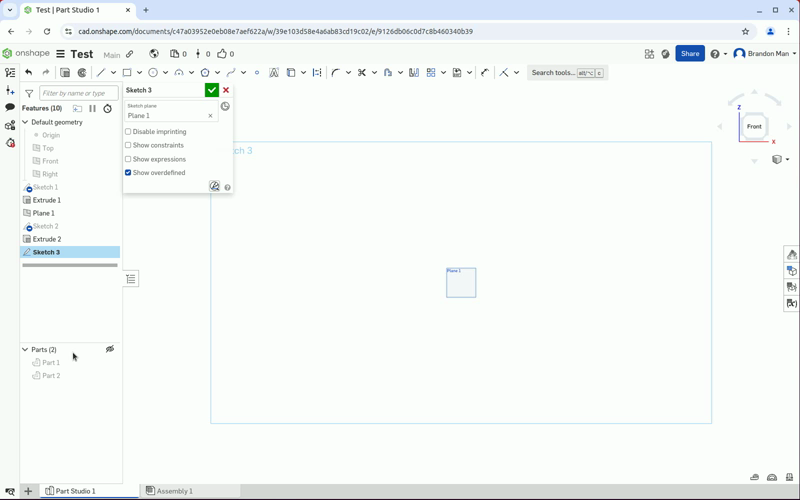
key(l)
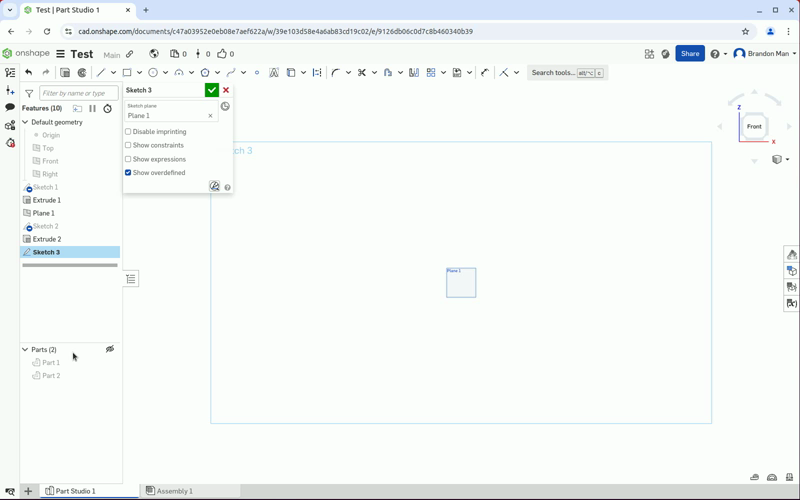
key_down(shift)
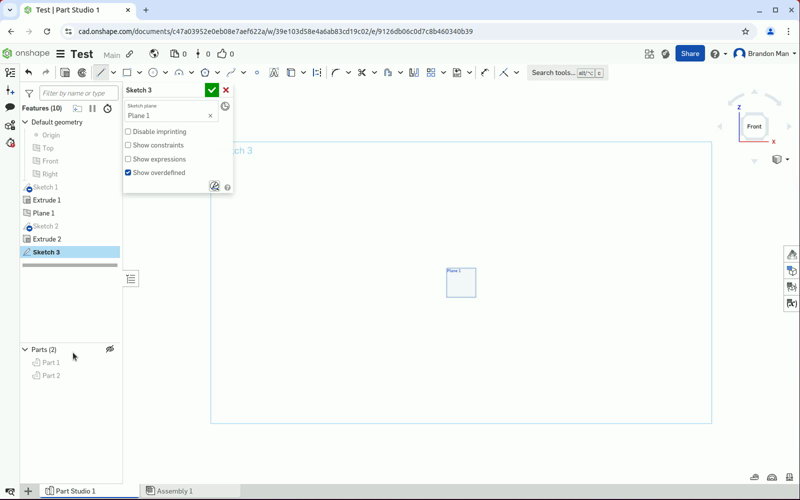
mouse_move(555, 287)
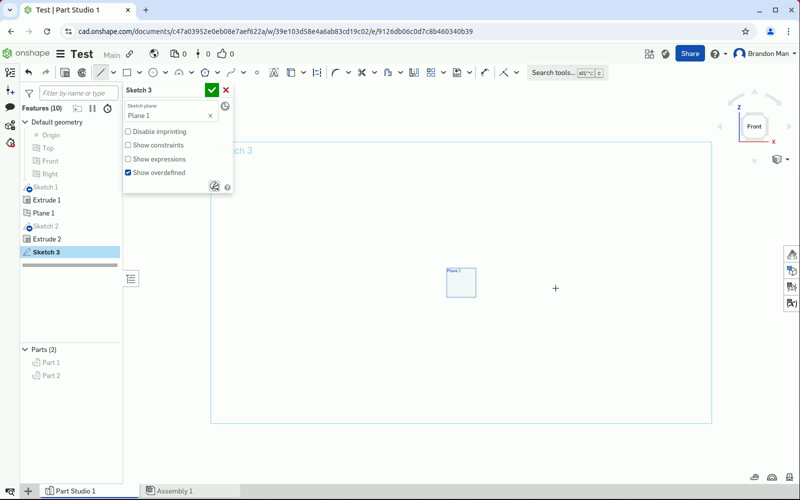
click(555, 287)
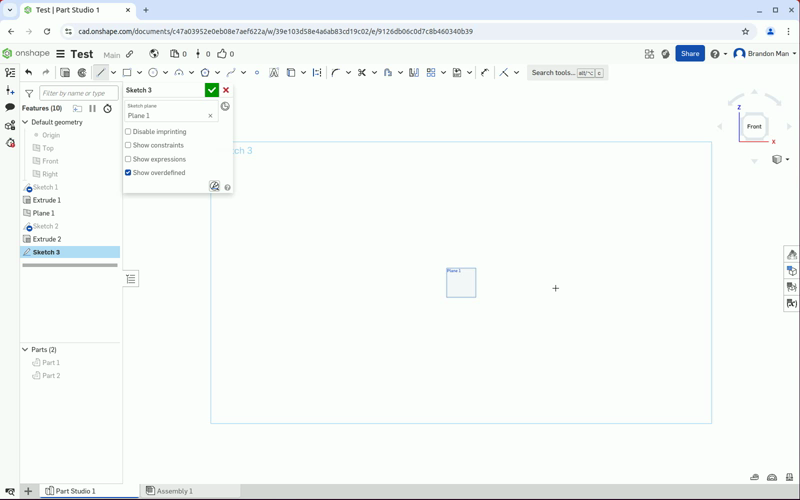
key_up(shift)
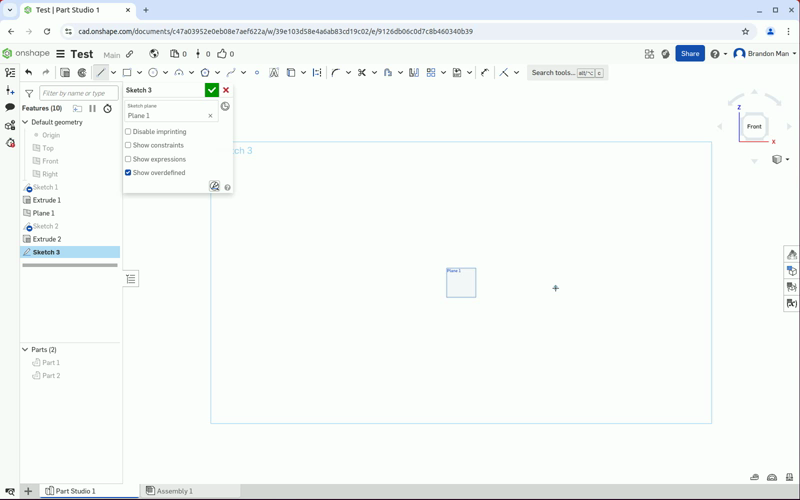
key_down(shift)
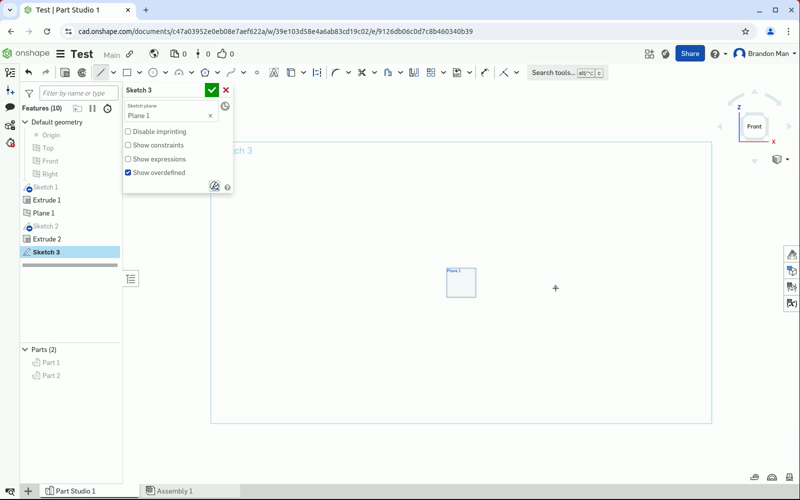
mouse_move(585, 287)
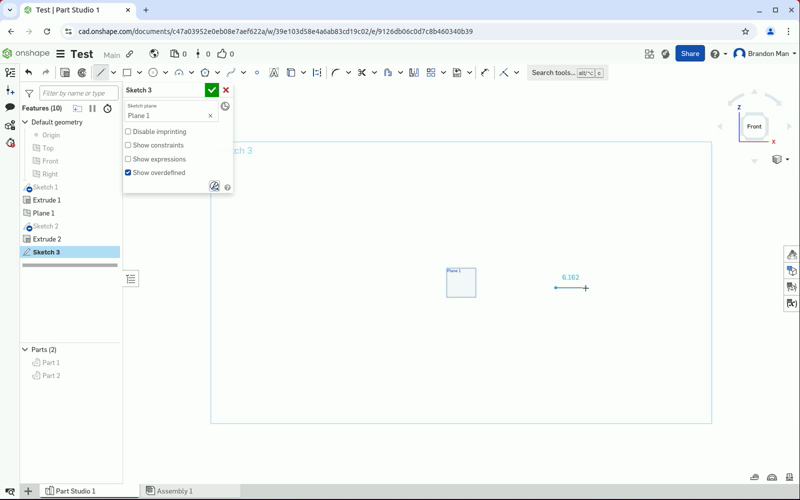
mouse_move(564, 287)
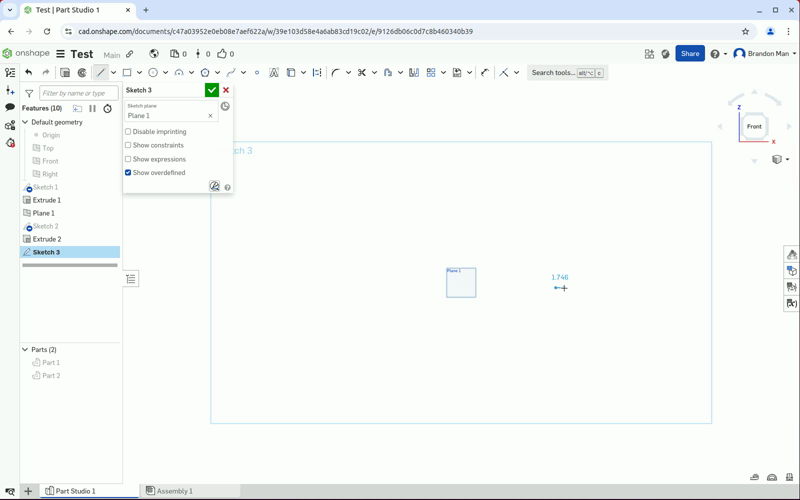
click(564, 287)
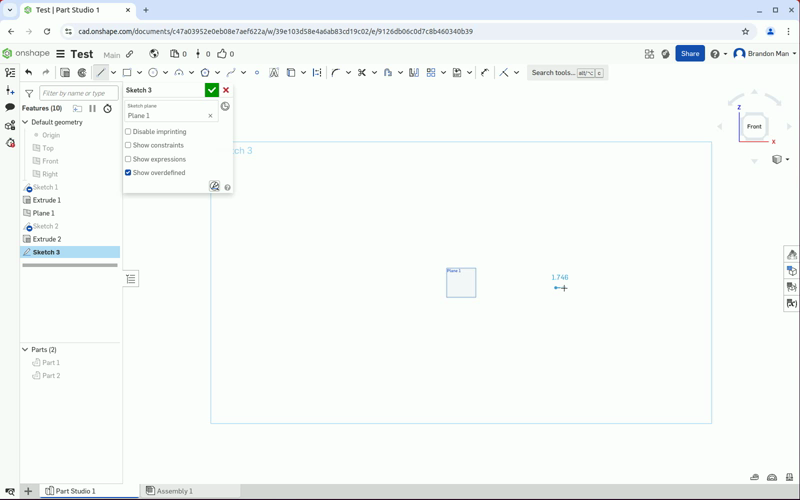
key_up(shift)
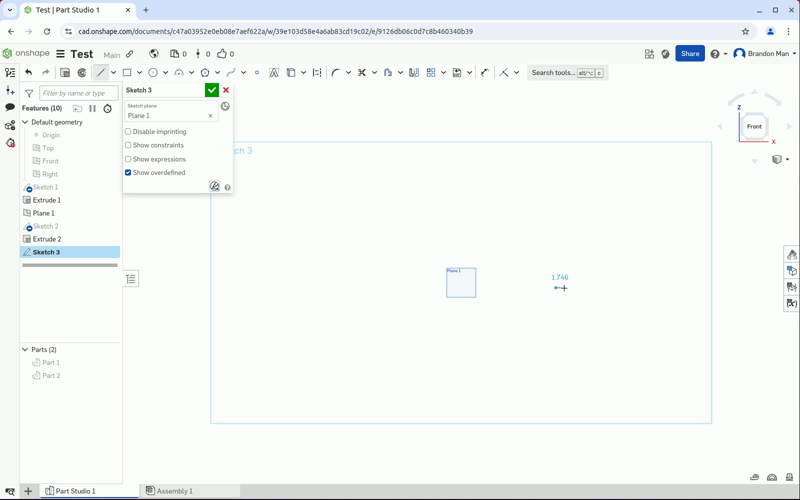
key_down(shift)
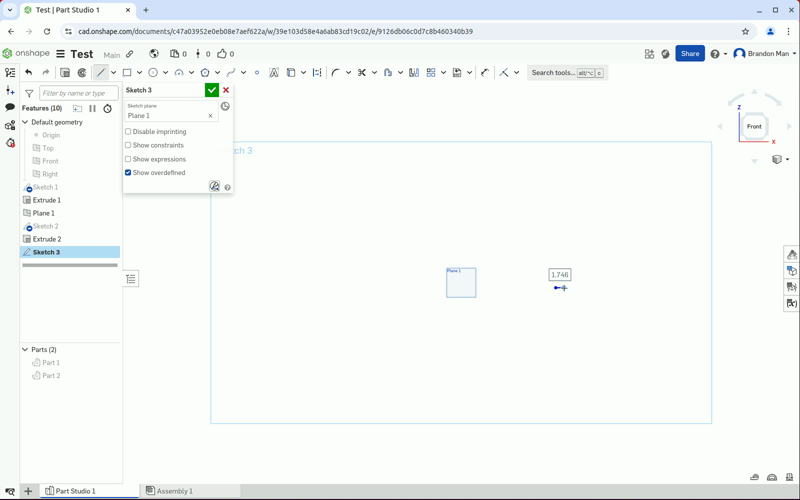
mouse_move(589, 287)
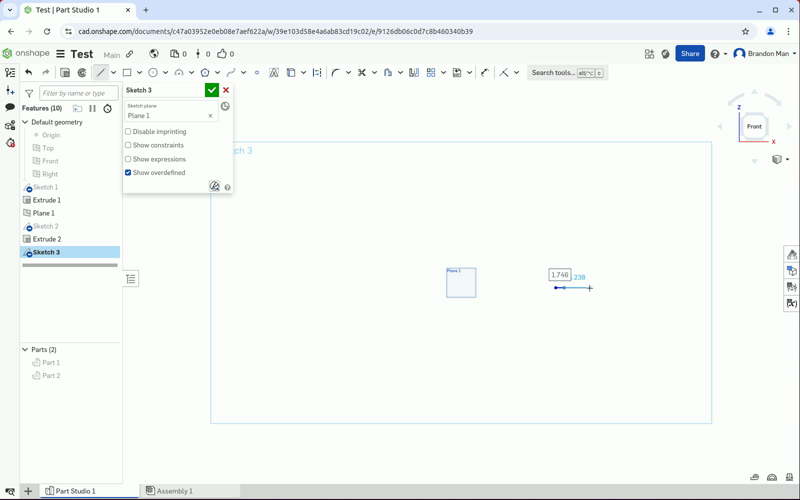
mouse_move(564, 277)
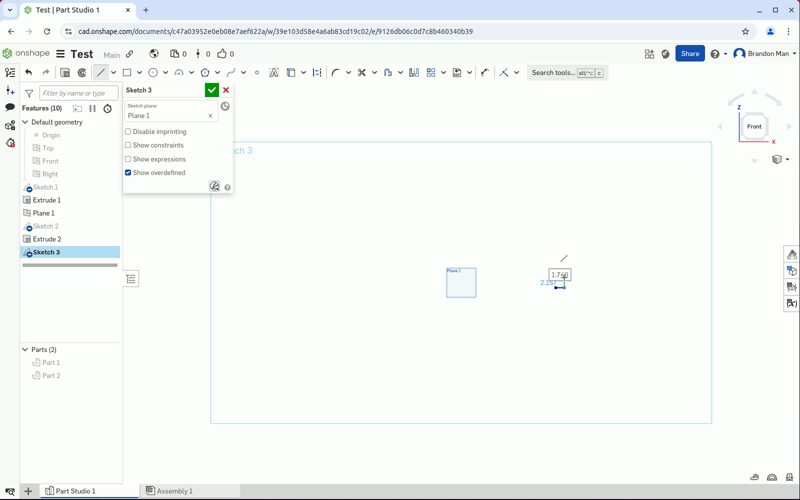
click(564, 277)
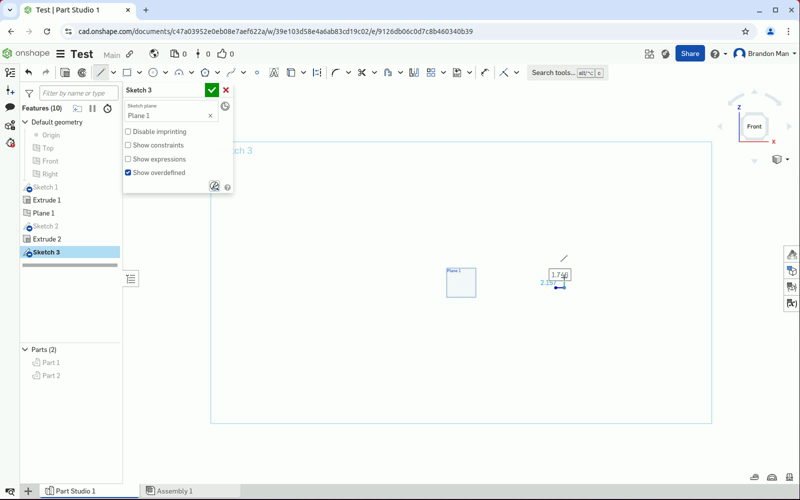
key_up(shift)
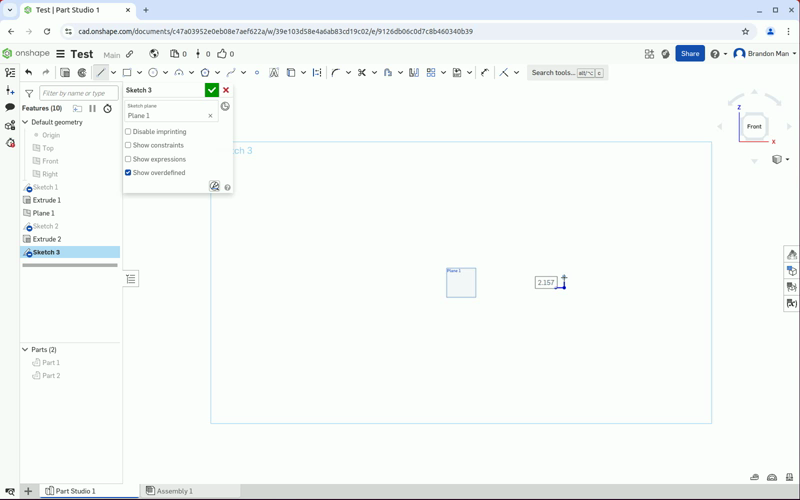
key_down(shift)
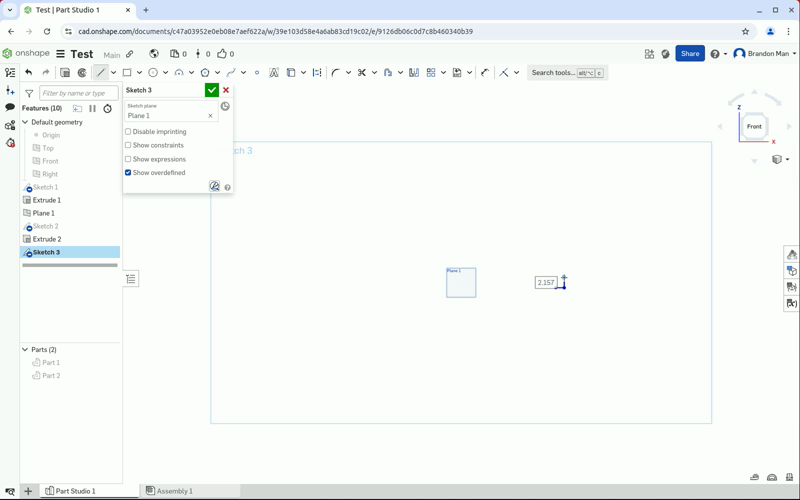
mouse_move(589, 277)
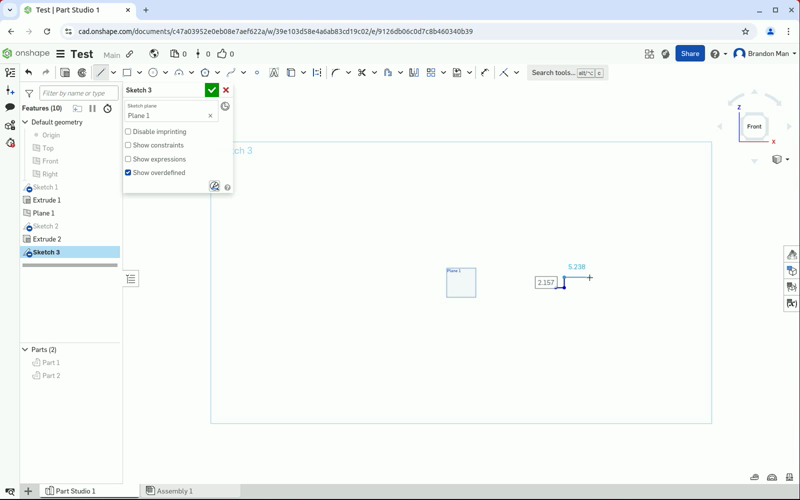
mouse_move(555, 277)
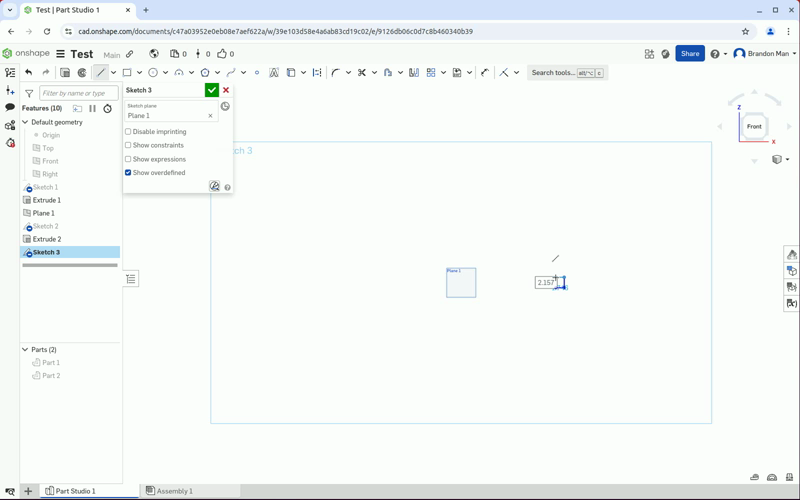
click(555, 277)
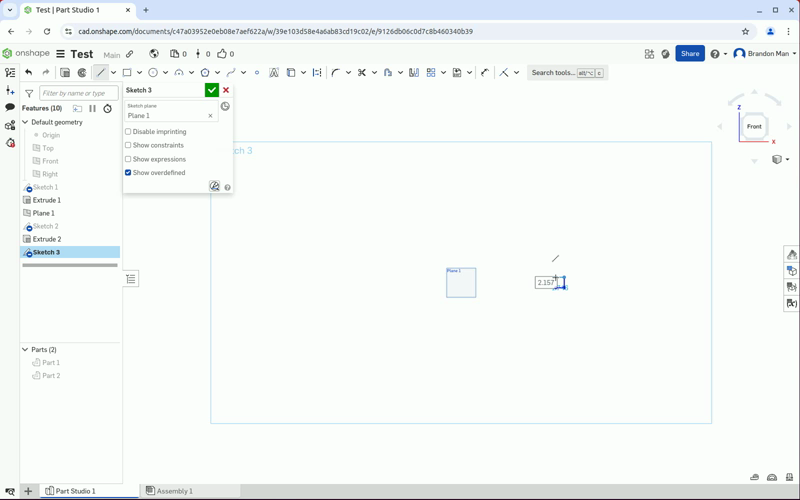
key_up(shift)
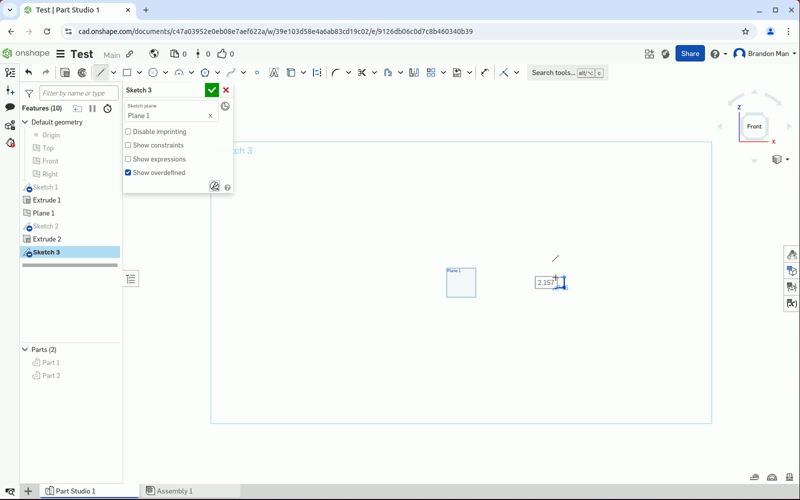
mouse_move(585, 277)
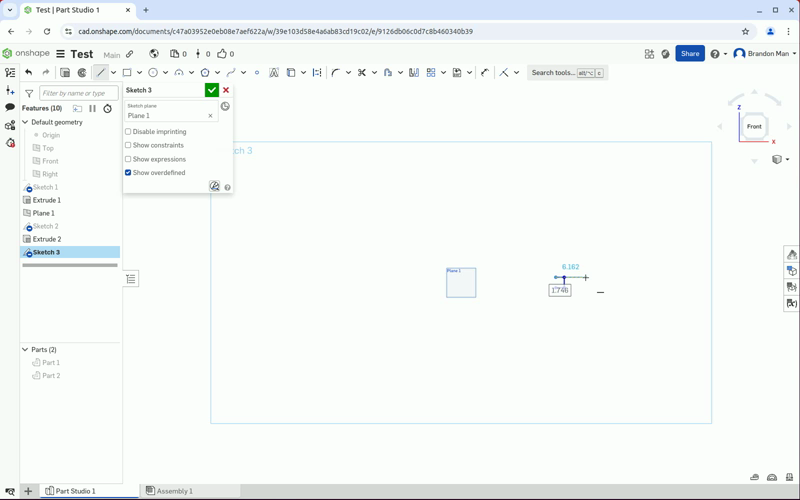
key_down(shift)
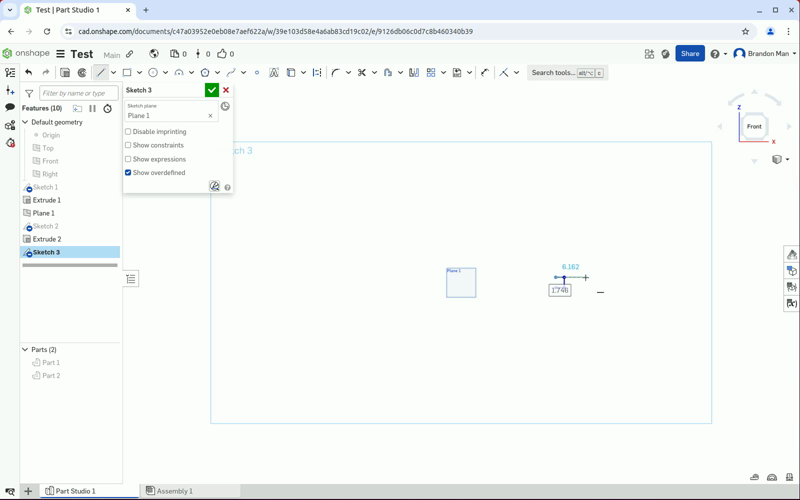
mouse_move(555, 287)
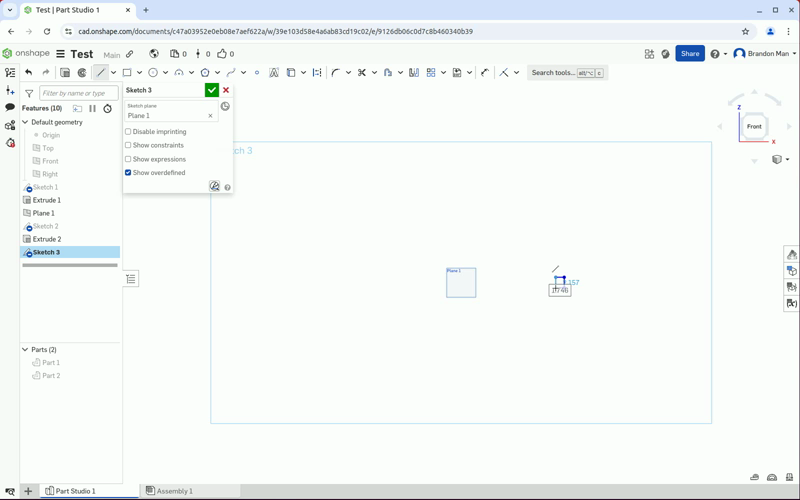
key_up(shift)
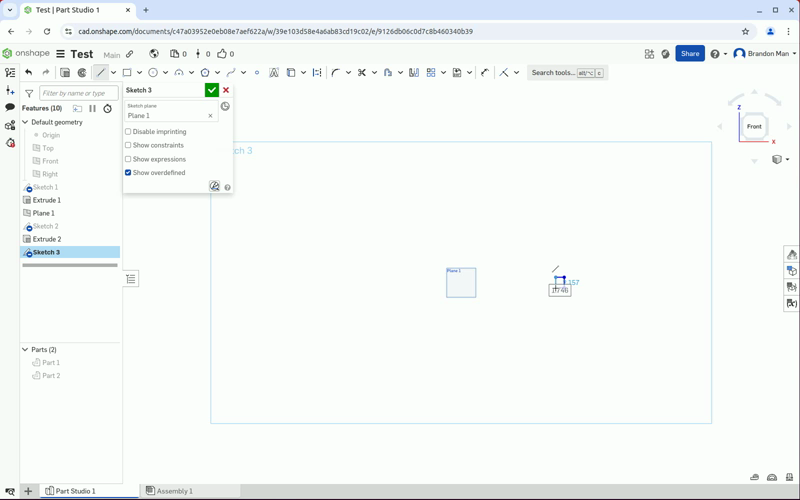
click(555, 287)
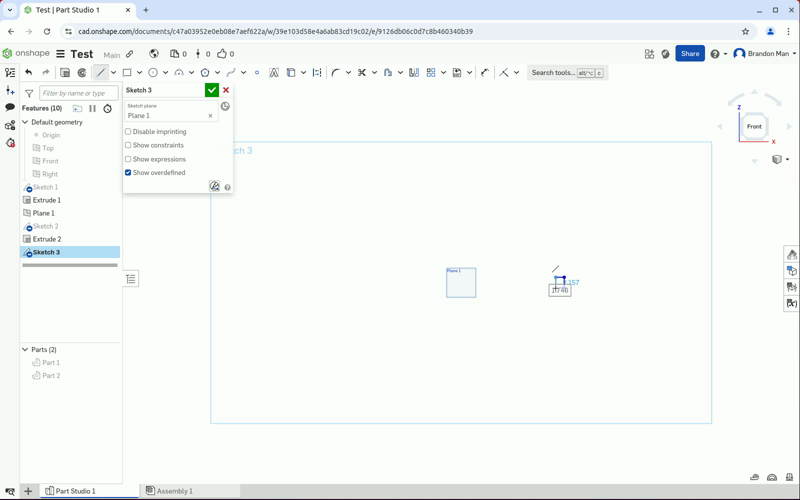
key(esc)
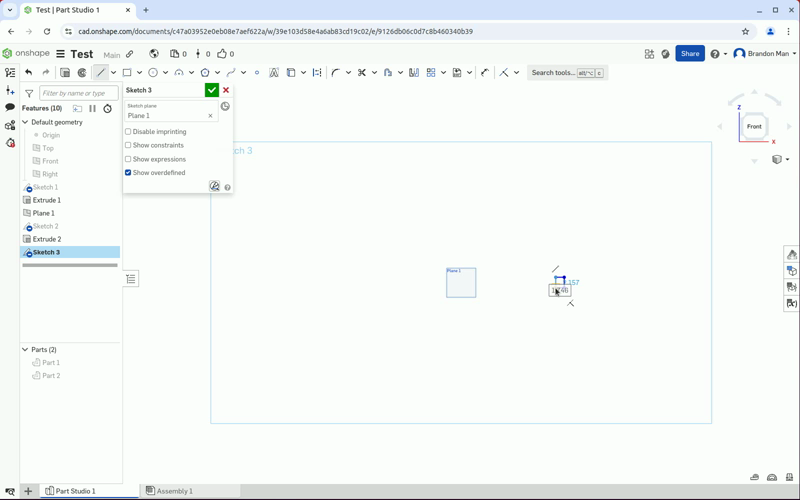
mouse_move(561, 283)
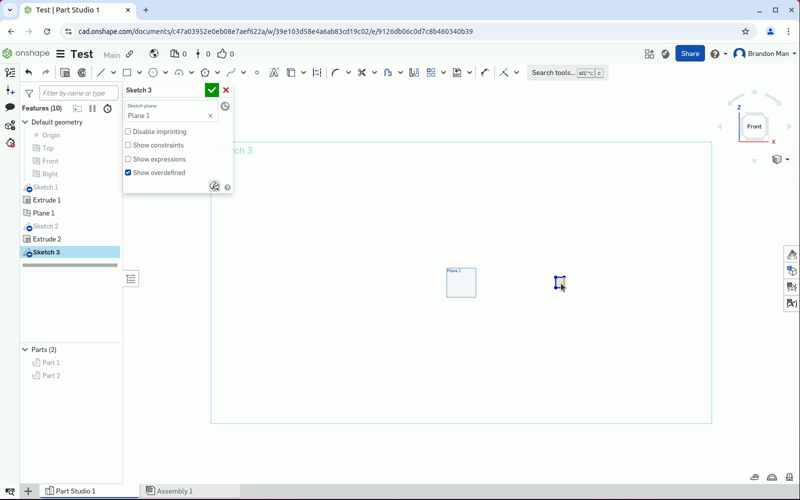
scroll(6)
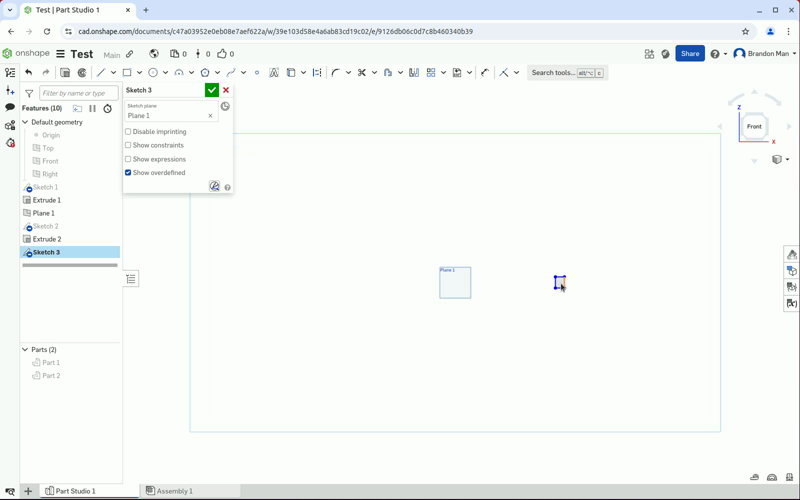
scroll(6)
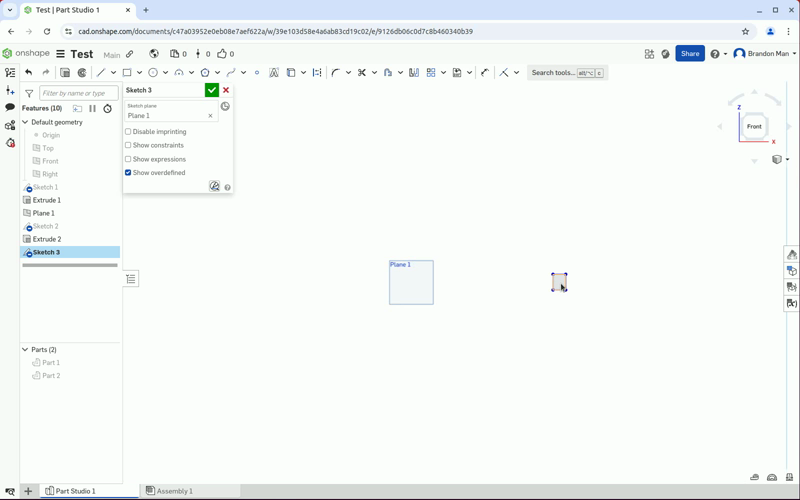
scroll(6)
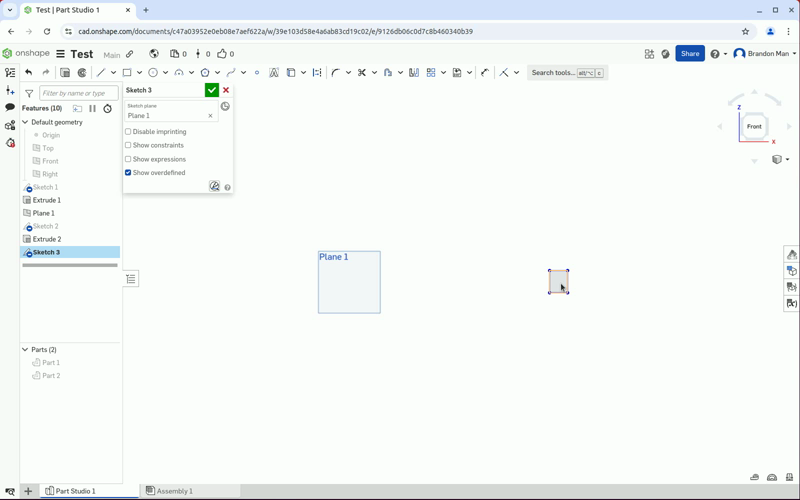
scroll(6)
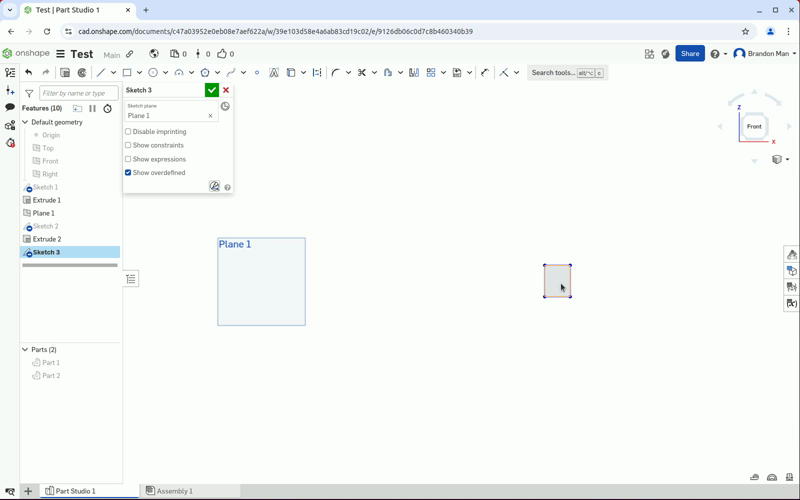
scroll(6)
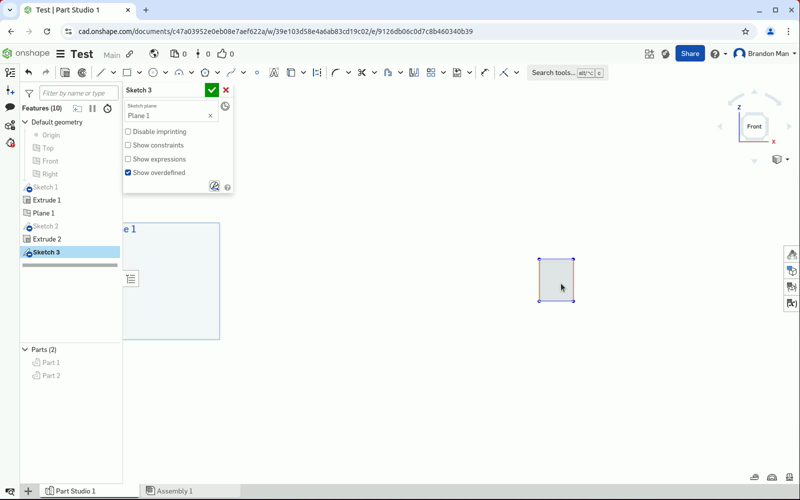
scroll(6)
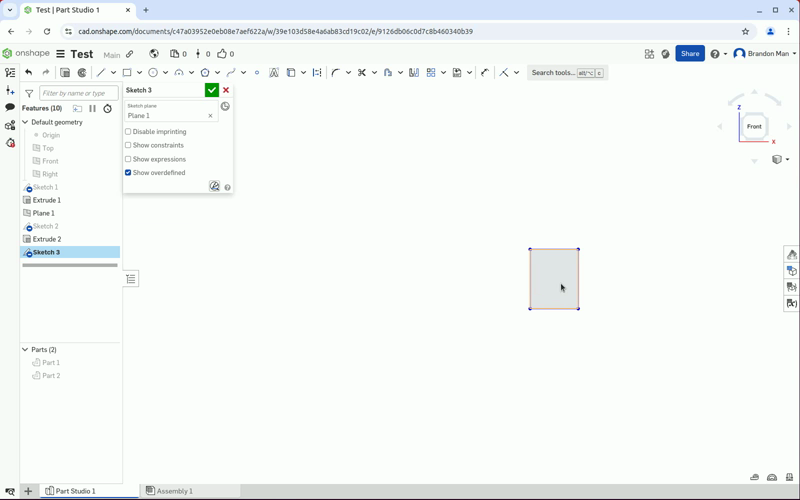
scroll(6)
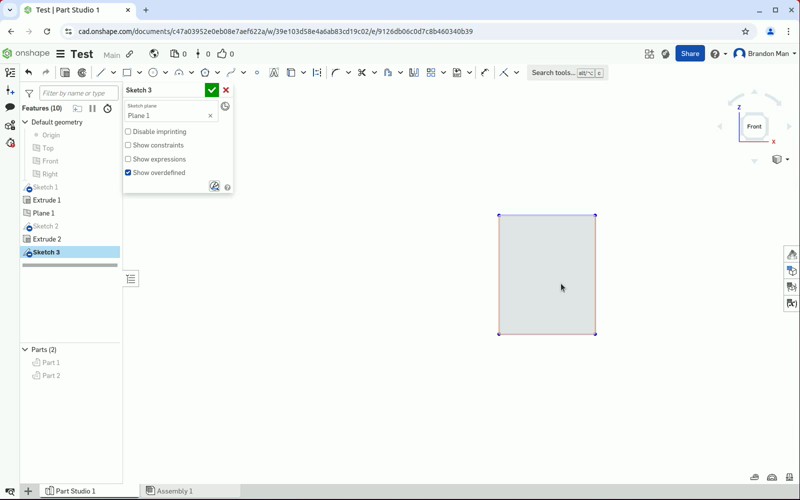
click(561, 283)
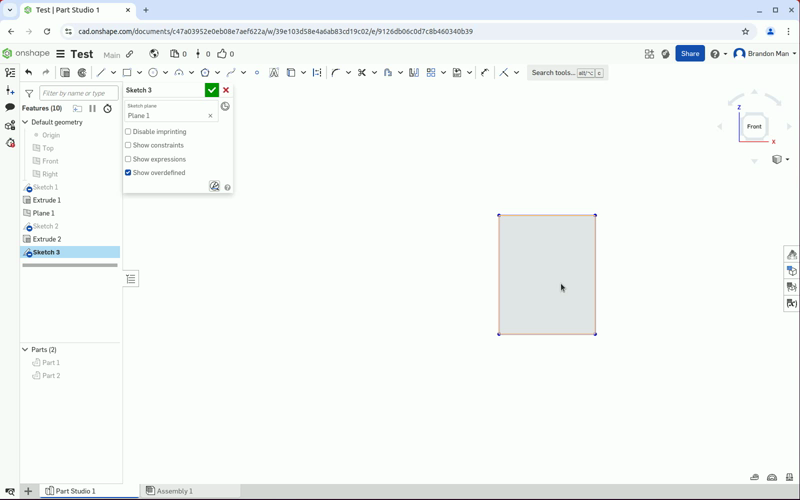
scroll(-6)
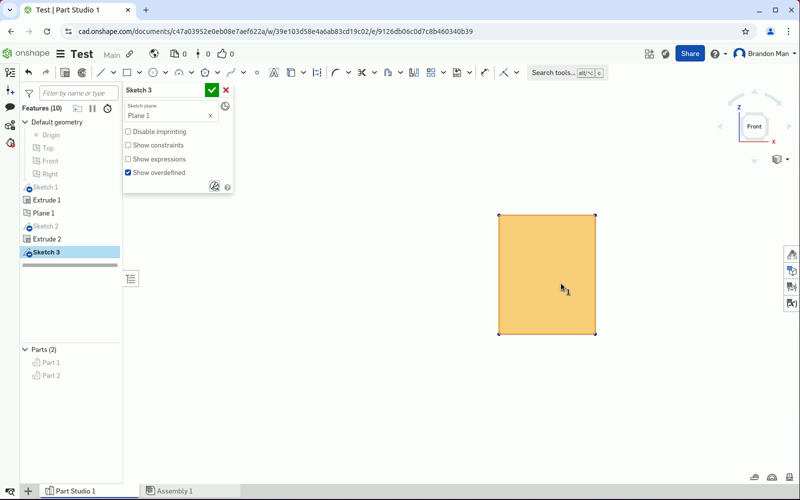
scroll(-6)
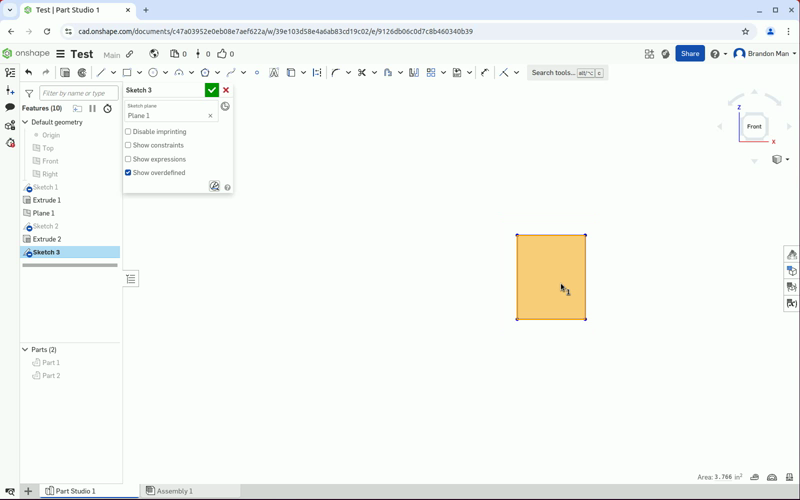
scroll(-6)
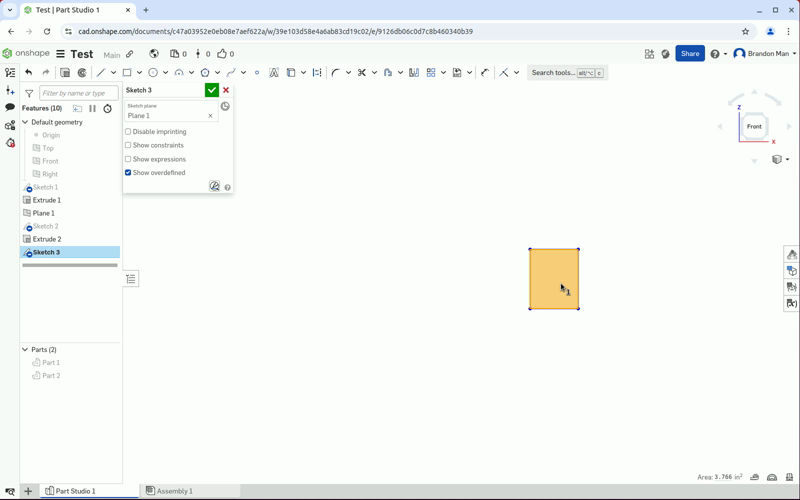
scroll(-6)
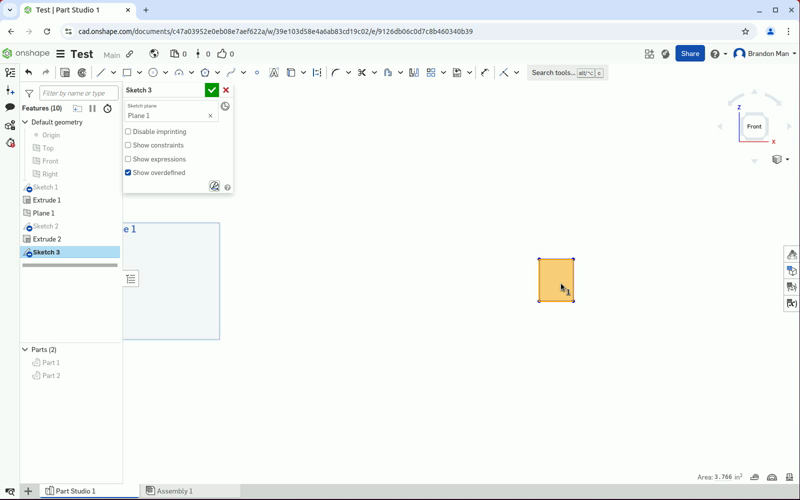
scroll(-6)
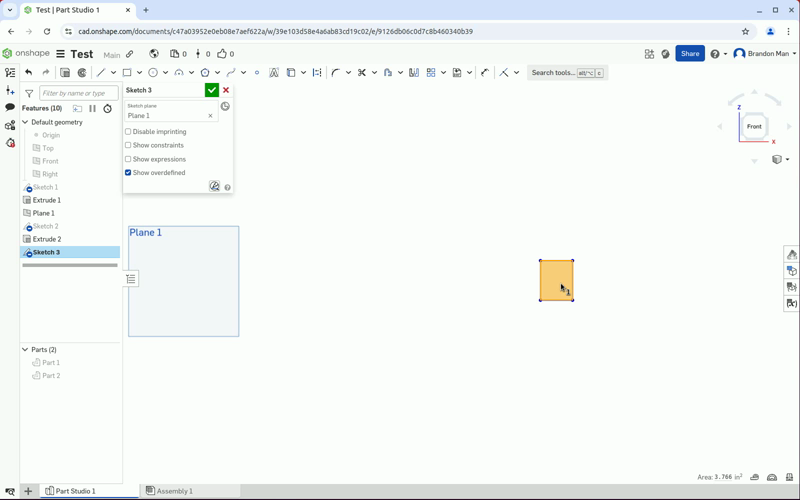
scroll(-6)
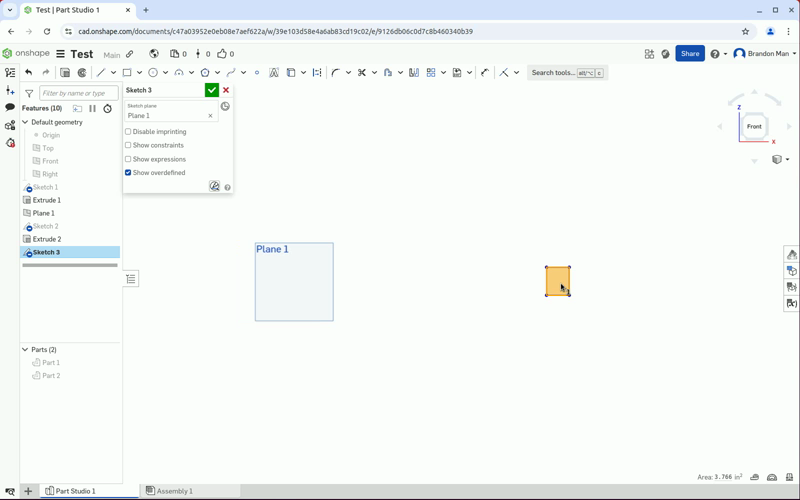
scroll(-6)
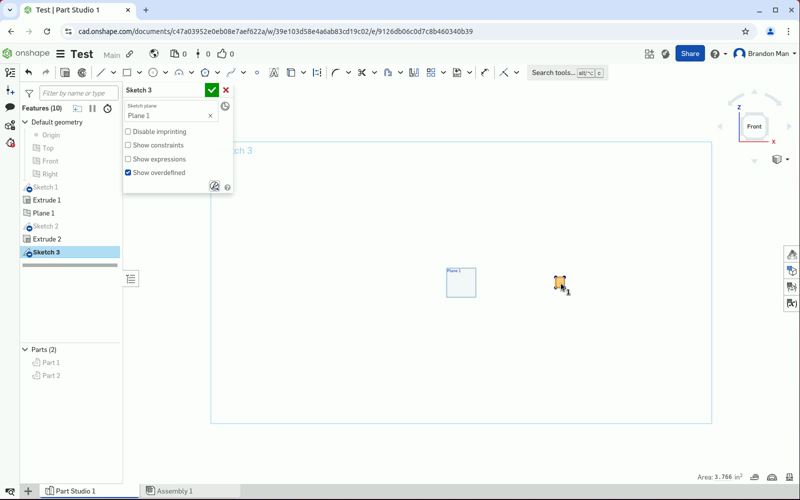
mouse_move(73, 352)
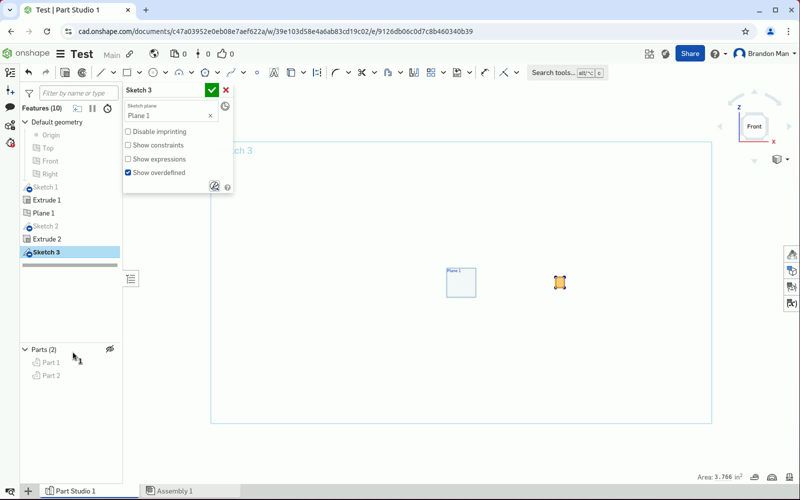
key(shift+y)
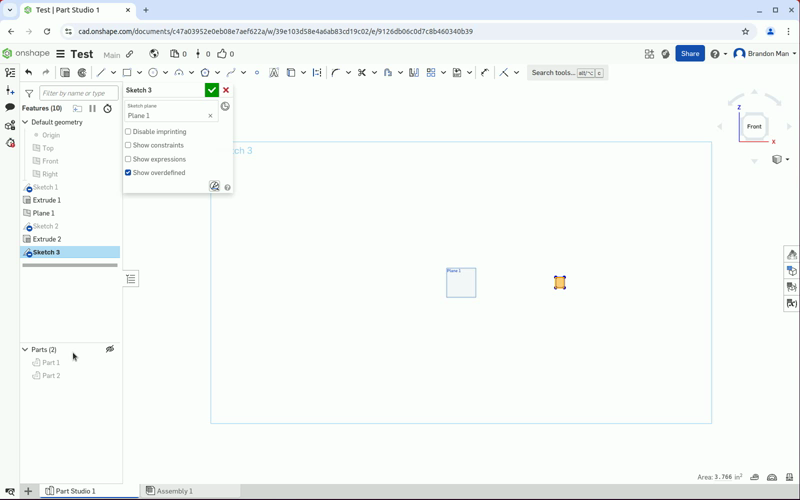
key(shift+e)
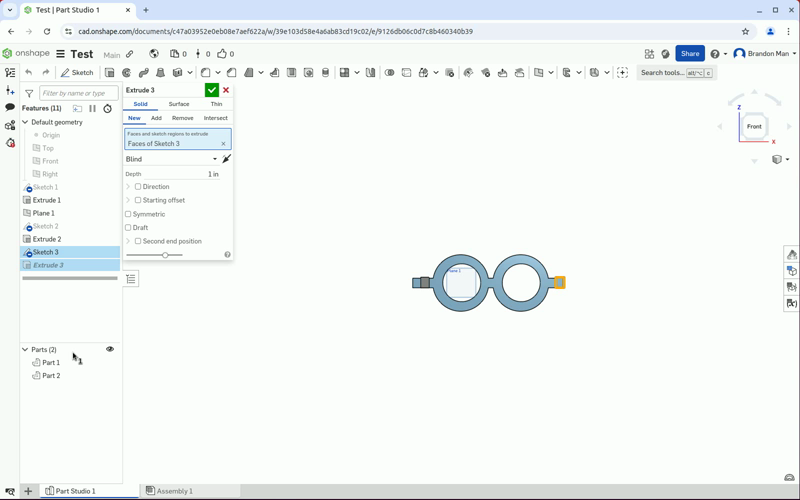
mouse_move(143, 106)
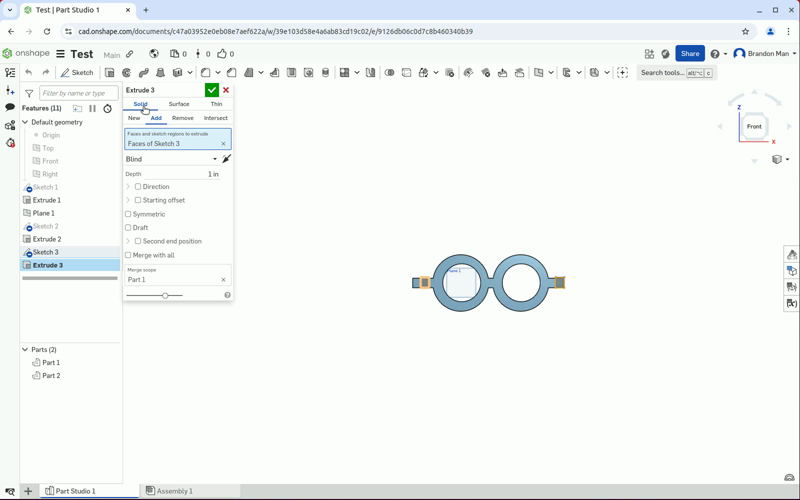
click(143, 106)
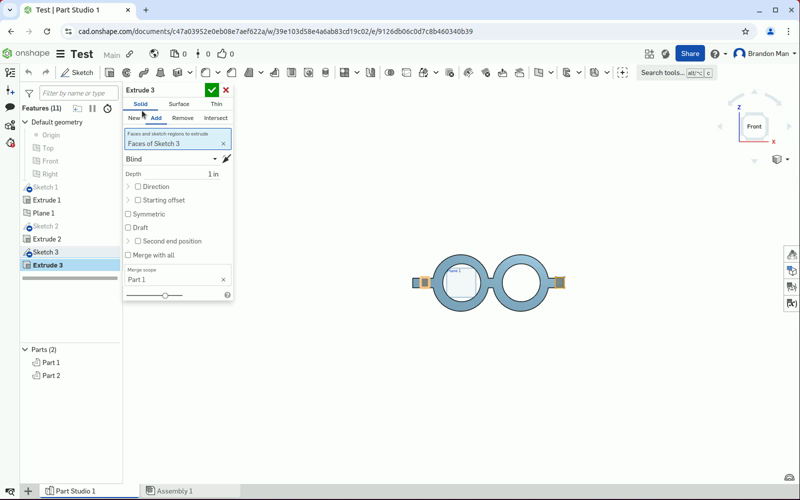
mouse_move(137, 120)
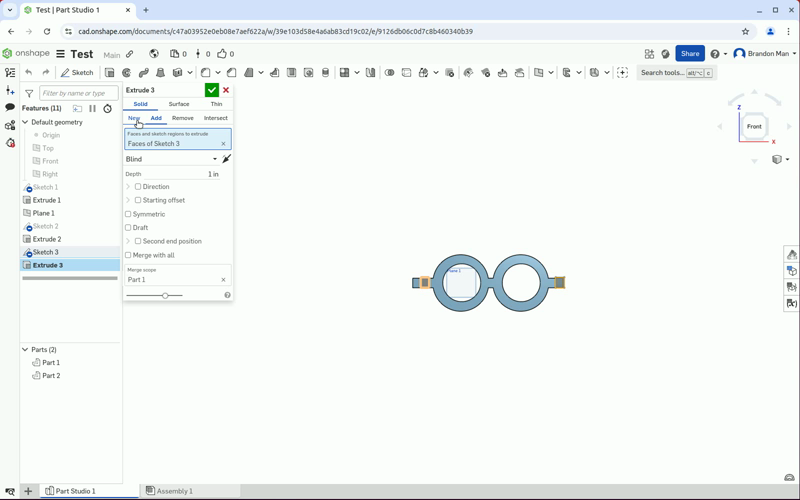
click(137, 120)
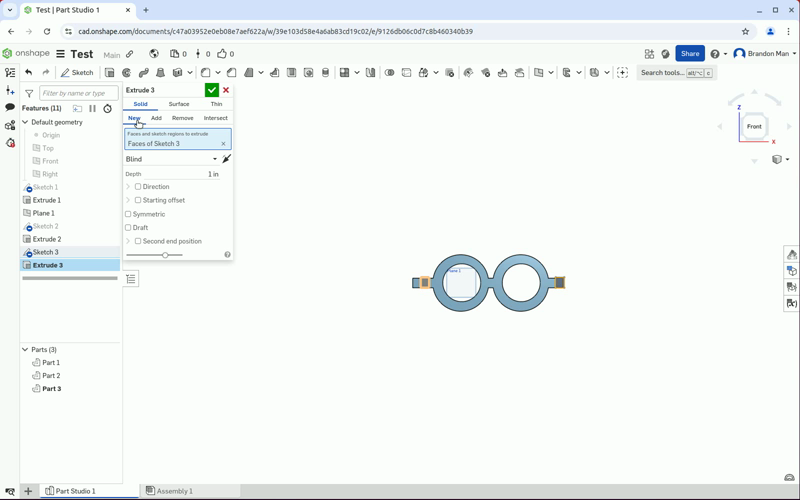
key(tab, 4)
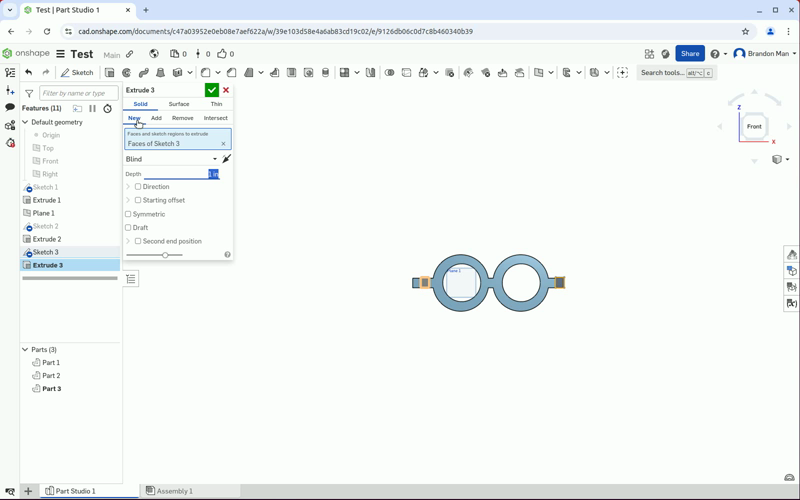
text(20.701)
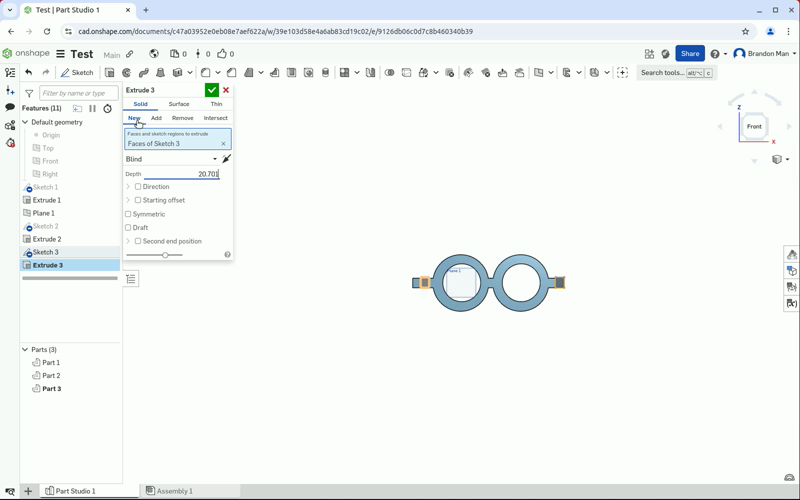
key(enter)
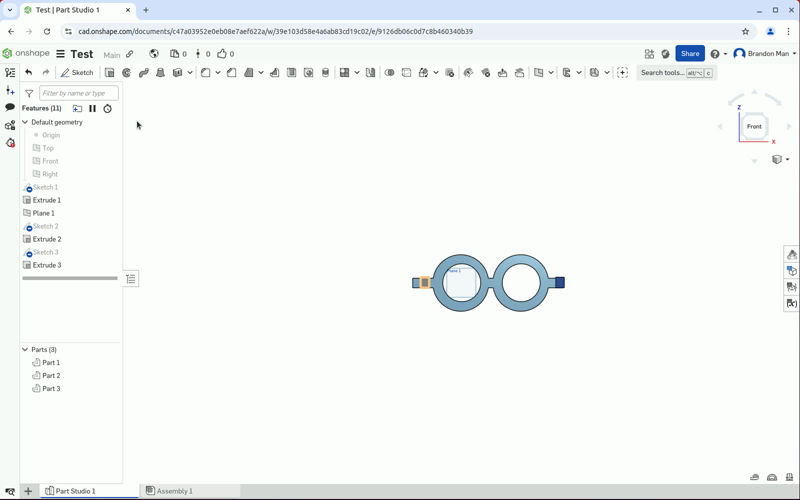
key(shift+h)
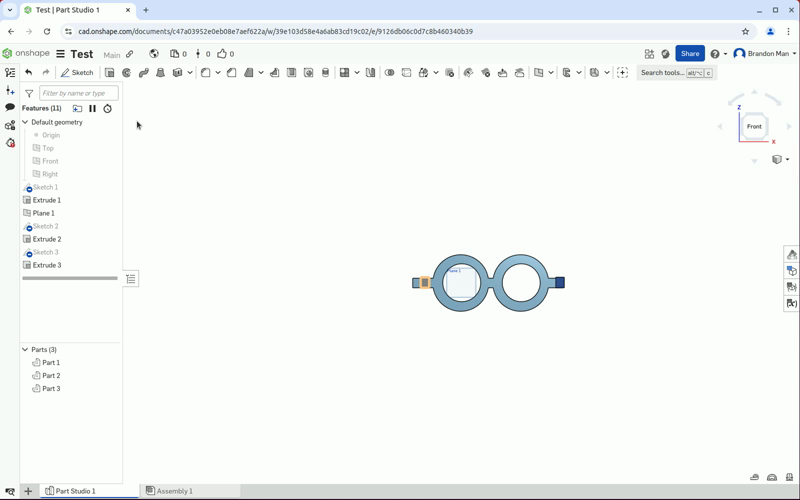
key(shift+h)
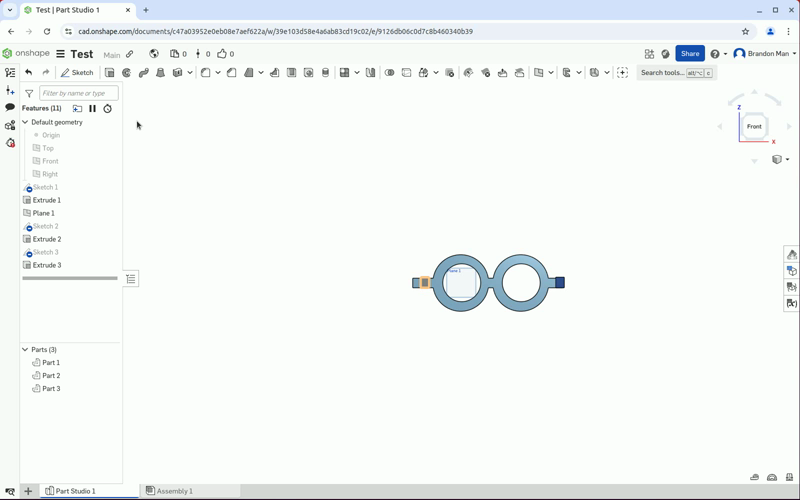
key(shift+7)
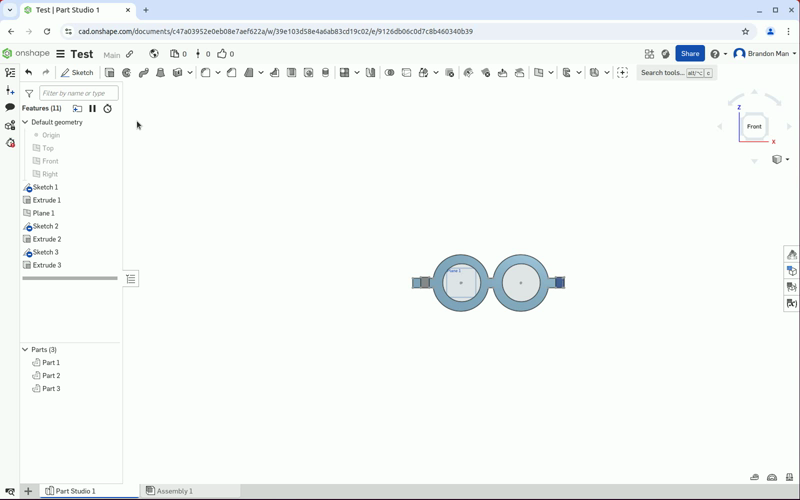
key(left, 2)
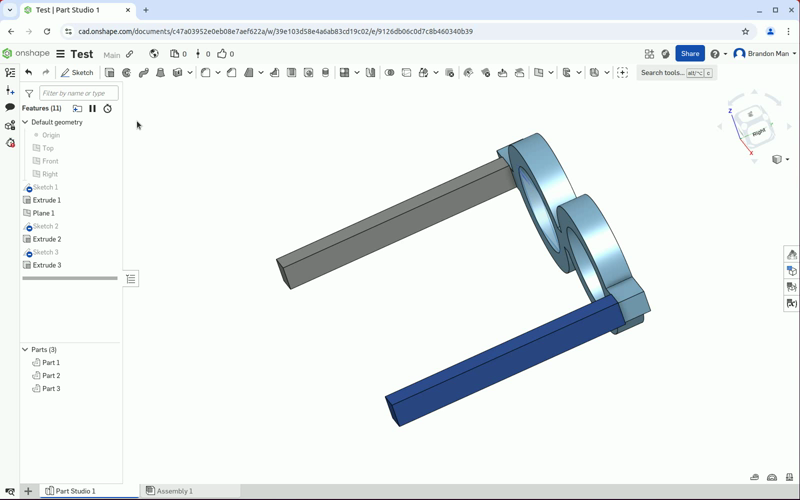
key(down, 2)
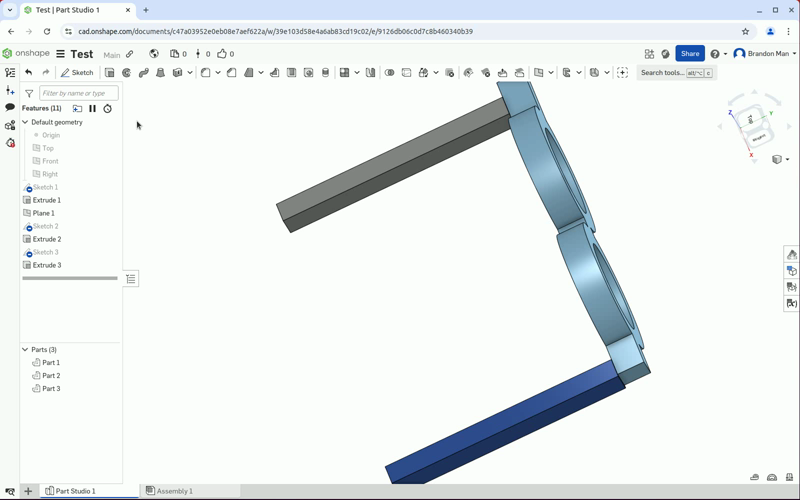
key(up, 2)
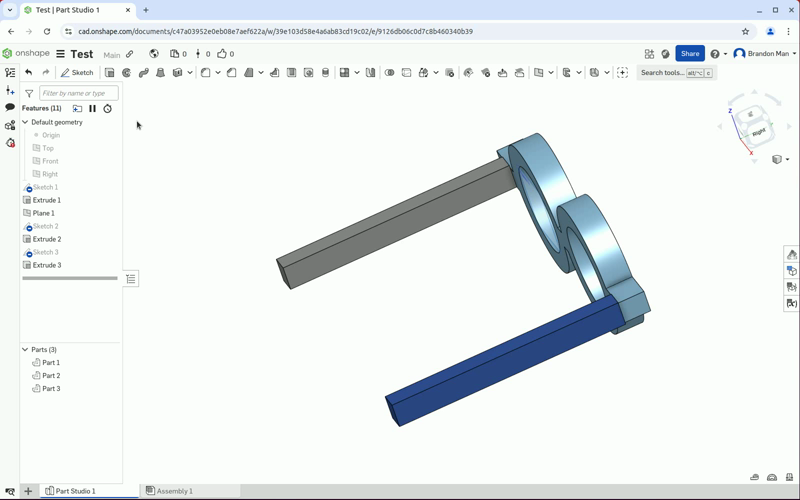
key(right, 2)
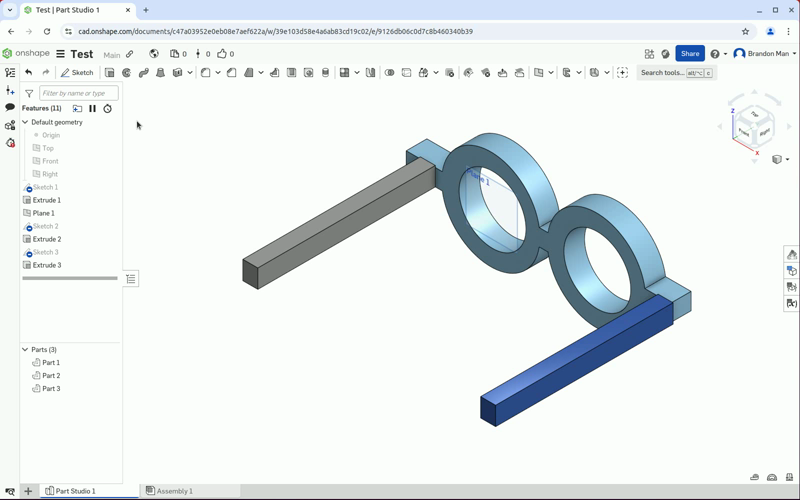
mouse_move(73, 189)
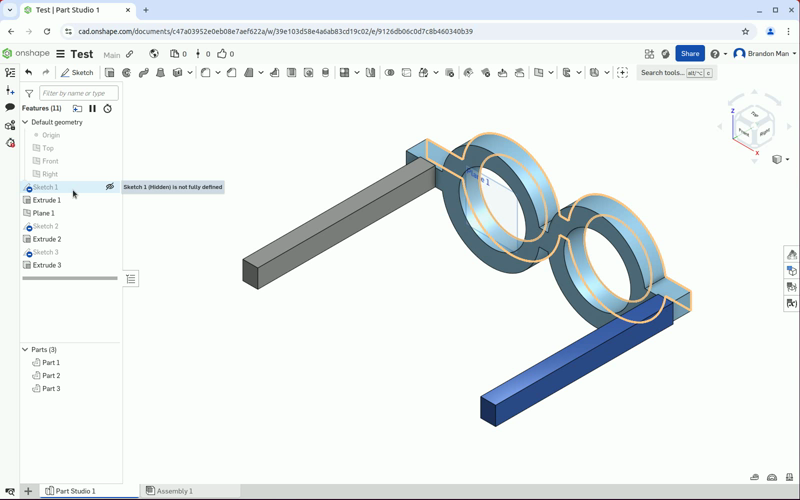
click(73, 189)